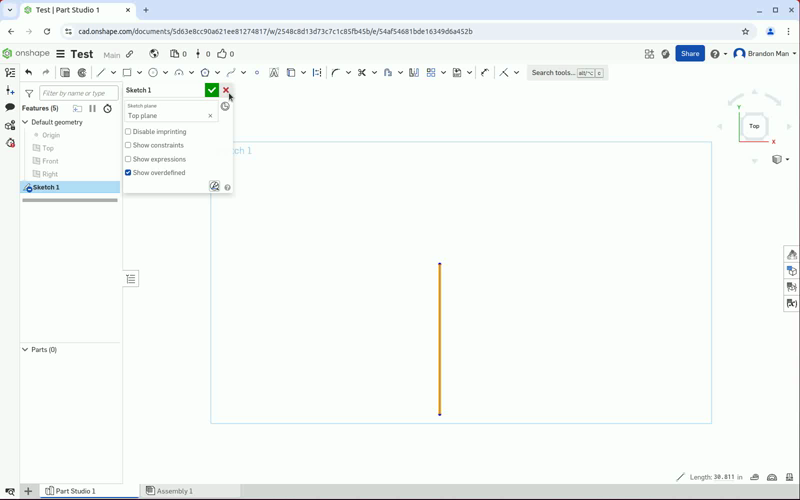
key(shift+h)
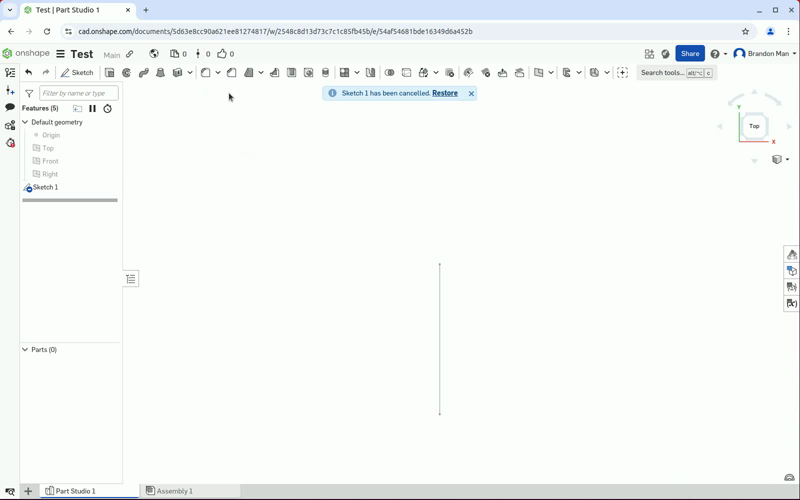
key(shift+s)
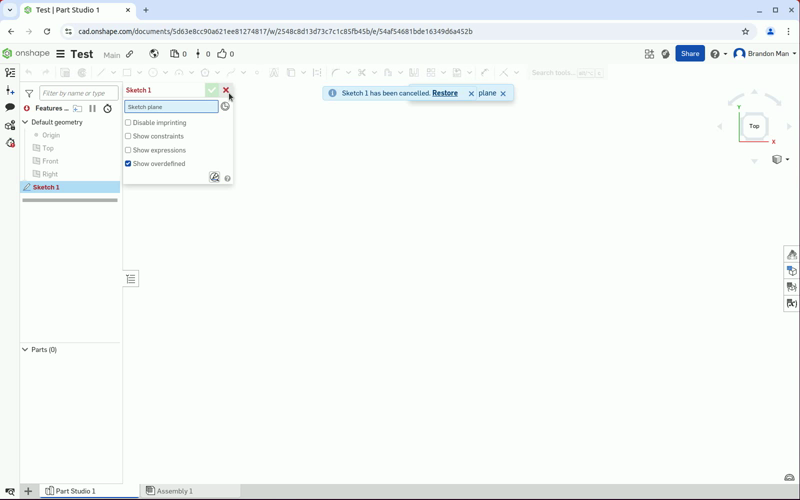
mouse_move(73, 150)
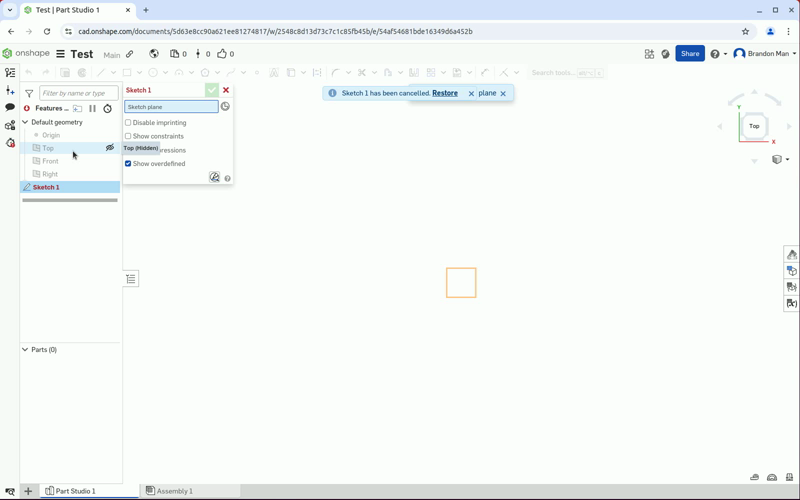
click(73, 150)
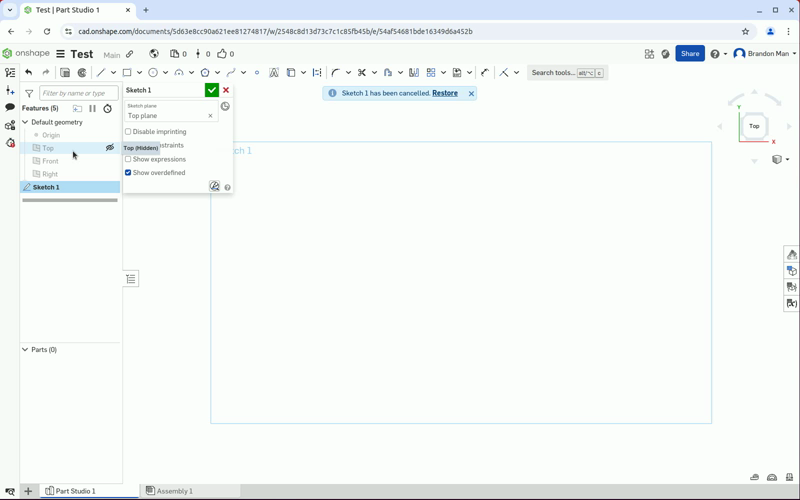
mouse_move(73, 352)
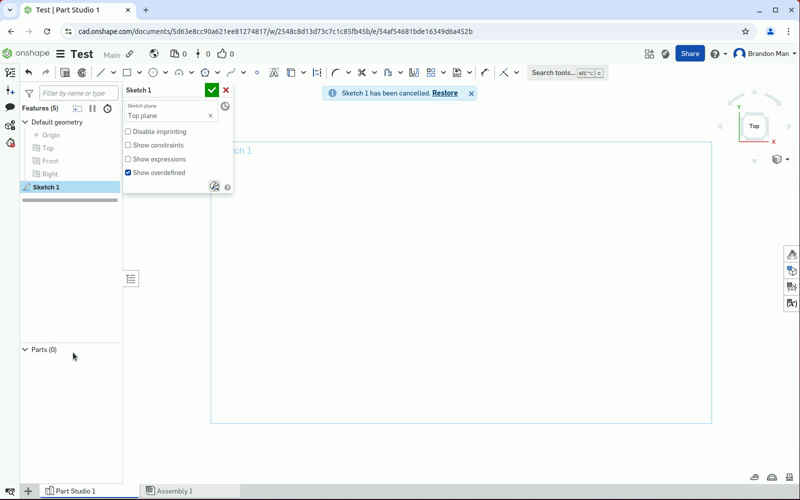
key(y)
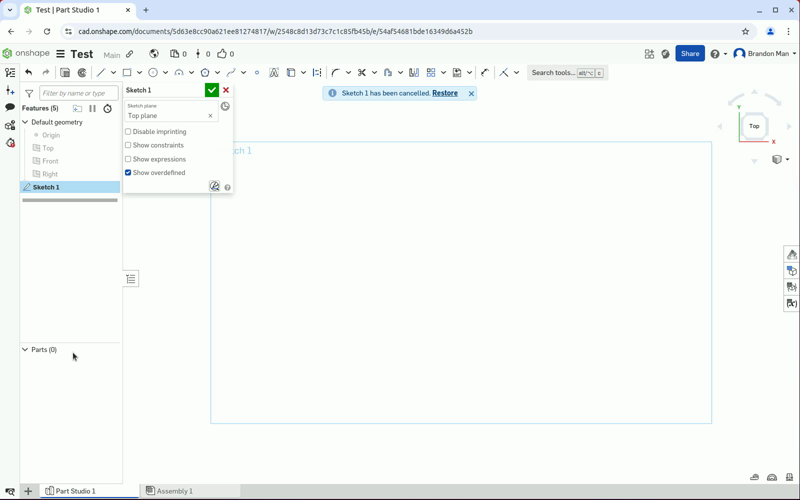
key(l)
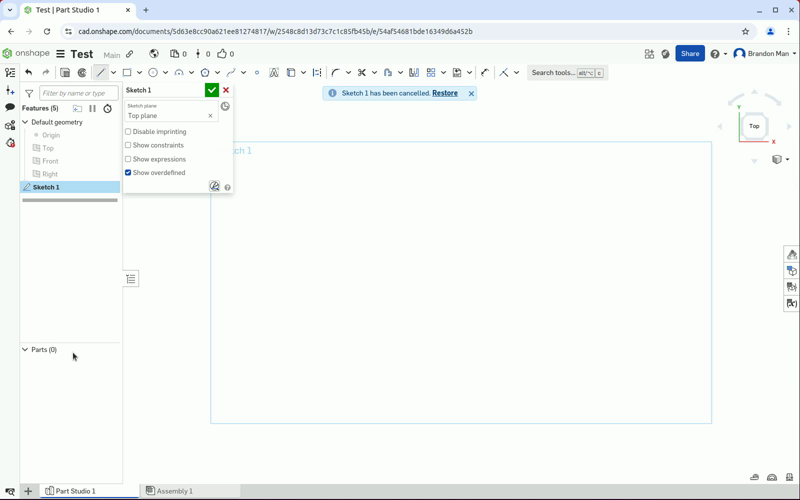
key_down(shift)
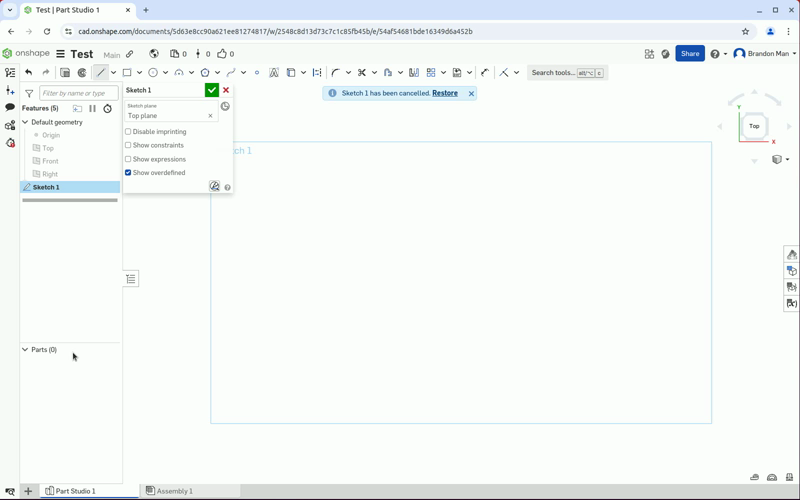
mouse_move(417, 321)
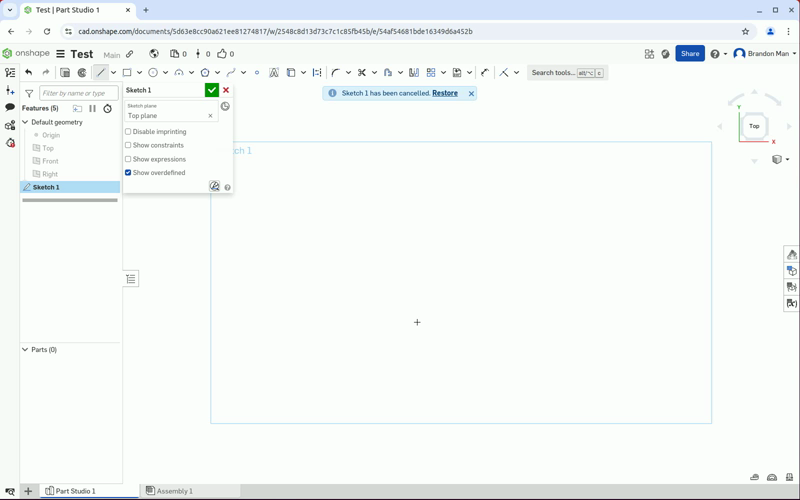
click(417, 321)
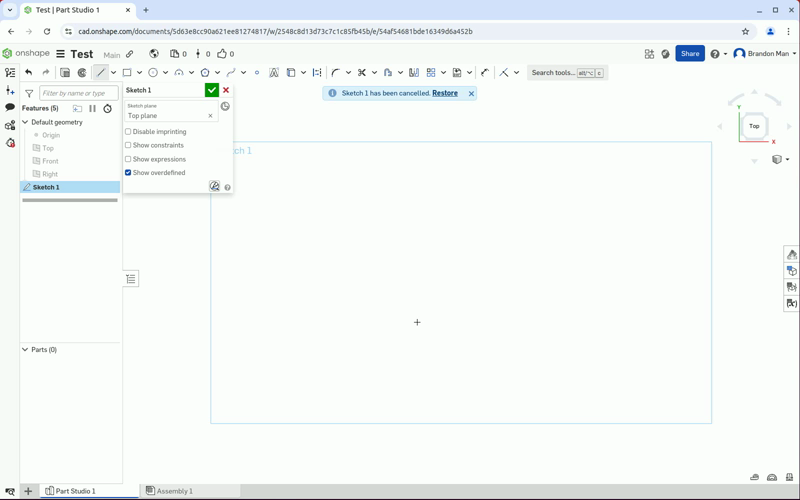
key_up(shift)
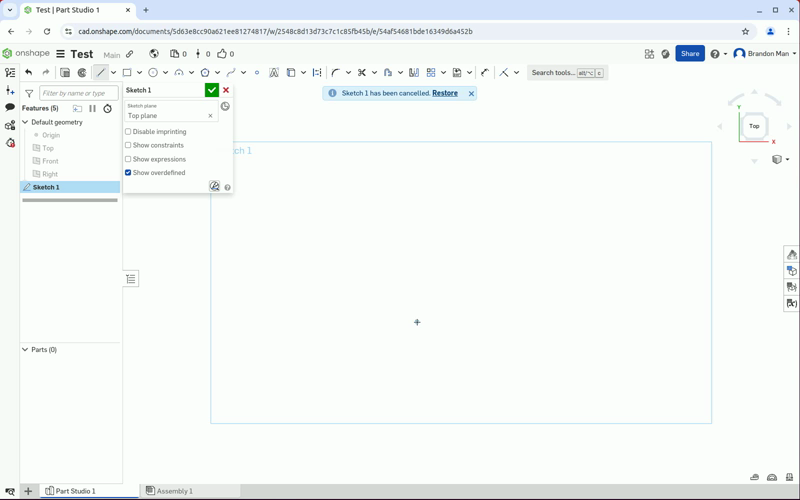
key_down(shift)
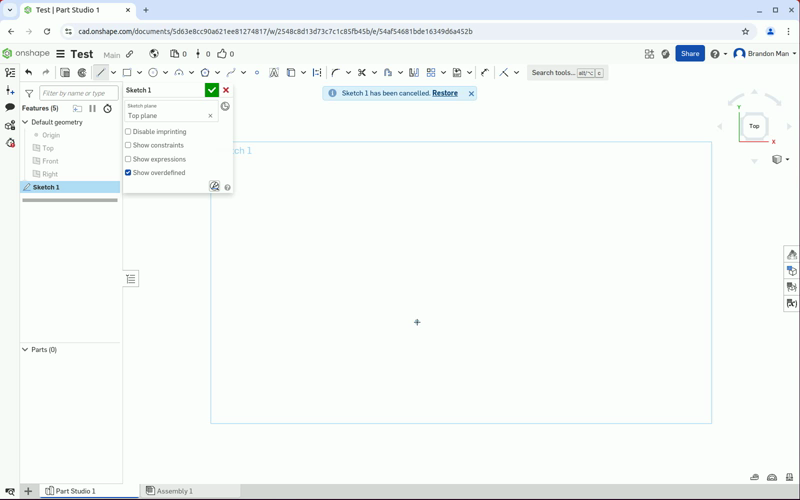
mouse_move(447, 321)
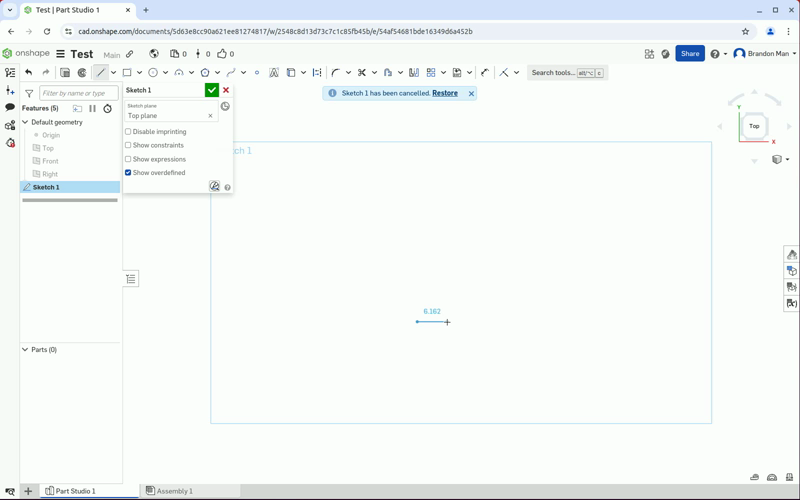
mouse_move(454, 321)
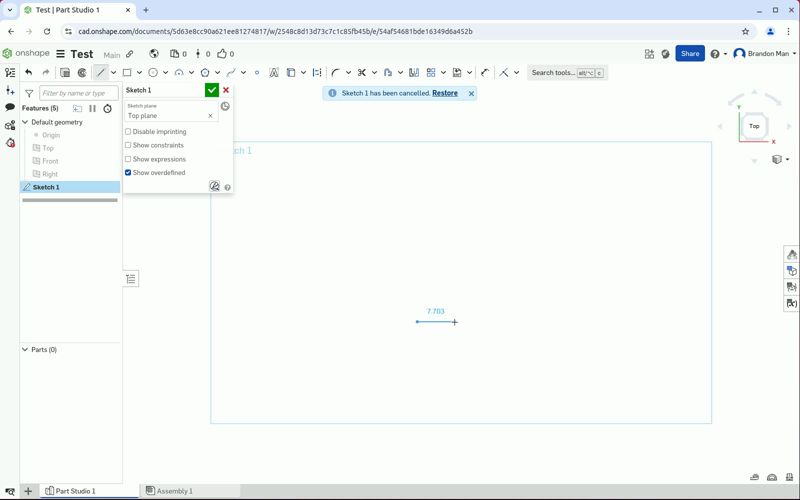
click(454, 321)
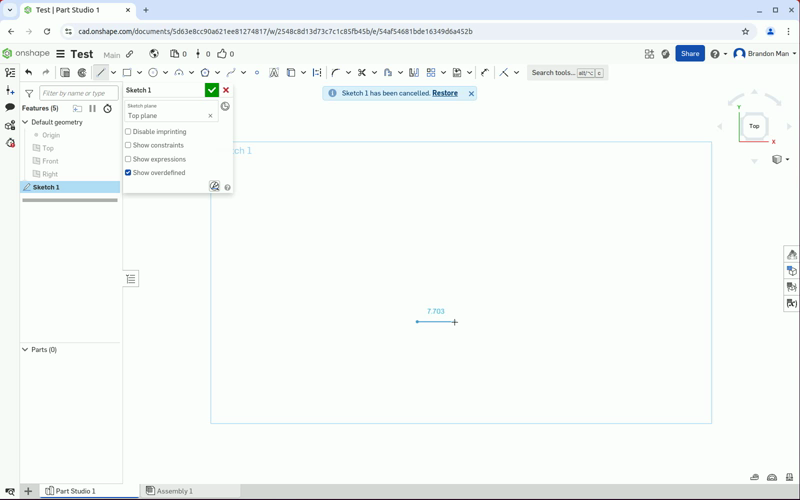
key_up(shift)
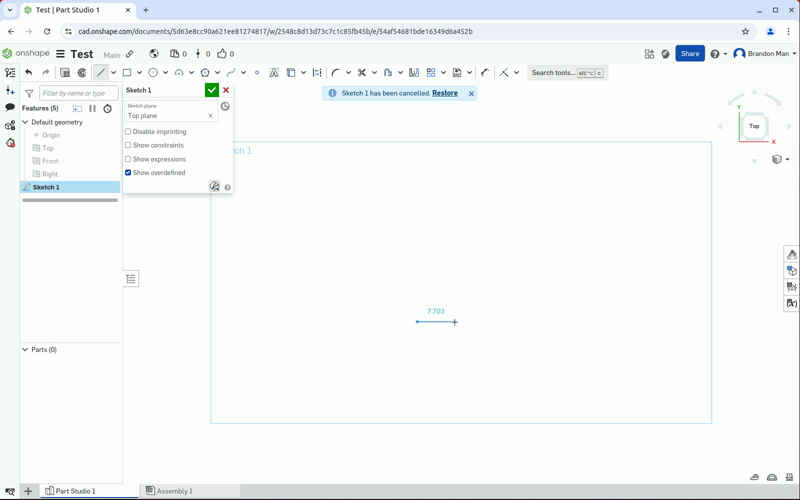
key_down(shift)
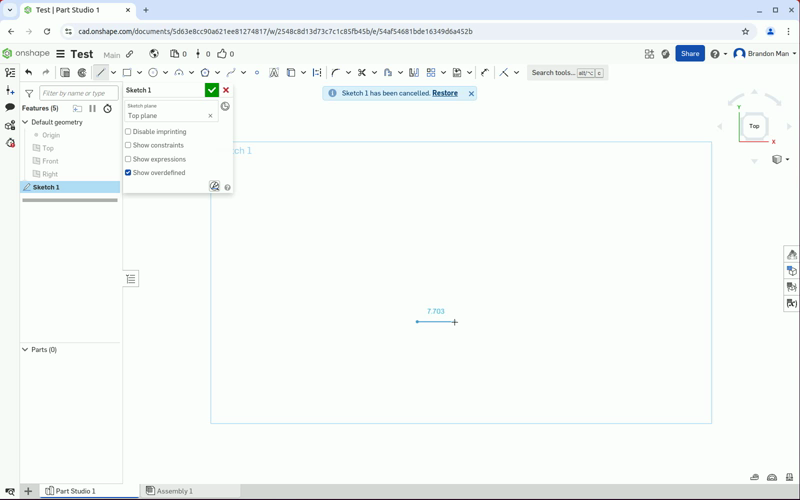
mouse_move(454, 241)
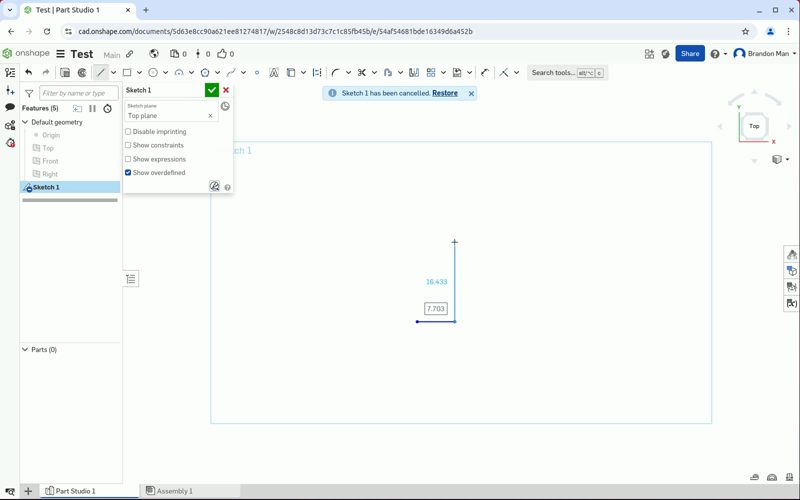
click(454, 241)
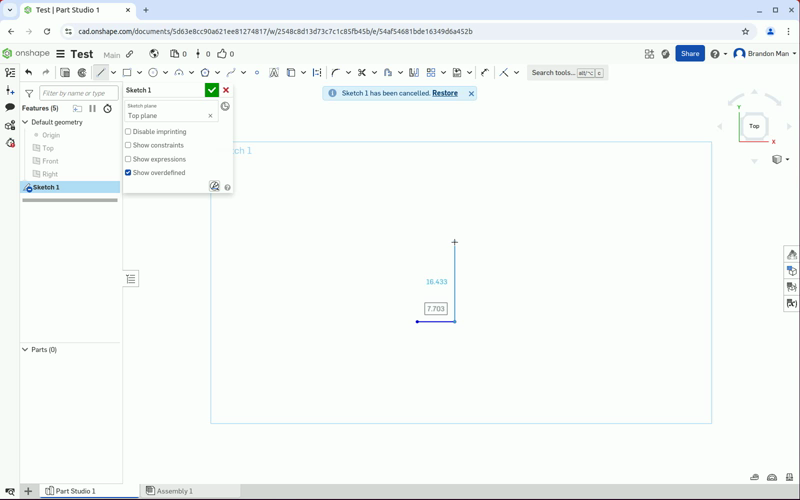
key_up(shift)
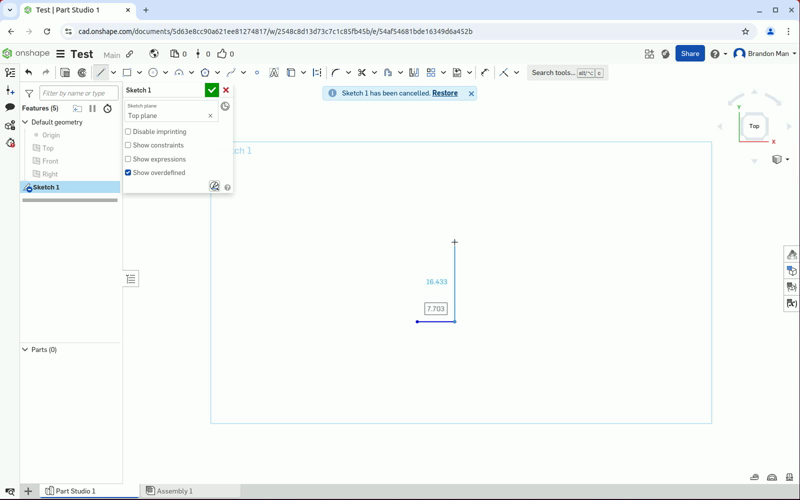
key_down(shift)
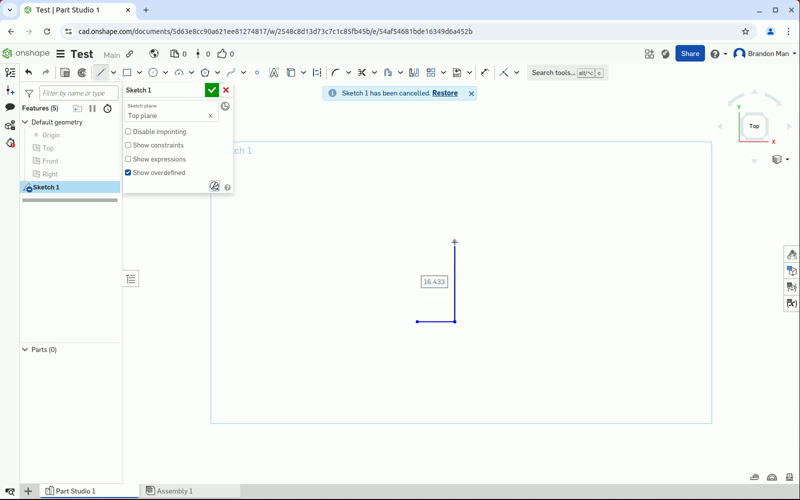
mouse_move(484, 241)
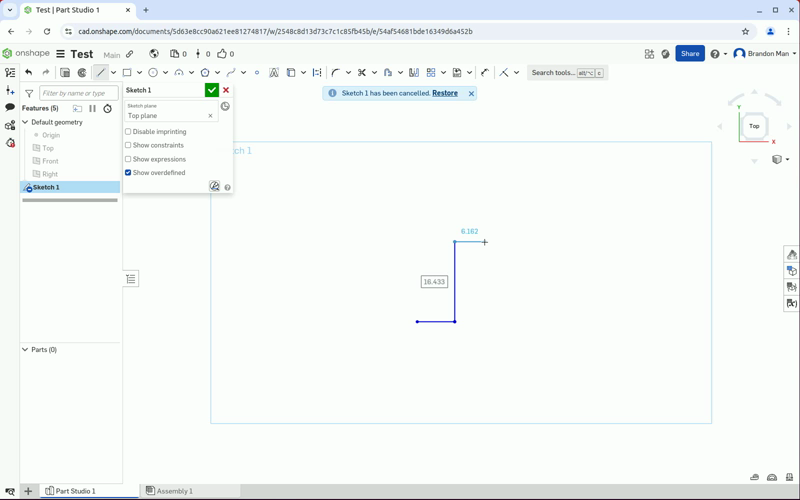
mouse_move(417, 241)
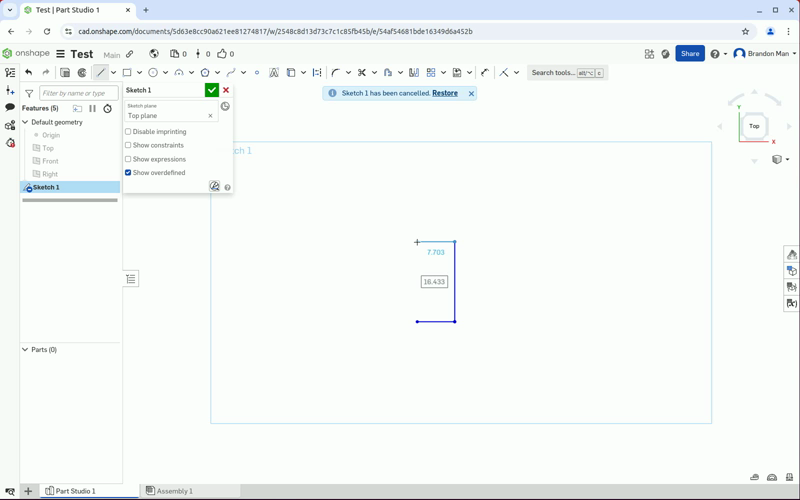
click(417, 241)
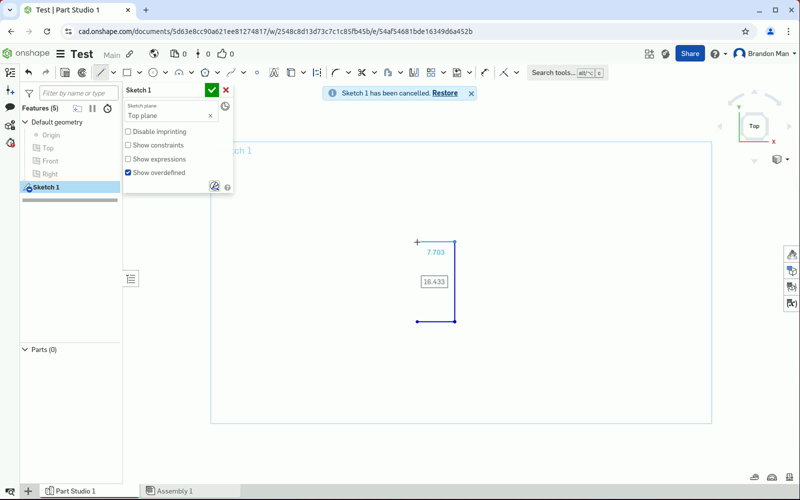
key_up(shift)
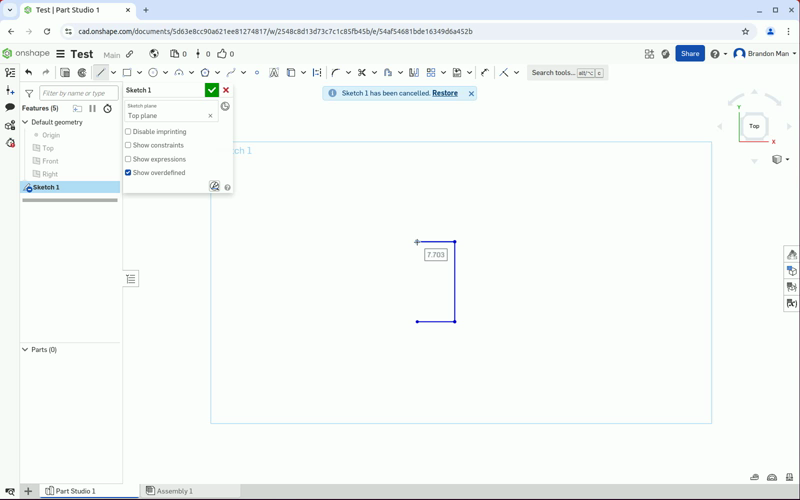
key_down(shift)
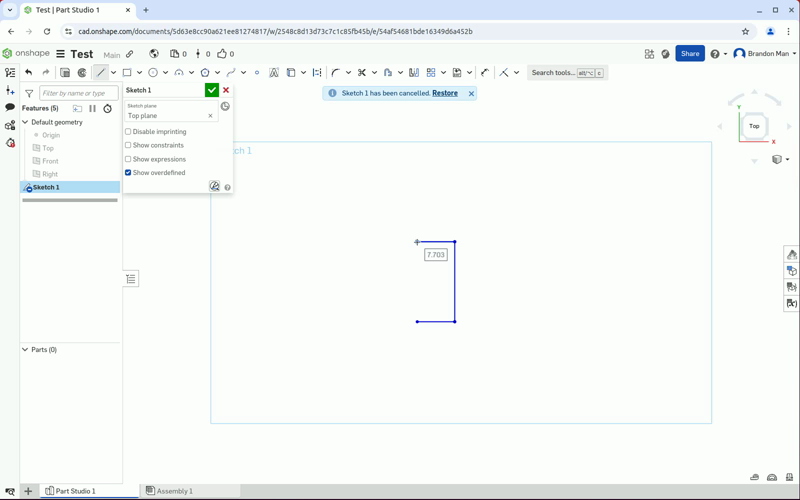
mouse_move(447, 241)
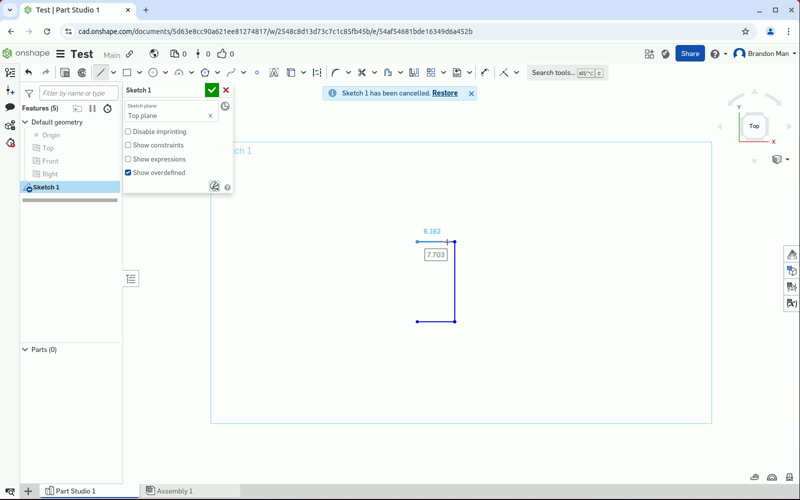
mouse_move(417, 258)
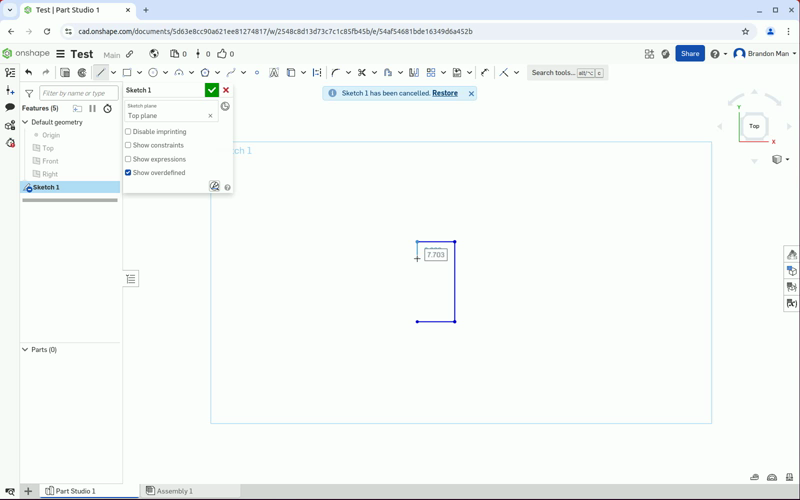
click(417, 258)
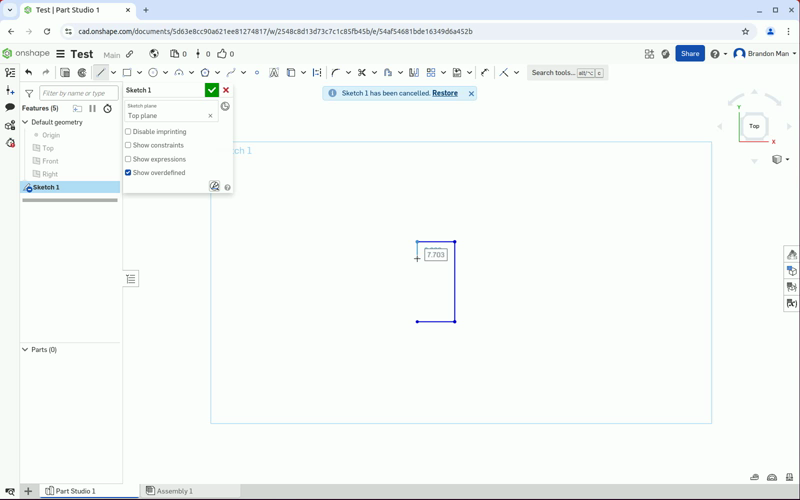
key_up(shift)
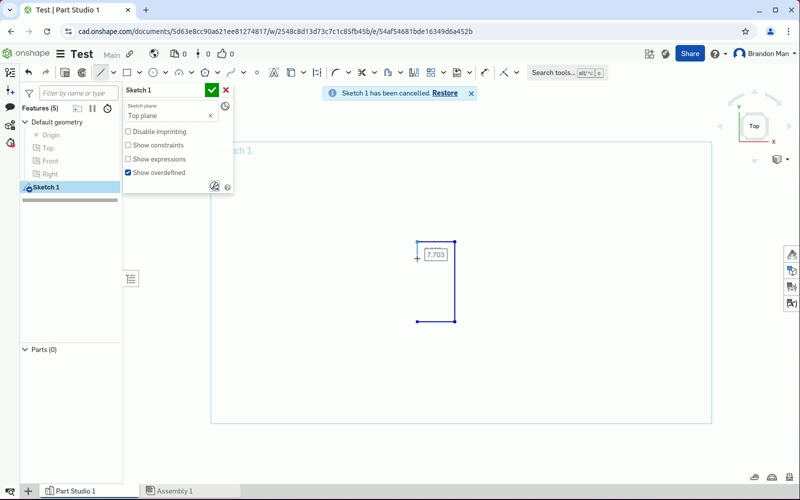
key_down(shift)
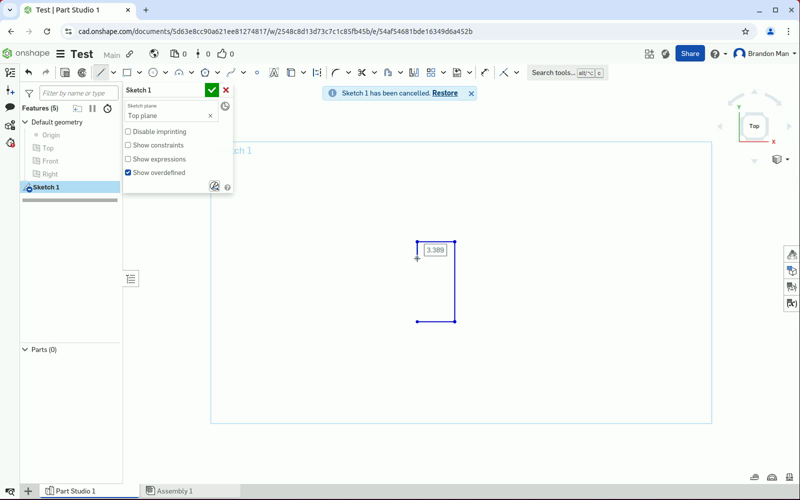
mouse_move(447, 258)
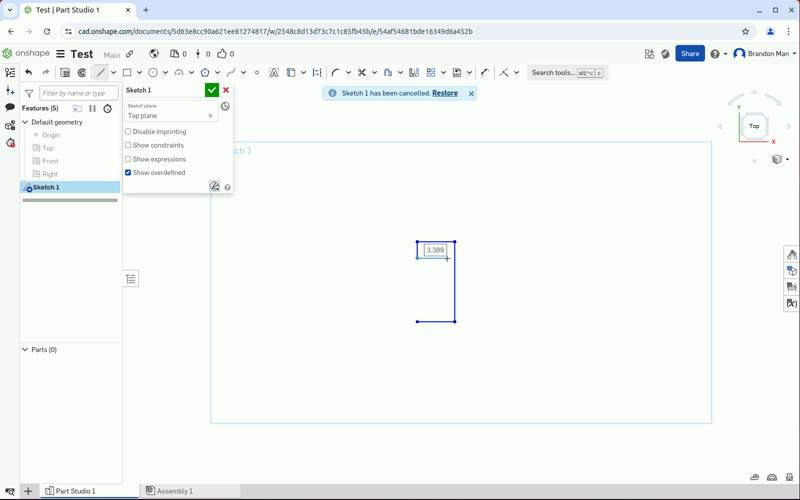
mouse_move(430, 258)
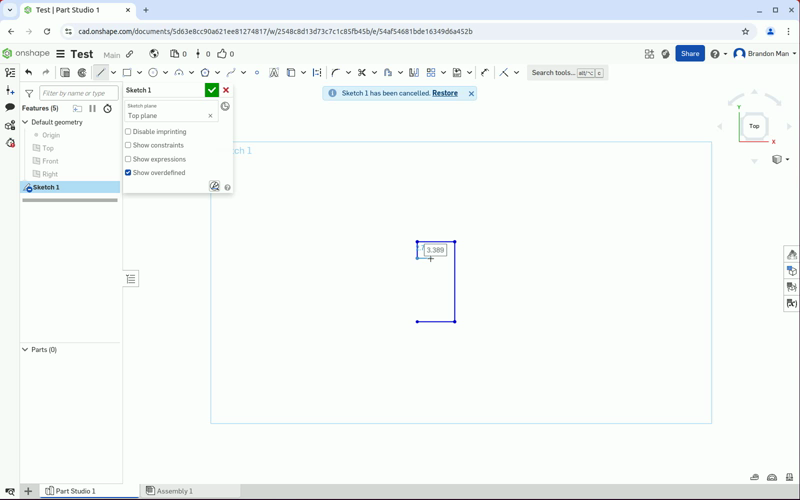
click(430, 258)
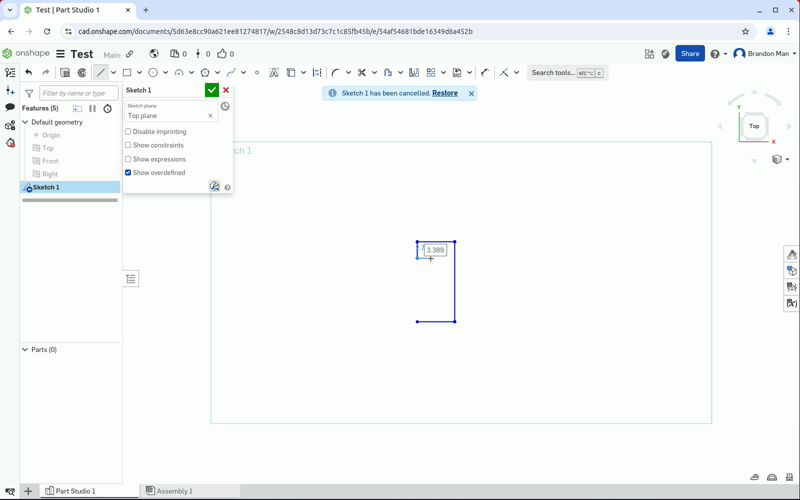
key_up(shift)
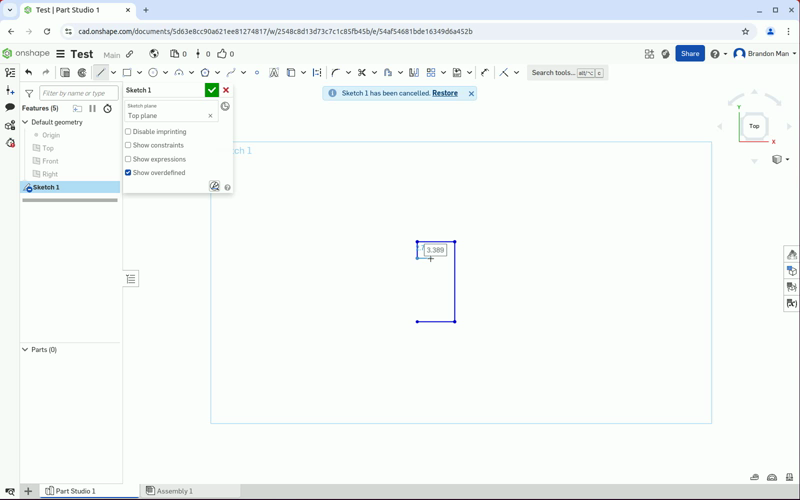
key_down(shift)
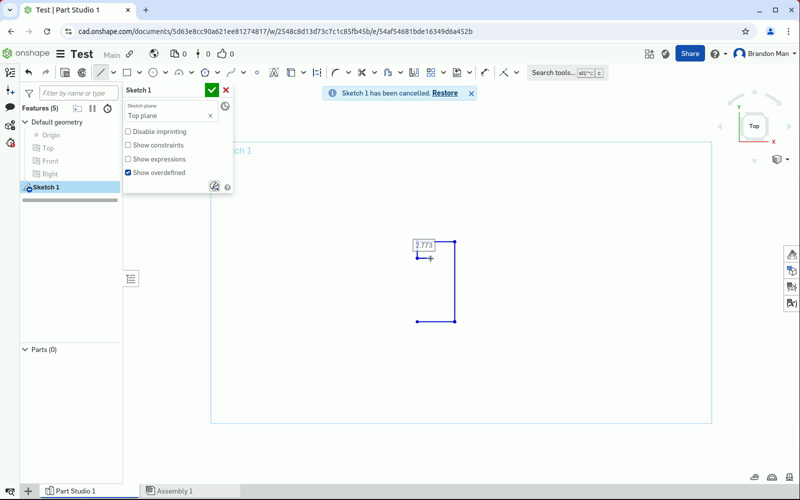
mouse_move(460, 258)
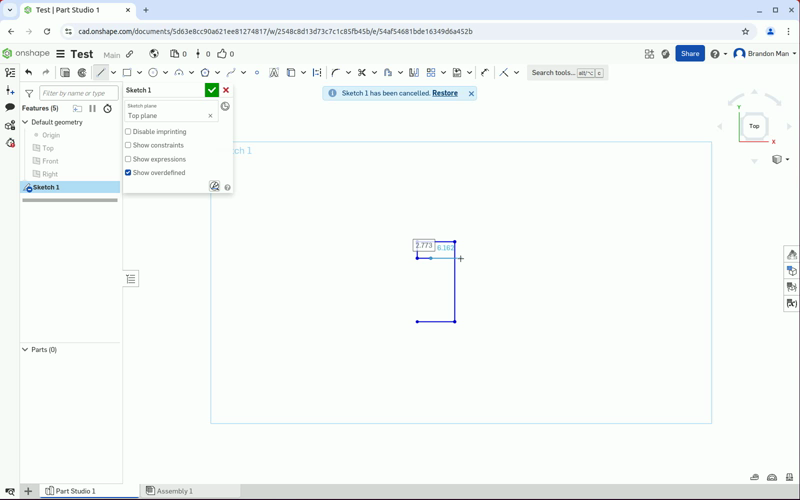
mouse_move(430, 304)
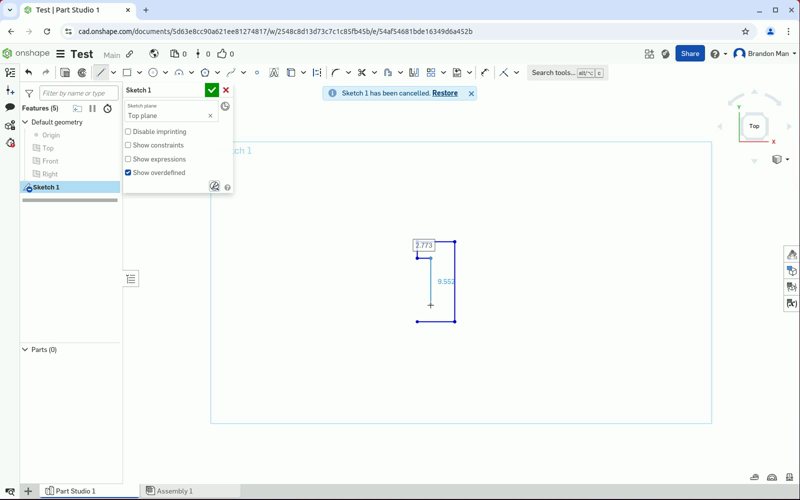
click(430, 304)
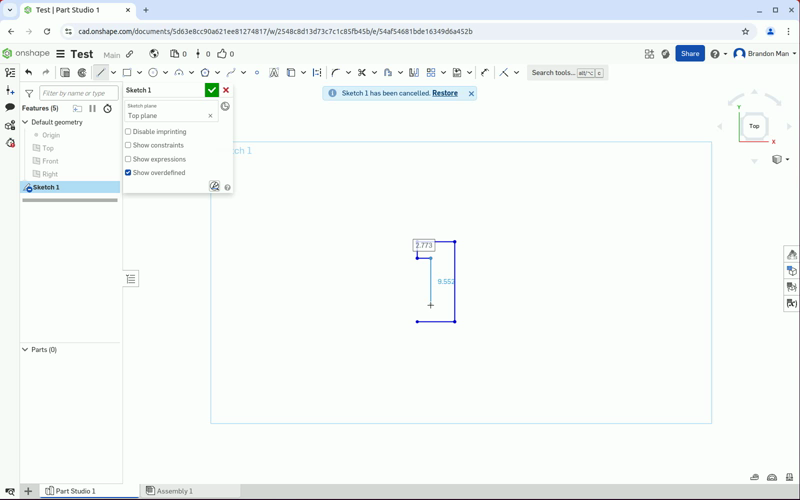
key_up(shift)
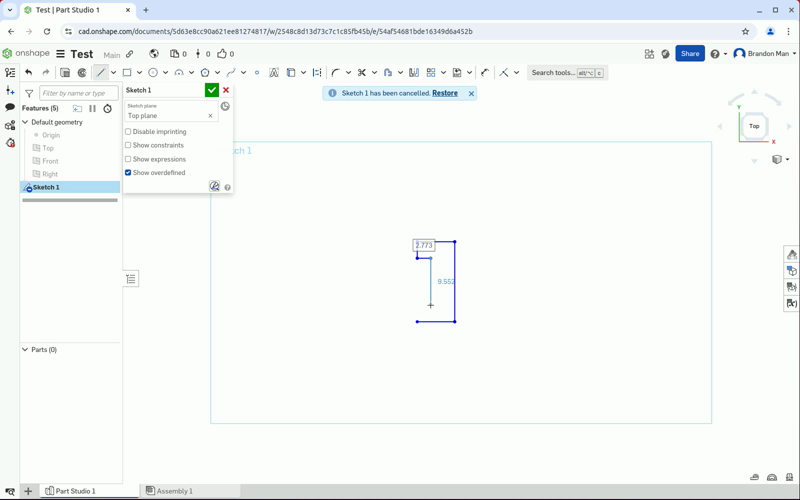
key_down(shift)
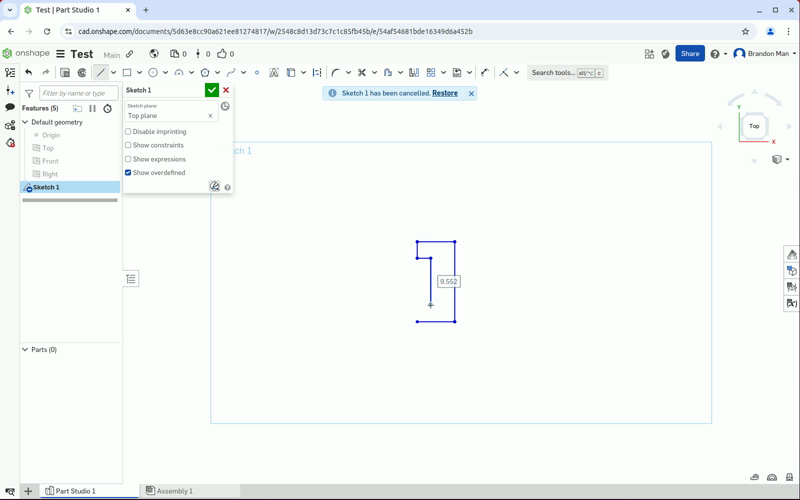
mouse_move(460, 304)
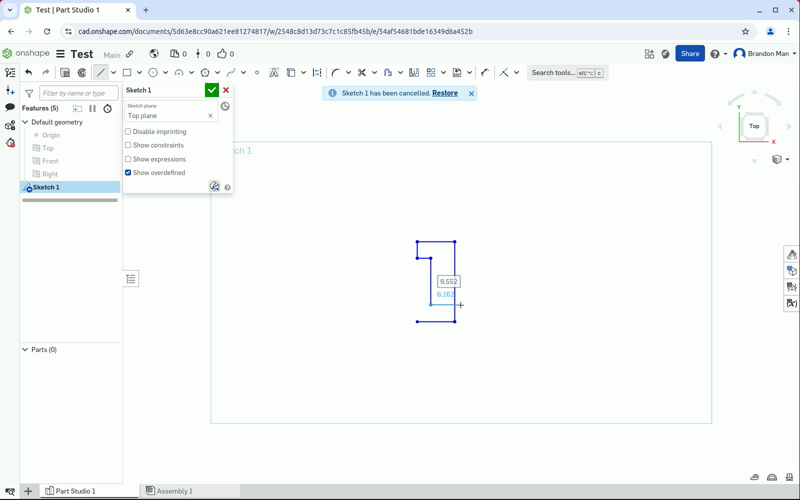
mouse_move(417, 304)
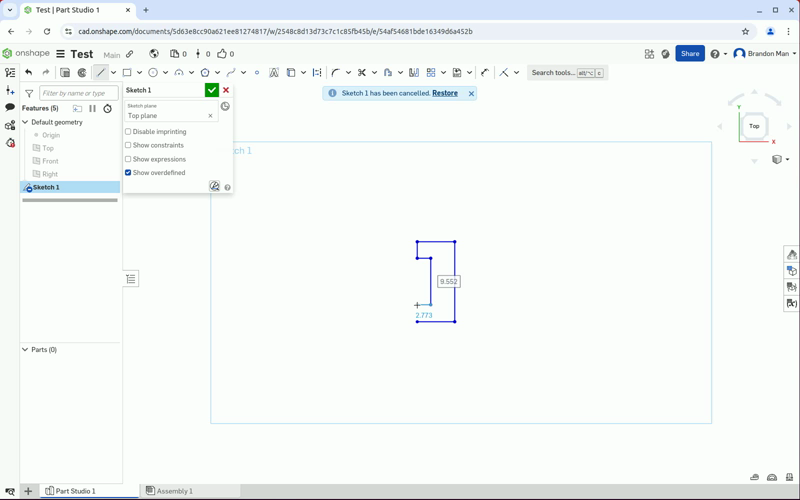
click(417, 304)
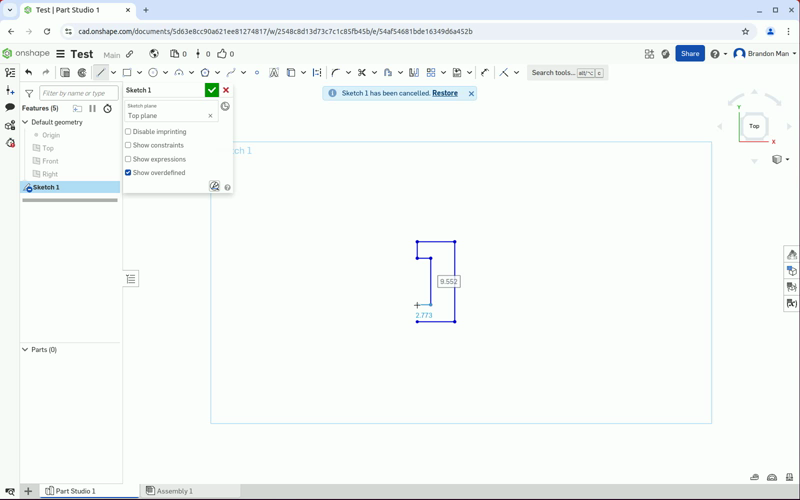
key_up(shift)
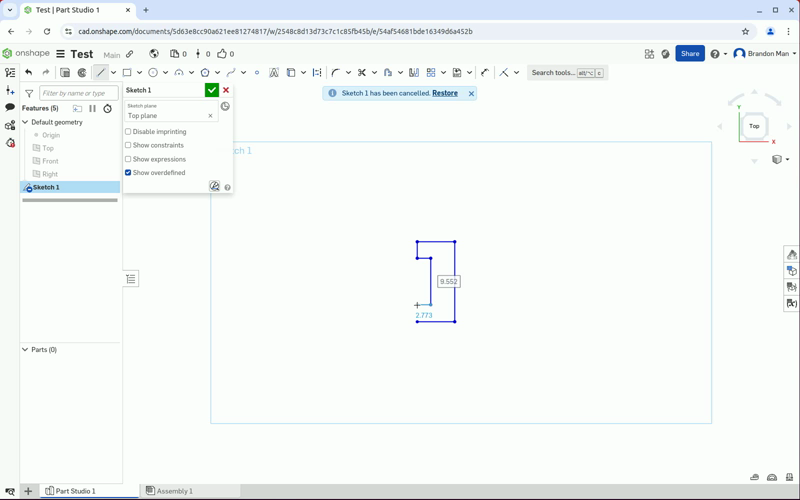
mouse_move(447, 304)
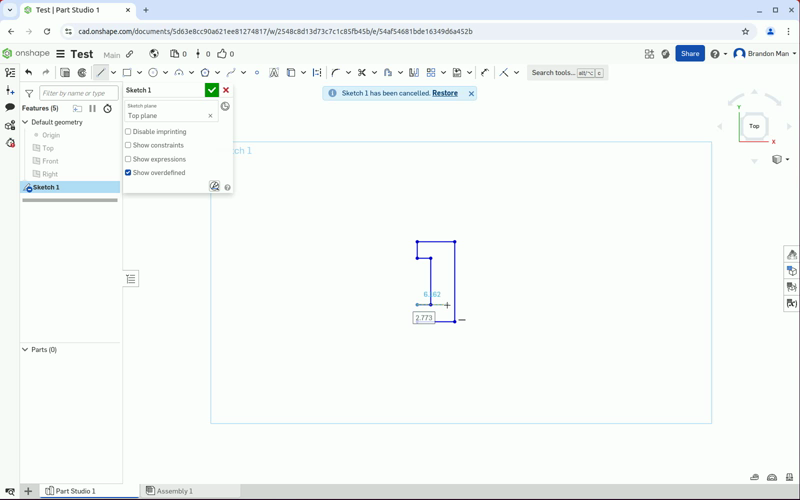
key_down(shift)
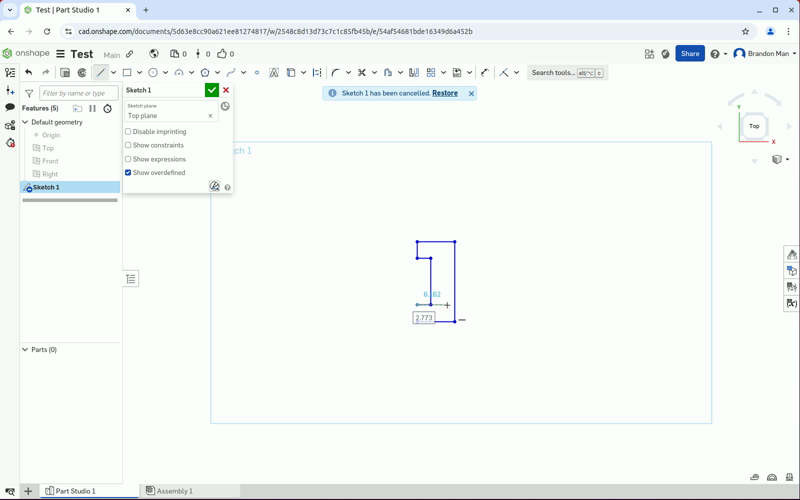
mouse_move(417, 321)
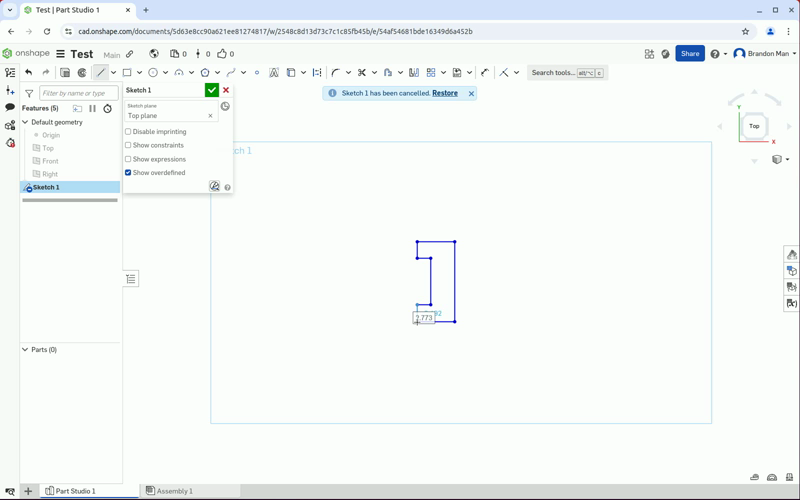
key_up(shift)
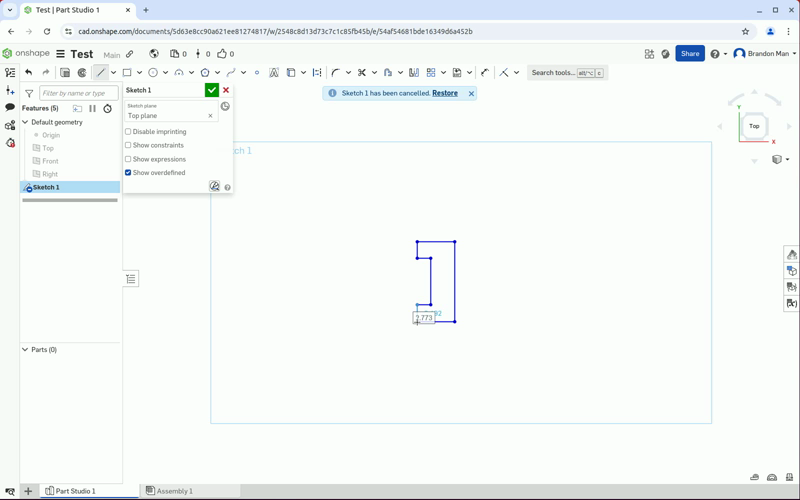
click(417, 321)
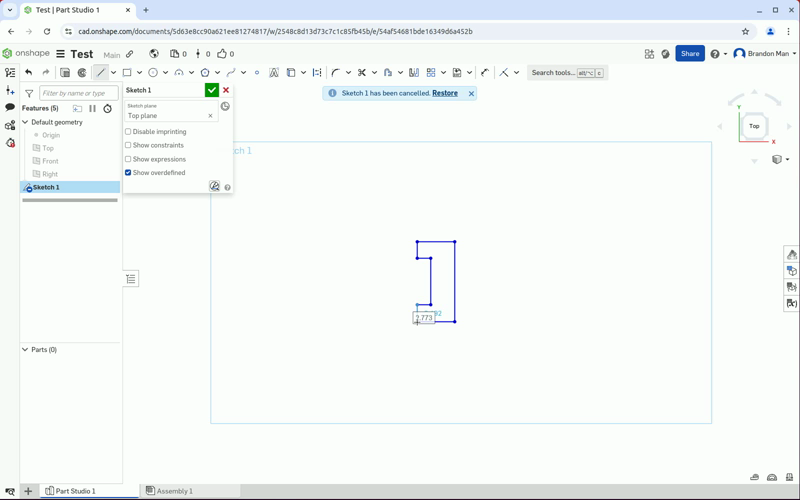
key(esc)
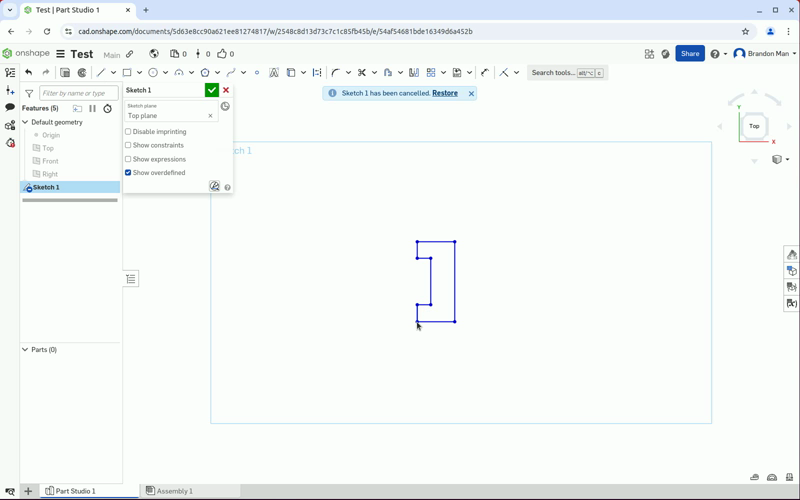
mouse_move(451, 313)
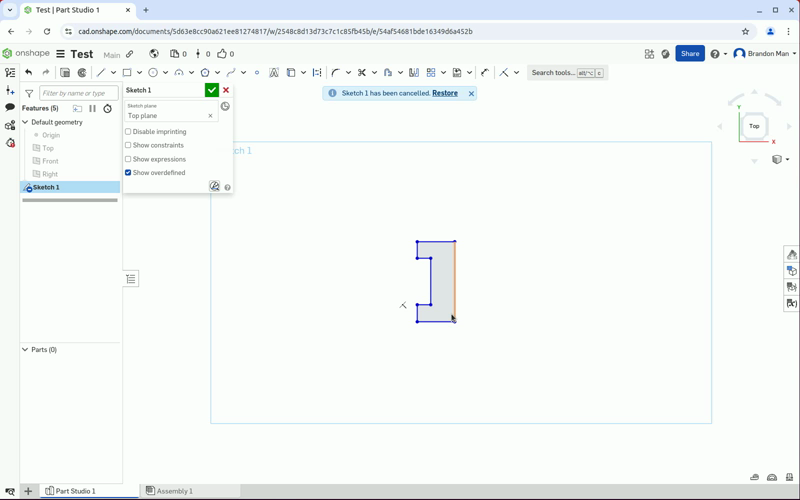
click(451, 313)
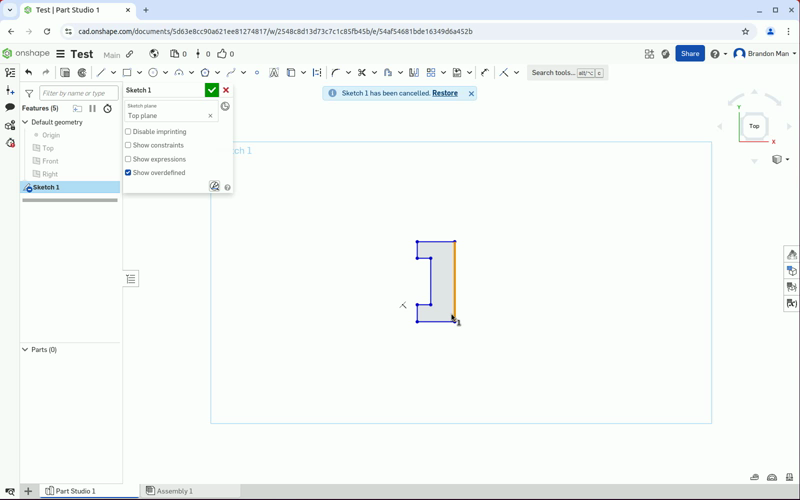
mouse_move(73, 352)
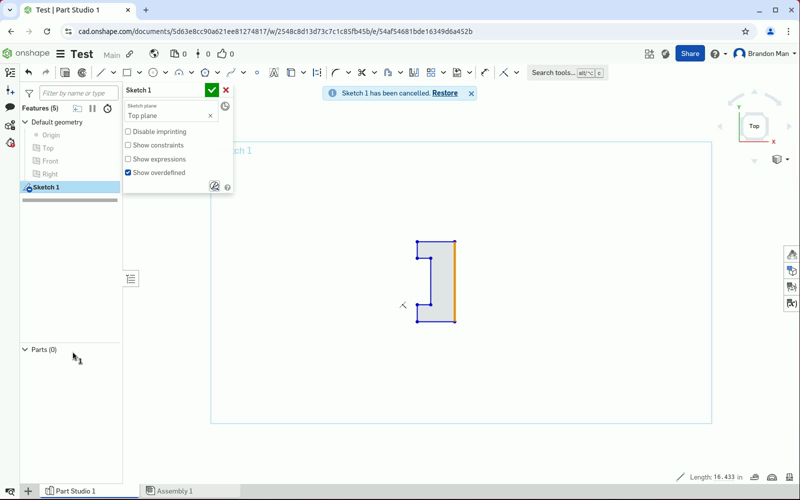
key(shift+y)
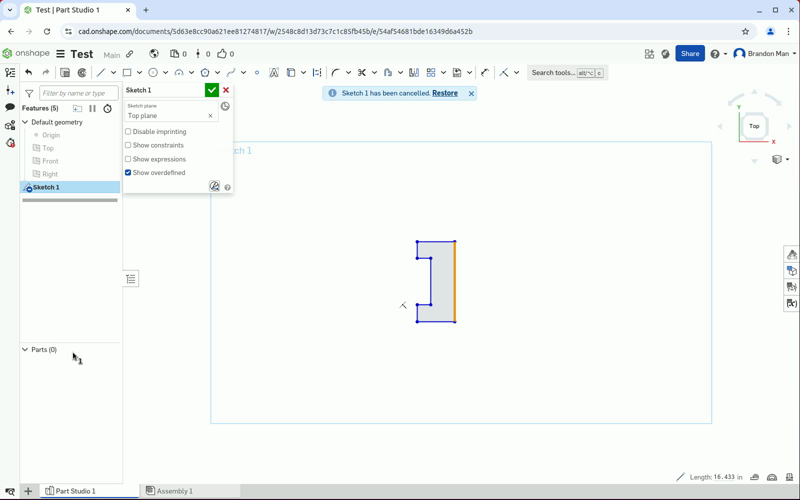
key(shift+e)
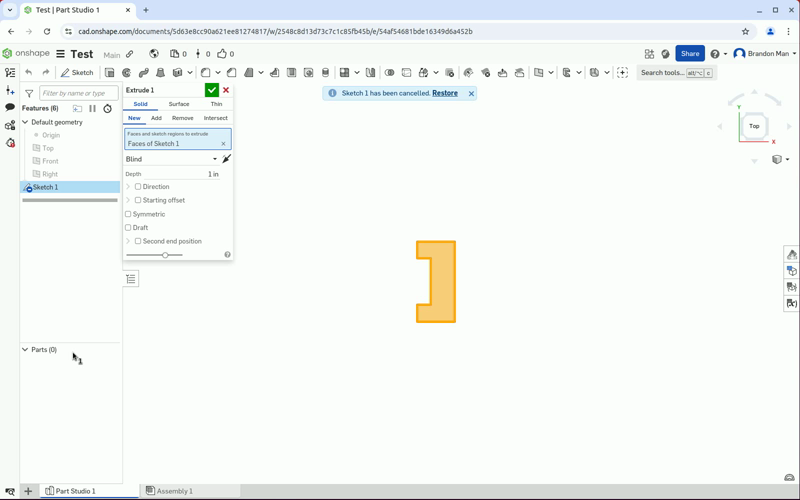
mouse_move(143, 106)
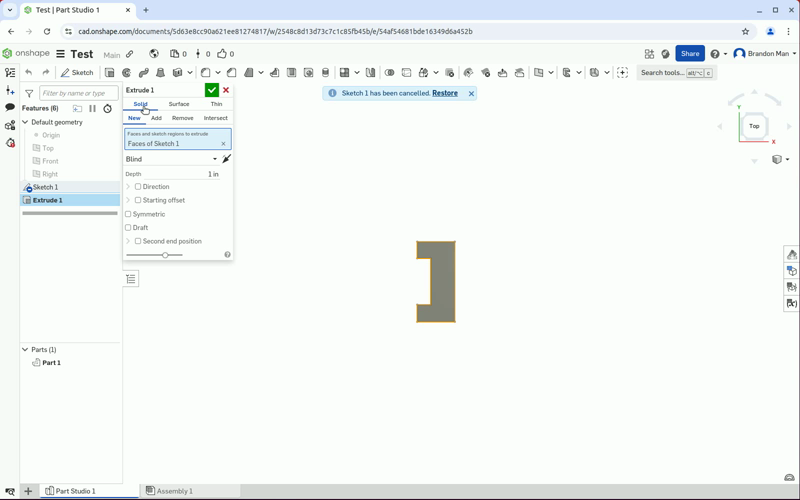
click(143, 106)
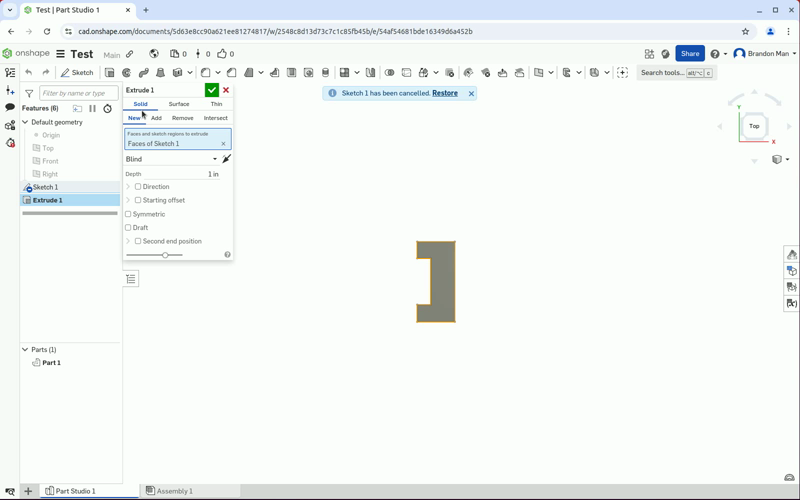
mouse_move(137, 120)
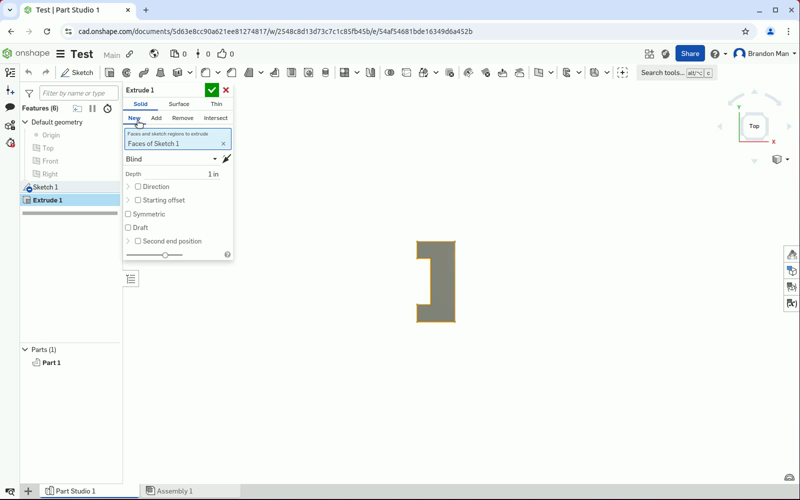
click(137, 120)
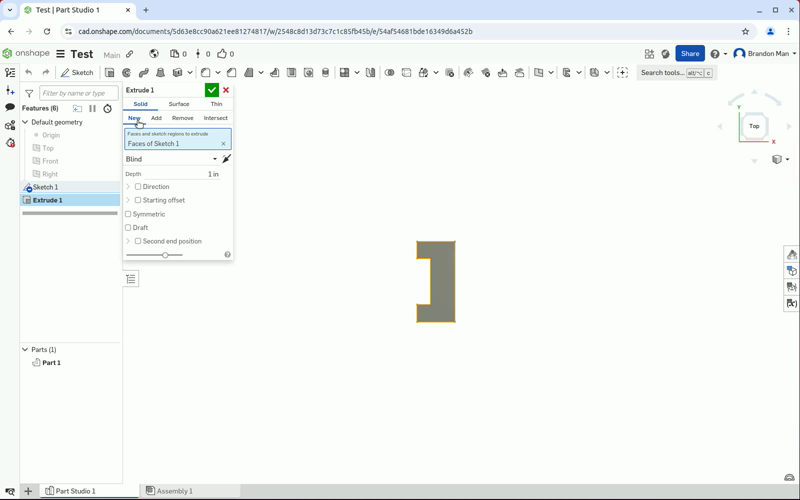
key(tab, 4)
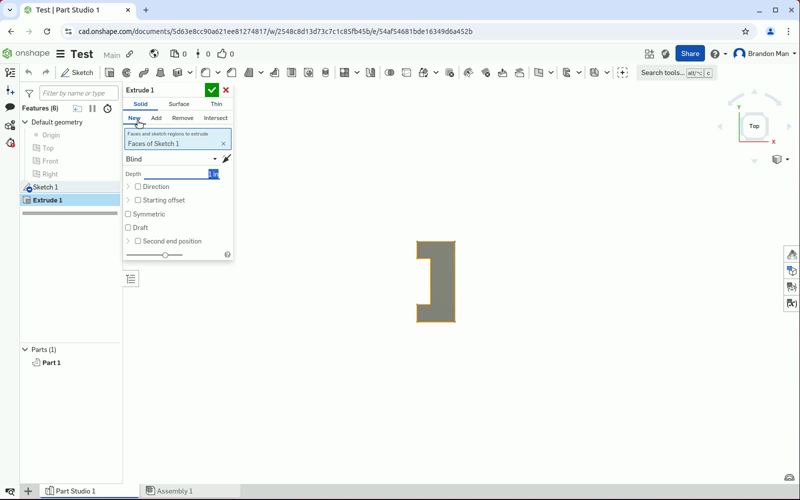
text(12.998)
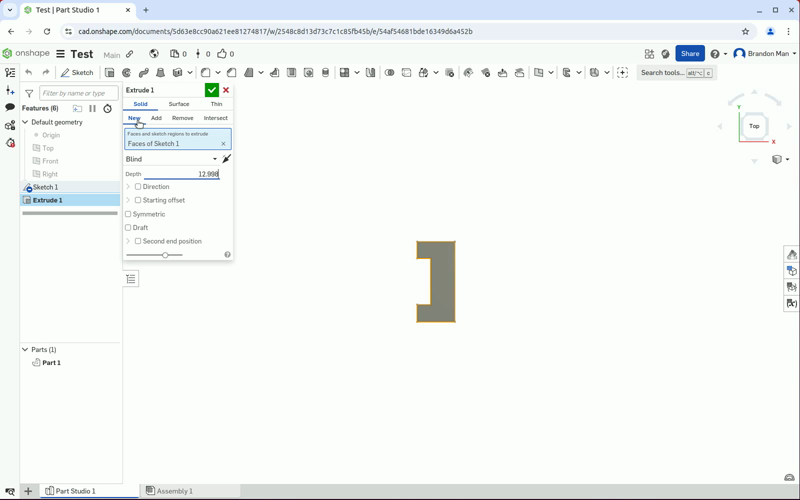
key(enter)
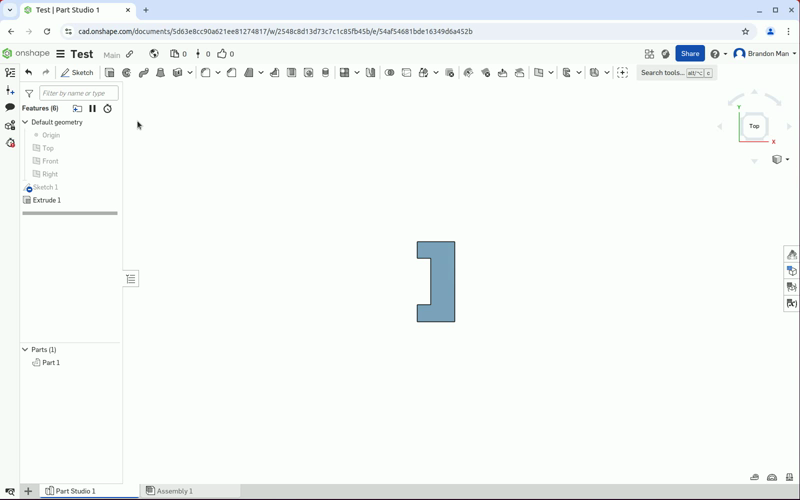
key(shift+h)
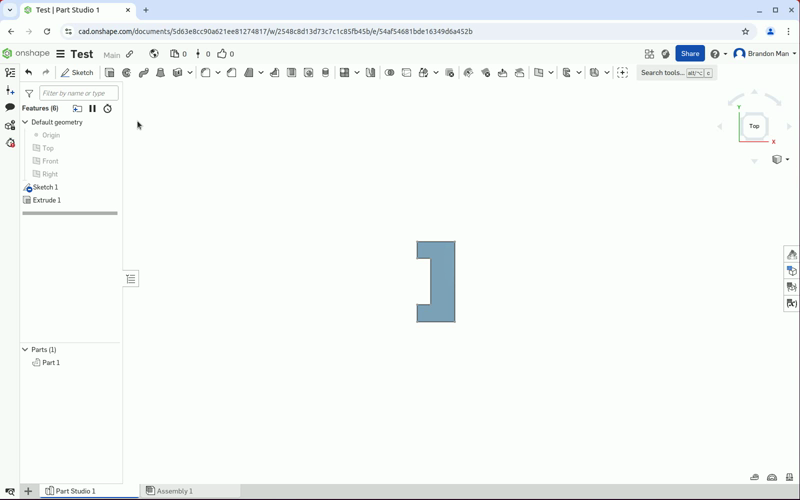
key(shift+h)
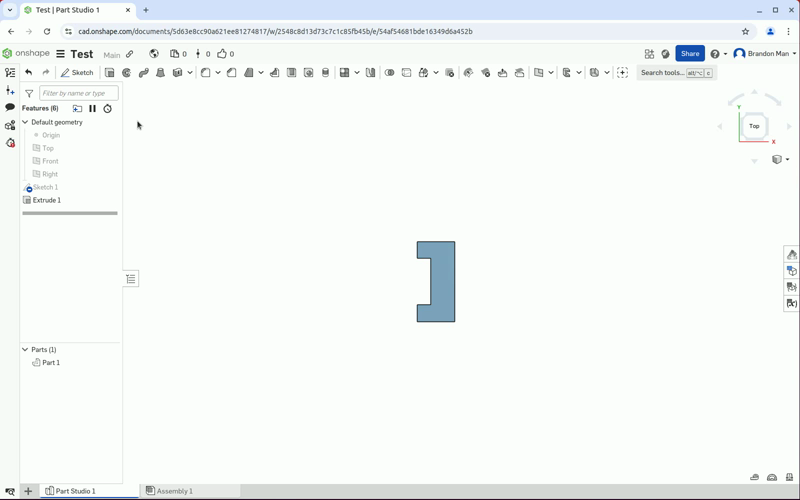
mouse_move(73, 189)
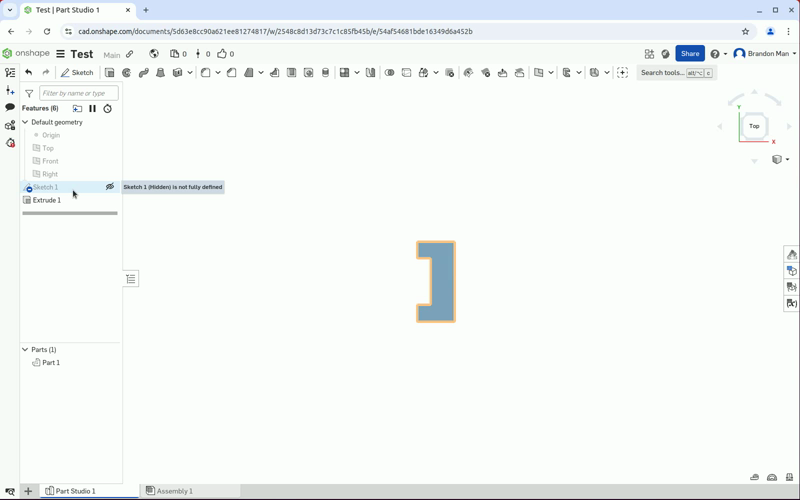
click(73, 189)
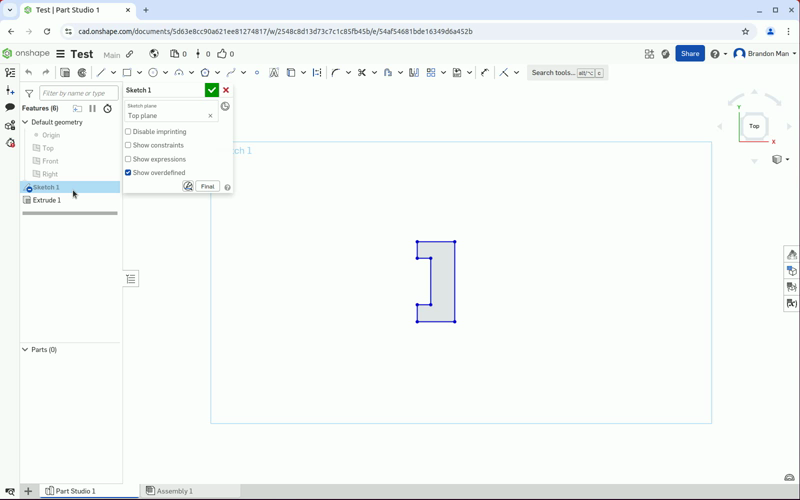
mouse_move(229, 92)
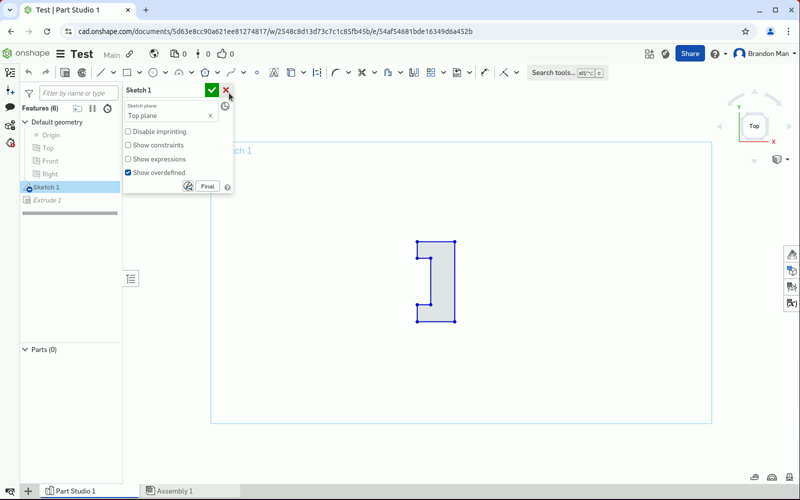
click(229, 92)
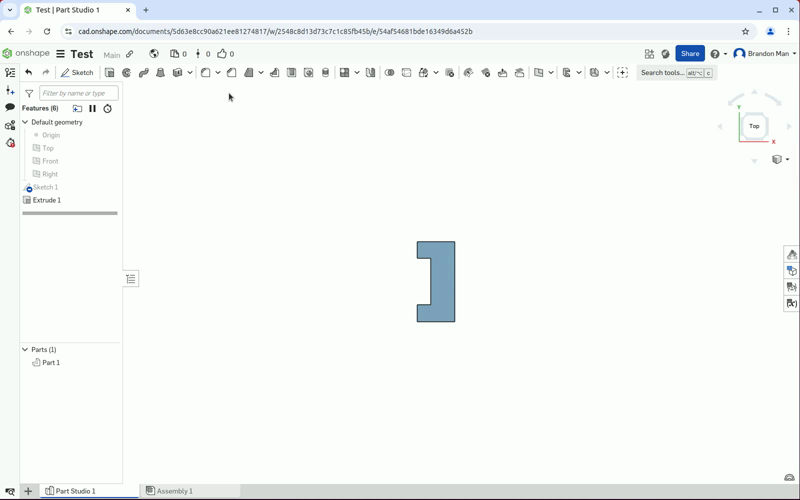
mouse_move(541, 75)
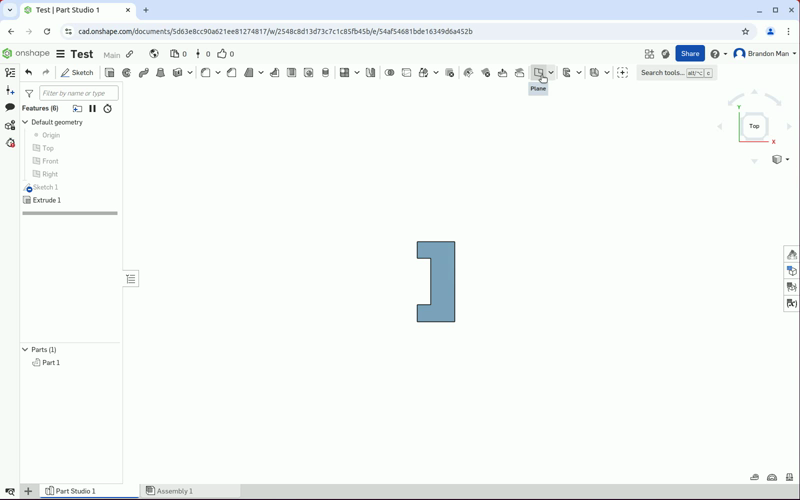
click(541, 75)
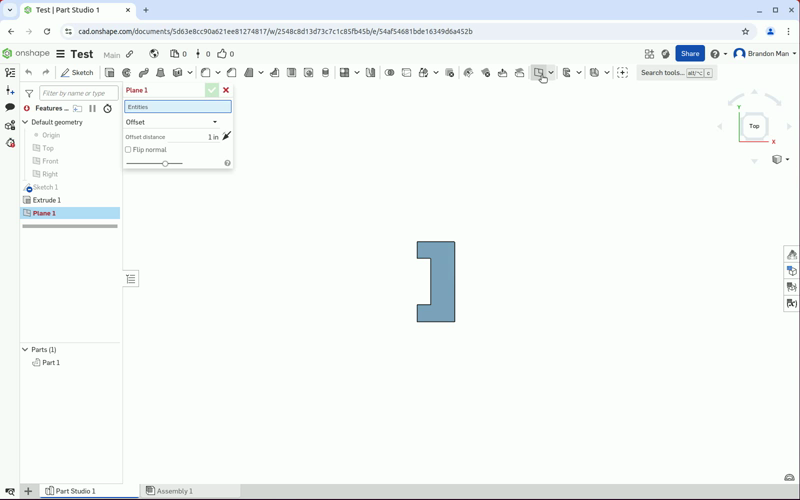
mouse_move(73, 150)
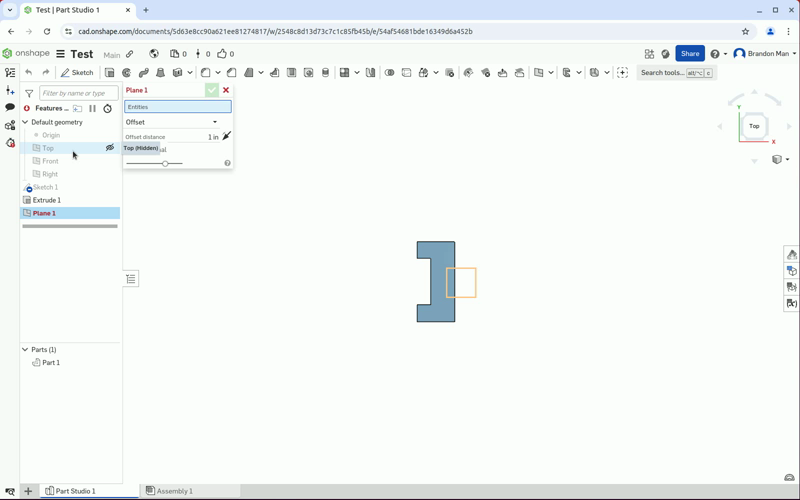
click(73, 150)
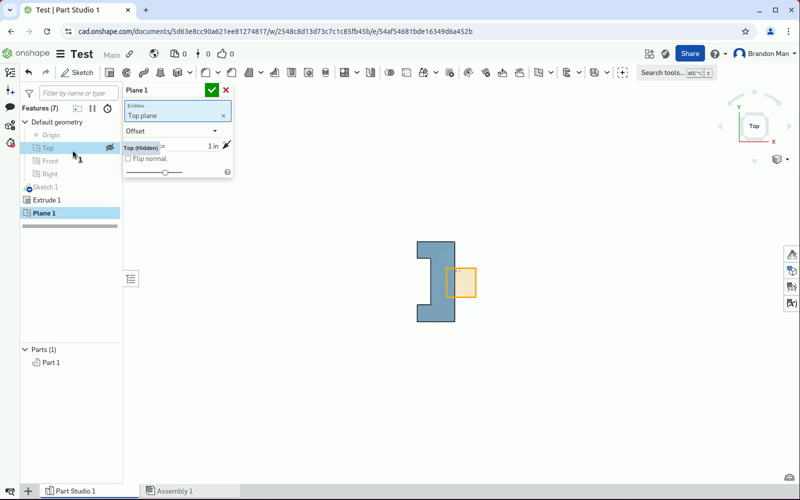
key(tab, 2)
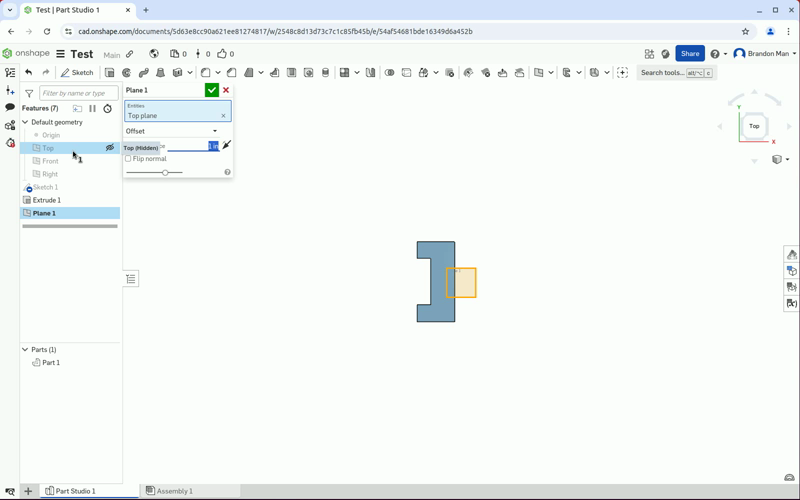
text(13.002)
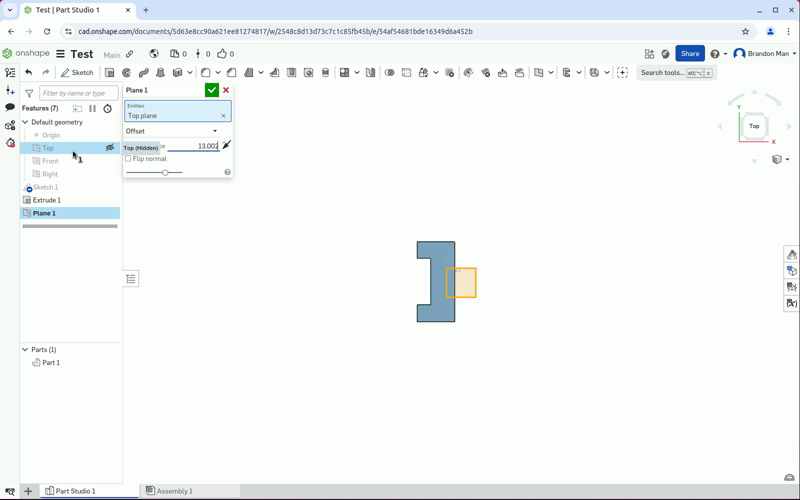
key(enter, 2)
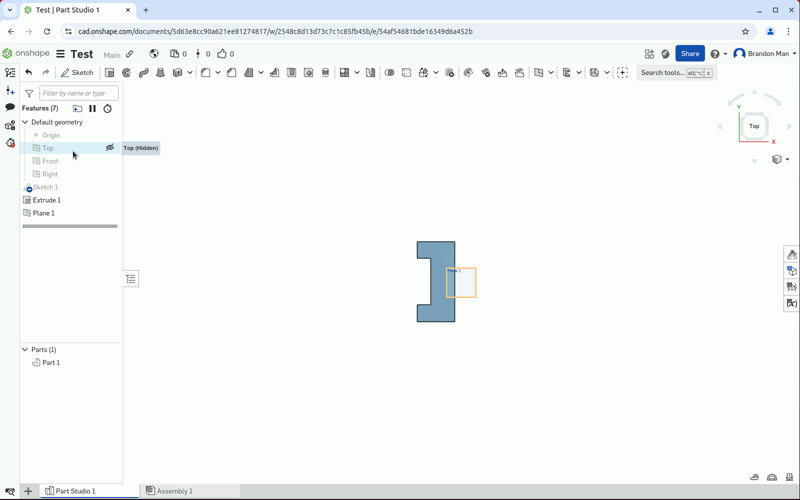
key(shift+s)
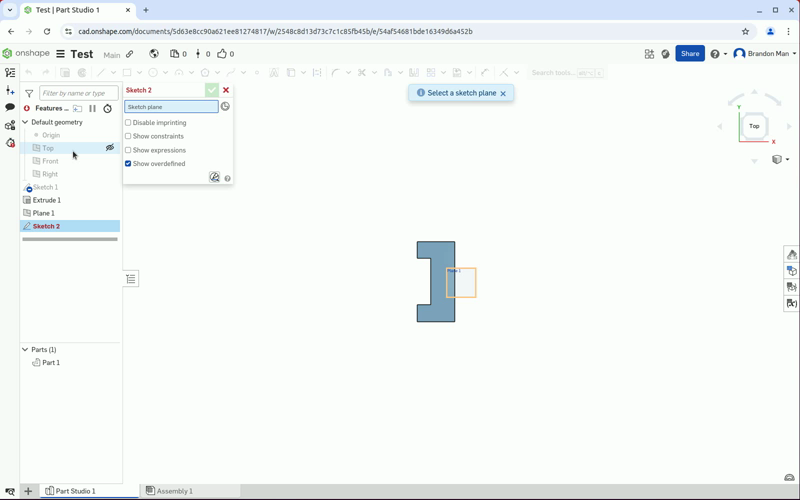
mouse_move(73, 215)
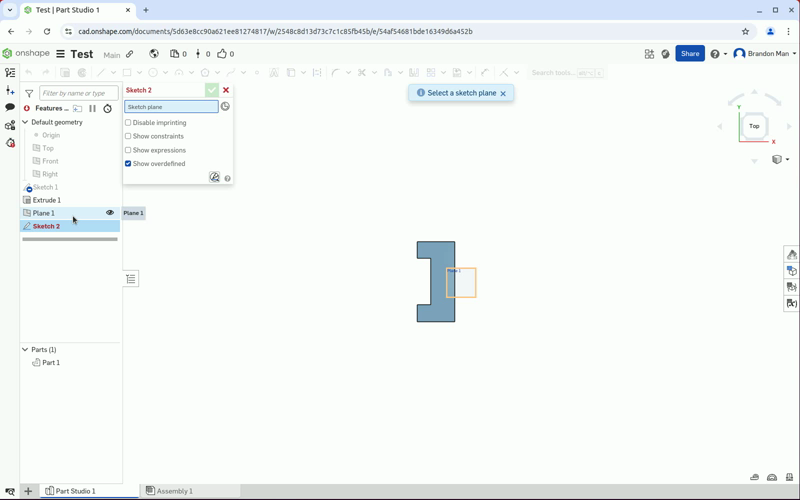
click(73, 215)
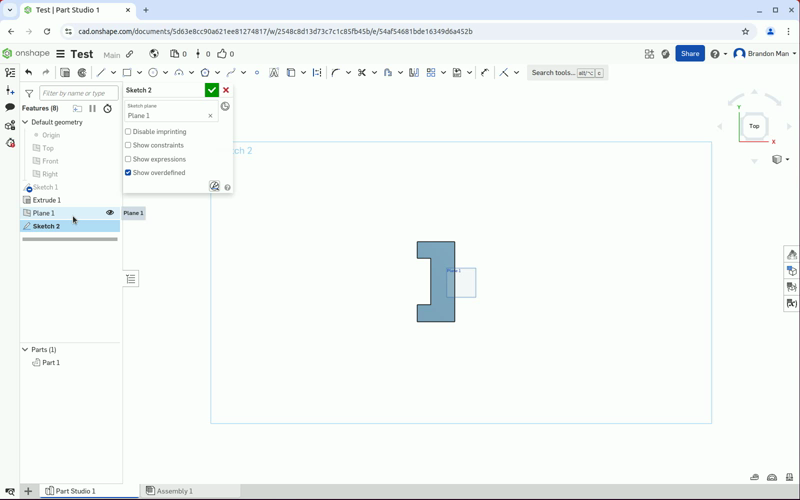
mouse_move(73, 352)
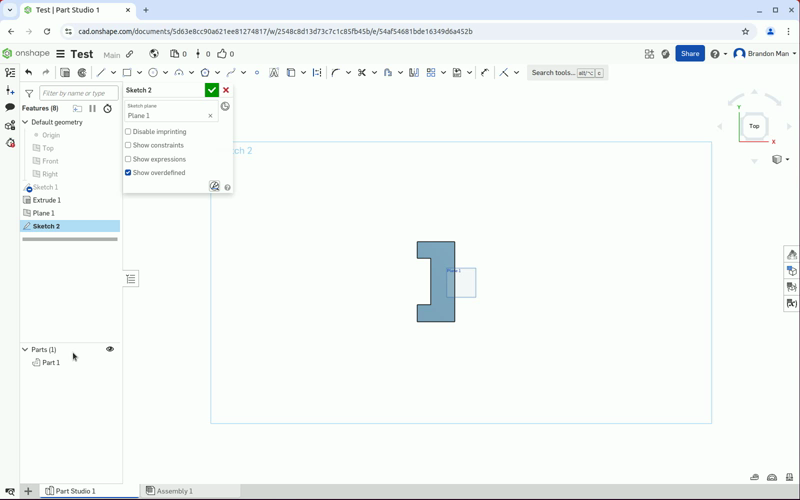
key(y)
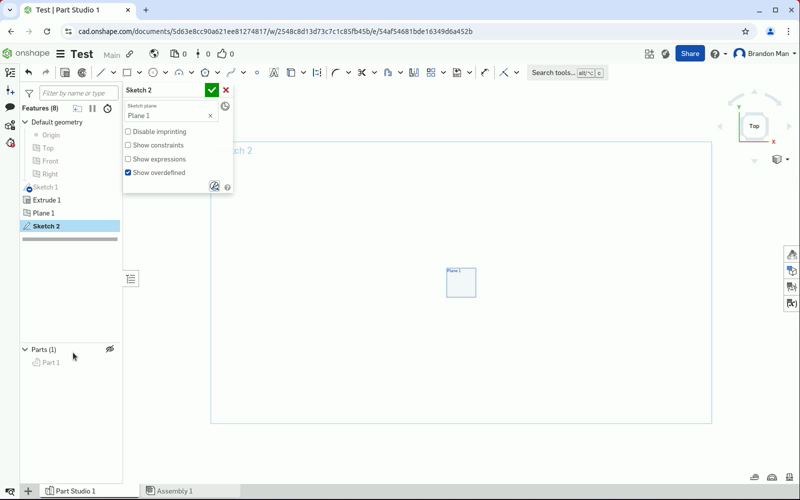
key(l)
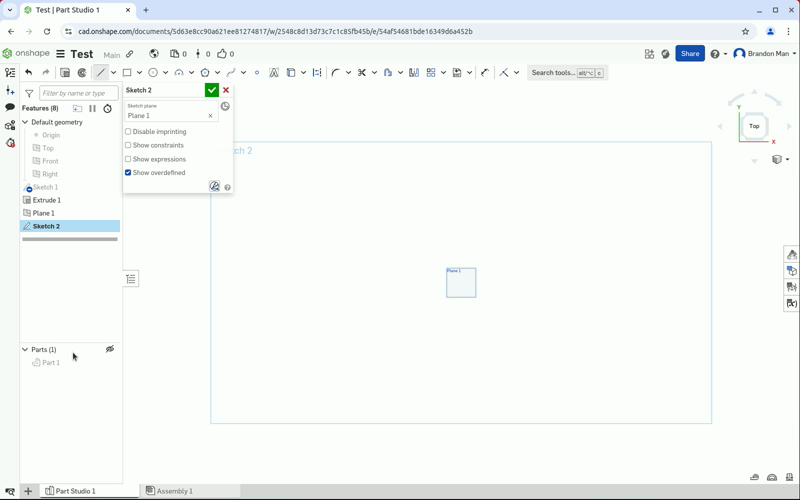
key_down(shift)
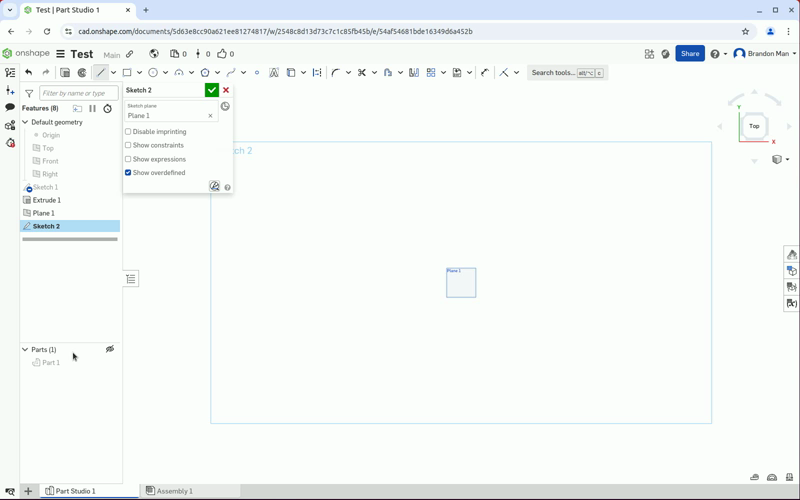
mouse_move(430, 298)
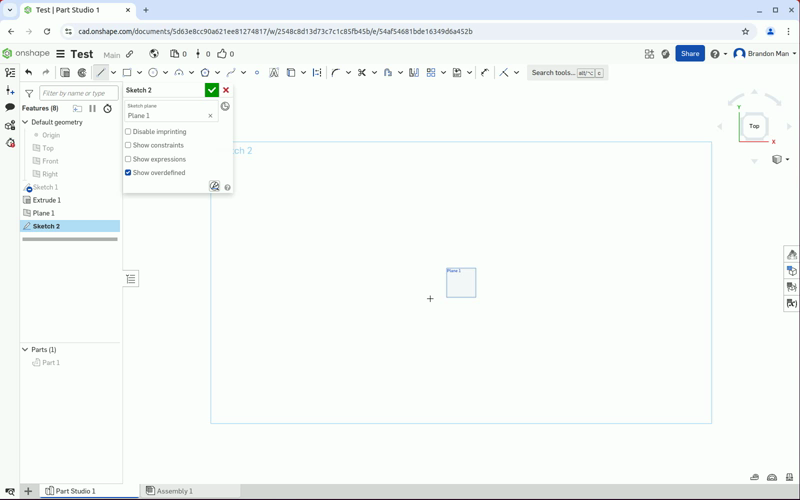
click(430, 298)
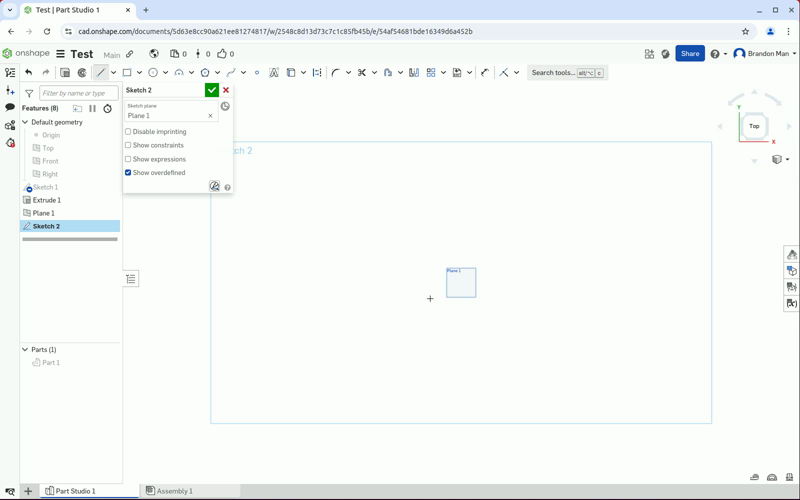
key_up(shift)
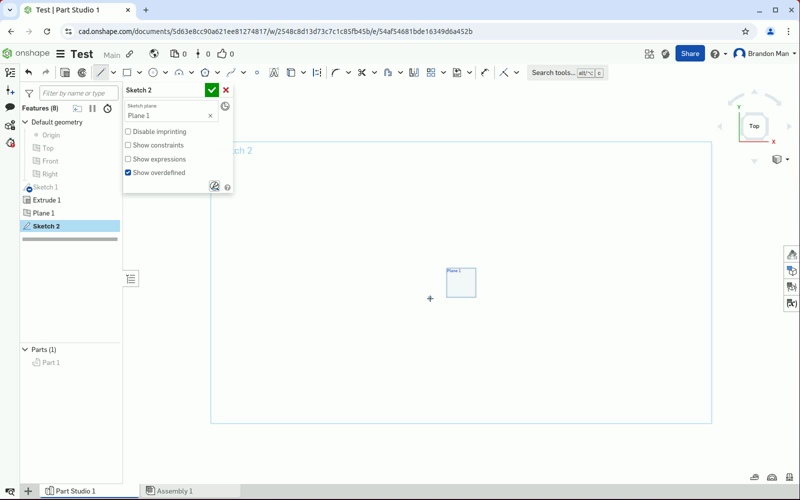
key_down(shift)
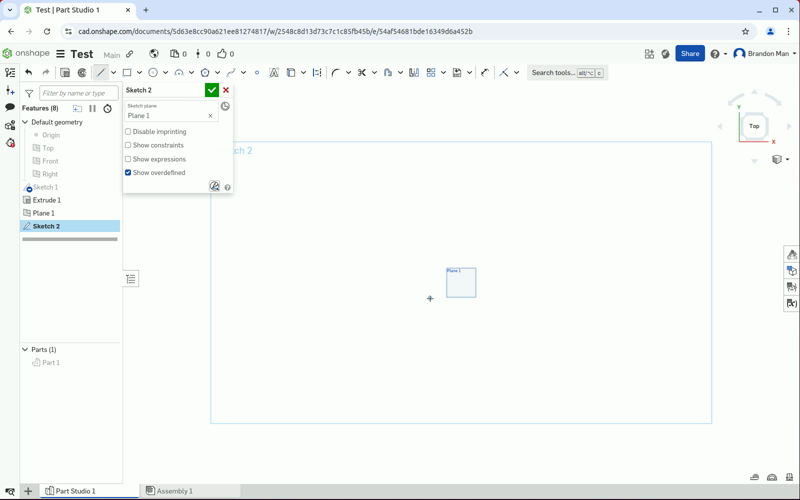
mouse_move(460, 298)
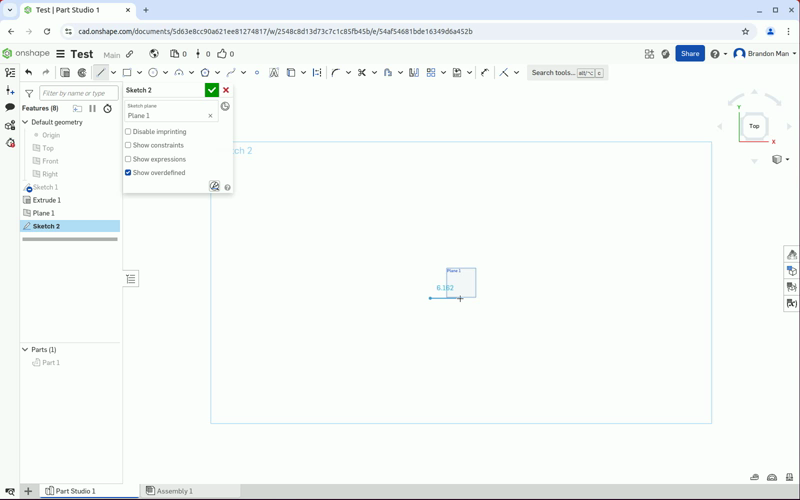
mouse_move(454, 298)
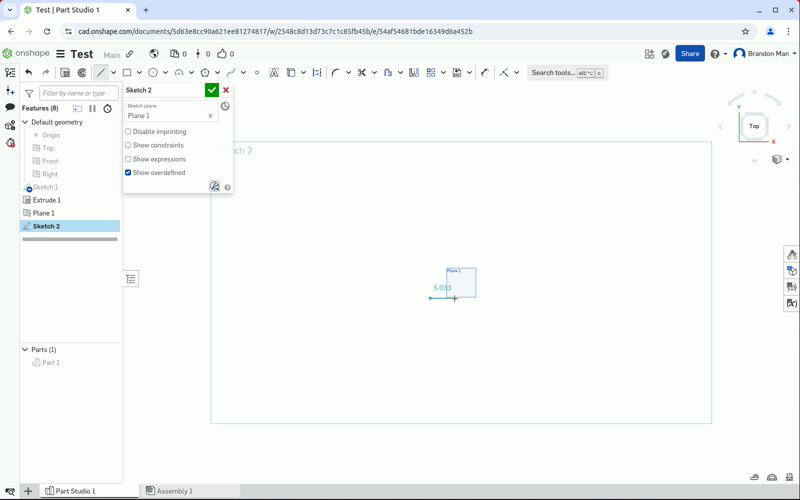
click(454, 298)
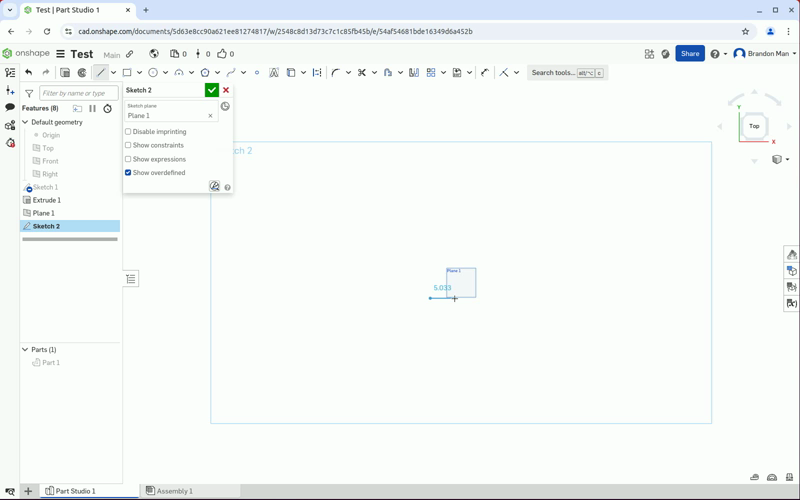
key_up(shift)
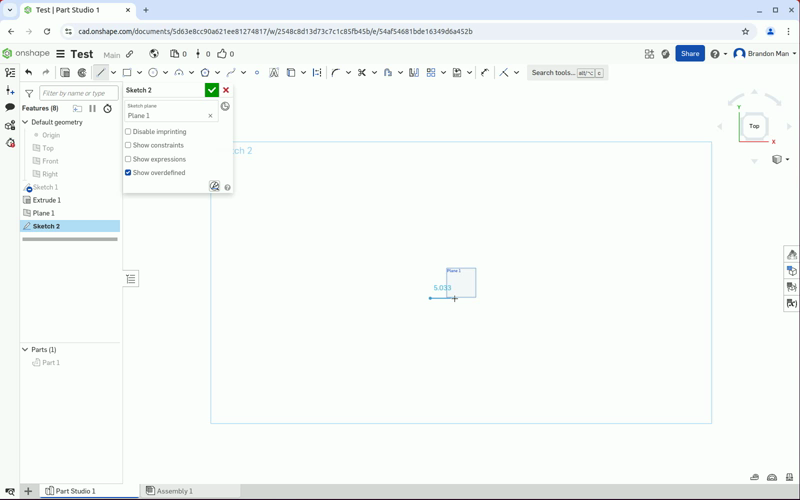
key_down(shift)
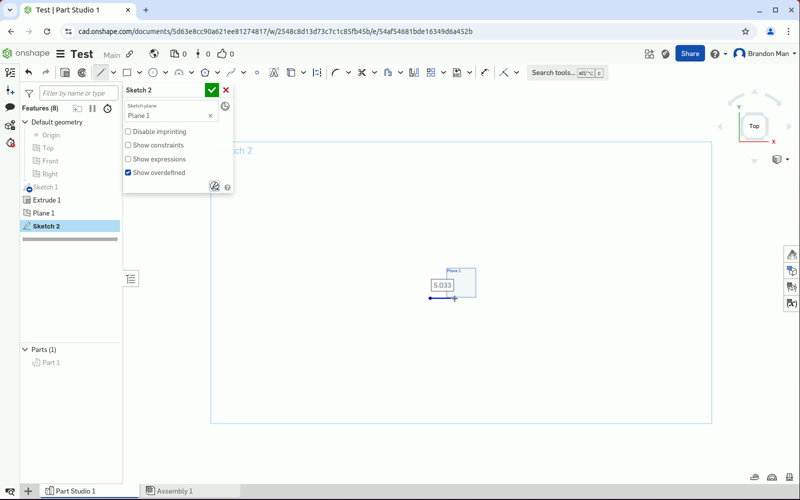
mouse_move(484, 298)
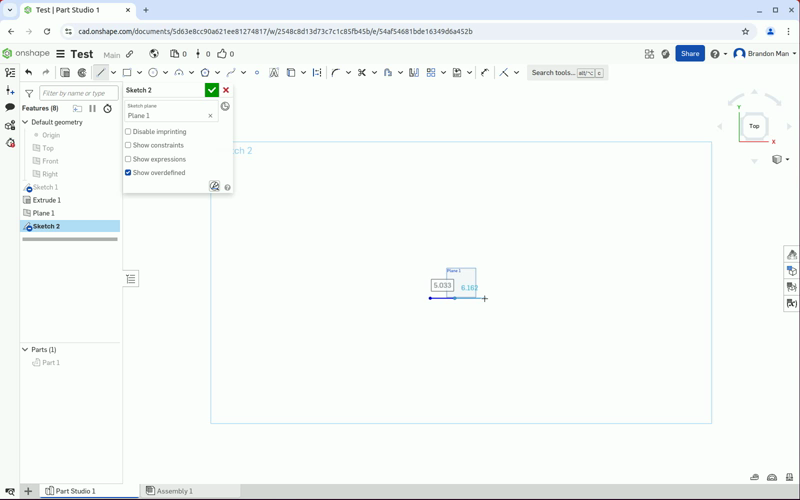
mouse_move(454, 264)
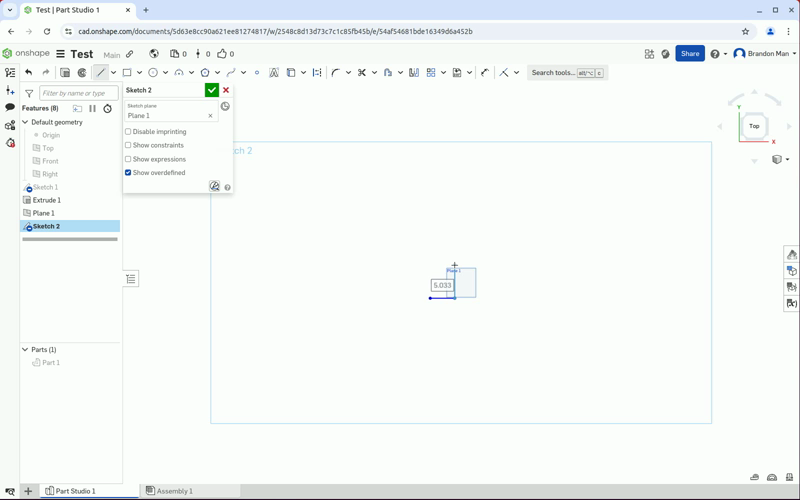
click(454, 264)
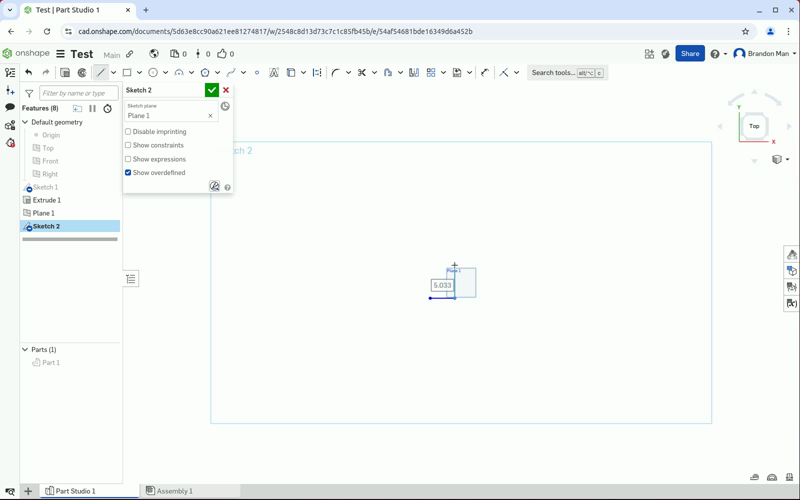
key_up(shift)
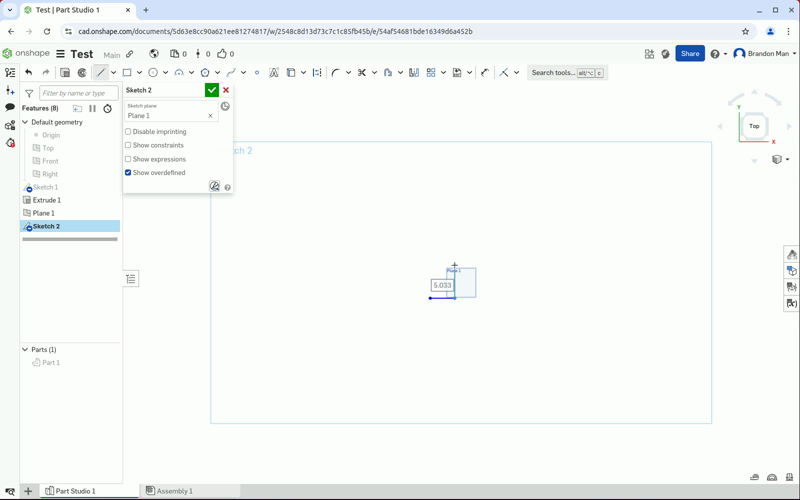
key_down(shift)
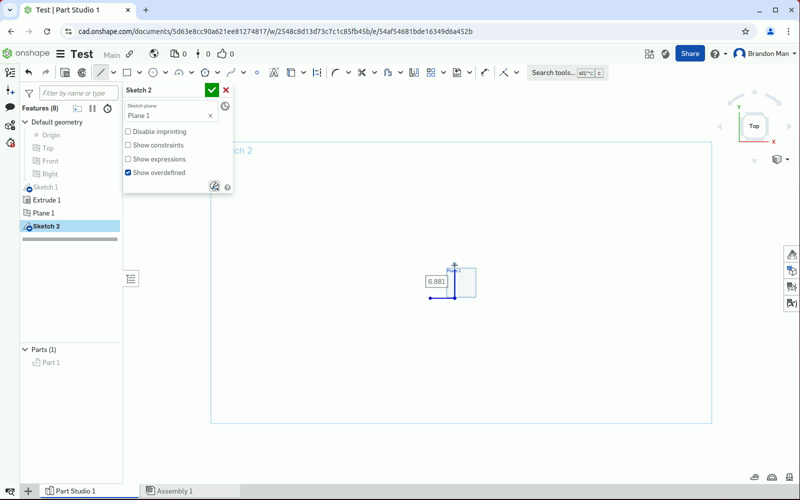
mouse_move(484, 264)
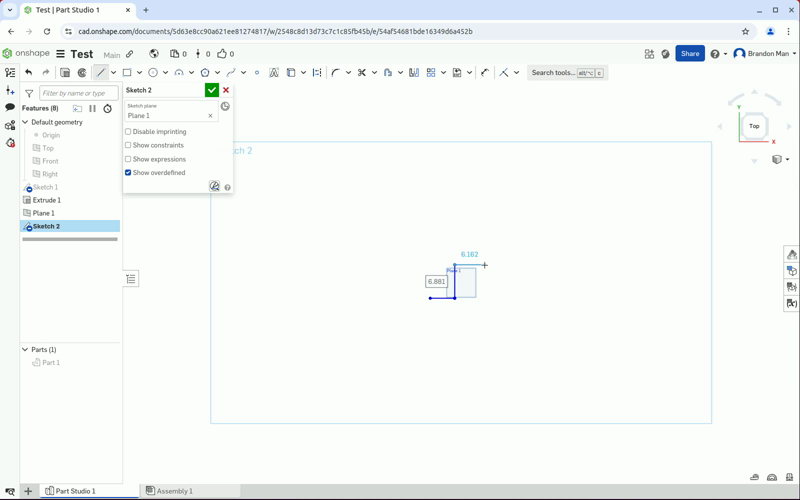
mouse_move(430, 264)
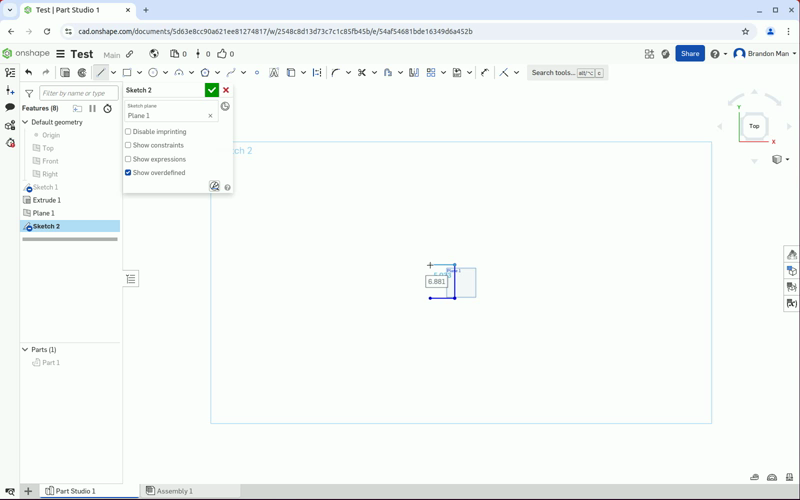
click(430, 264)
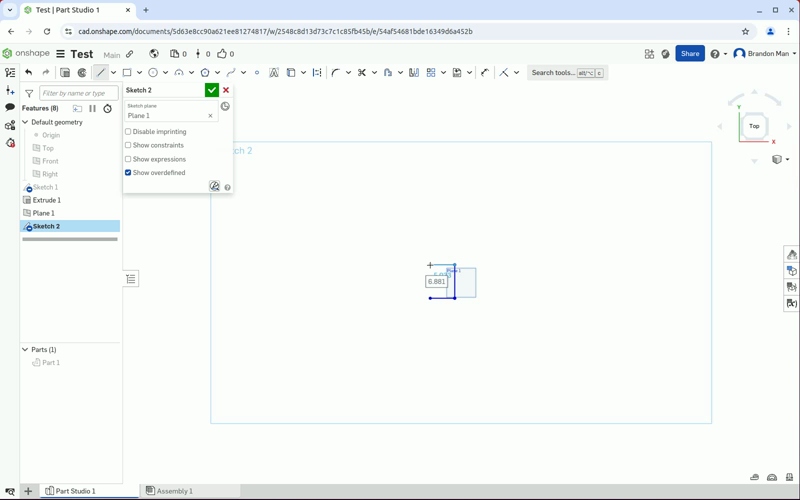
key_up(shift)
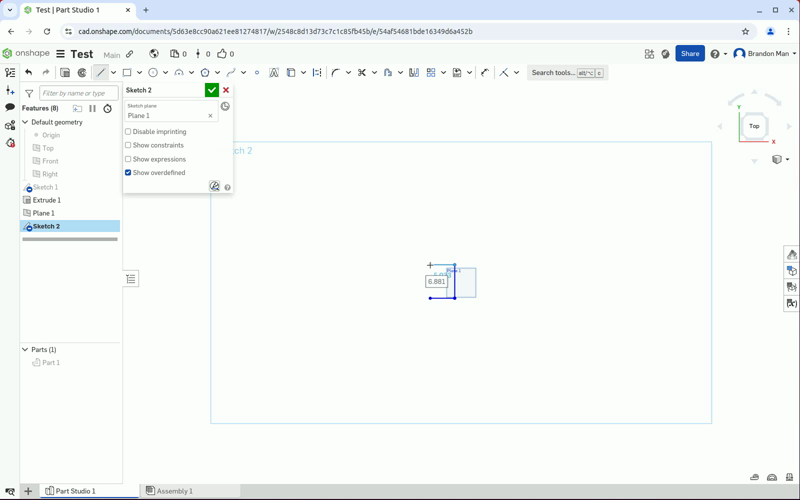
mouse_move(460, 264)
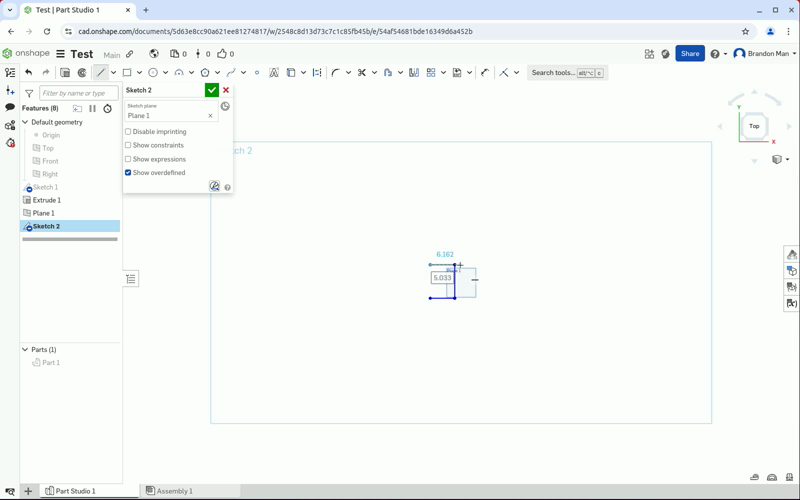
key_down(shift)
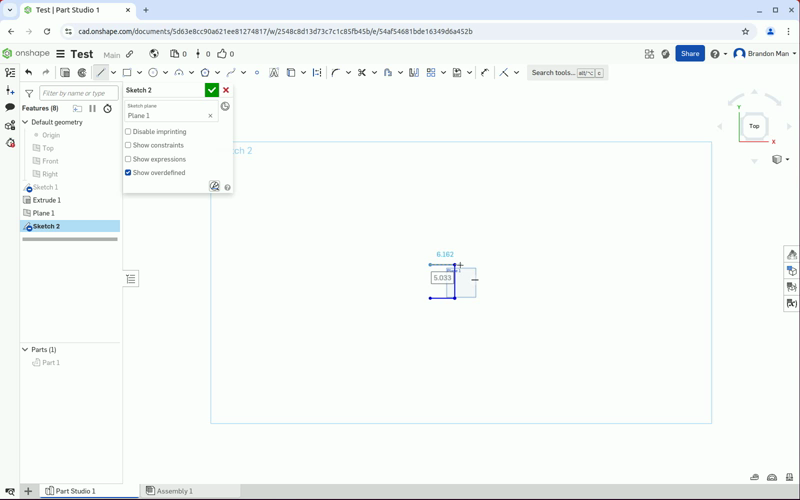
mouse_move(430, 298)
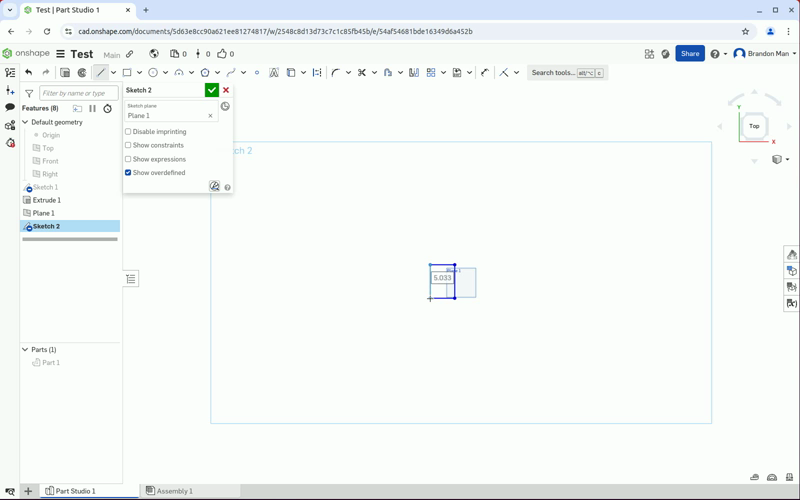
key_up(shift)
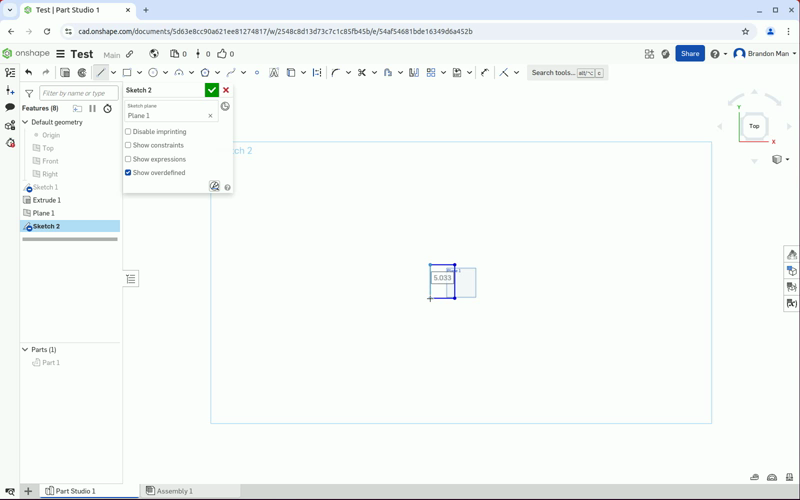
click(430, 298)
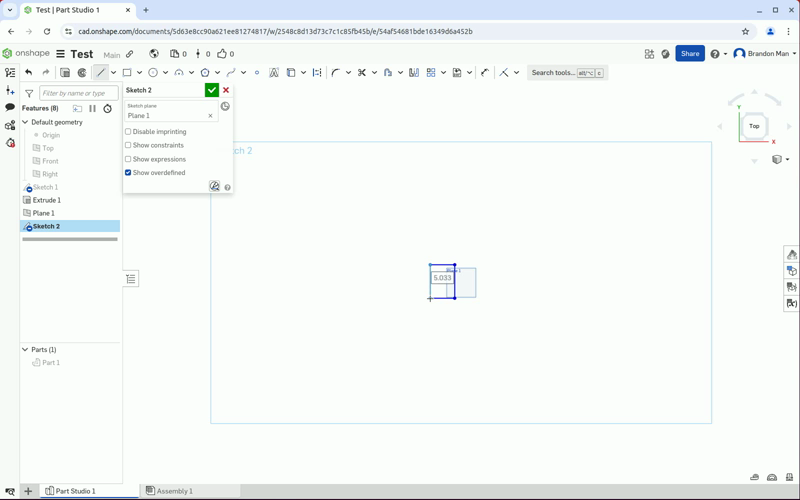
key(esc)
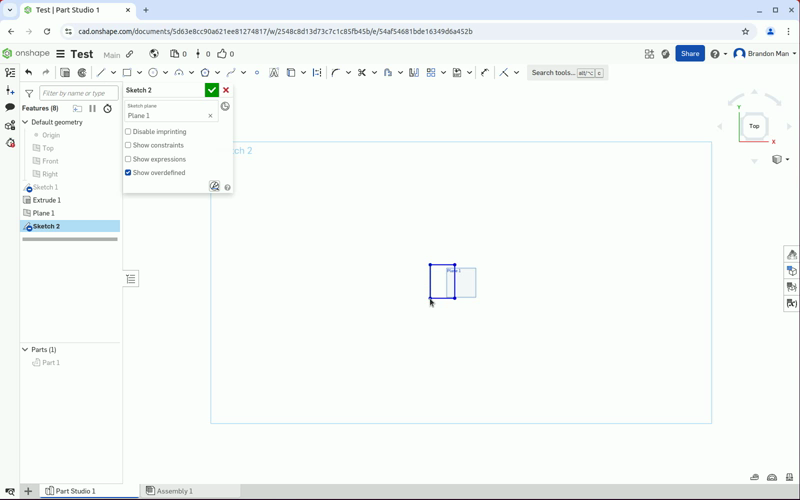
mouse_move(442, 284)
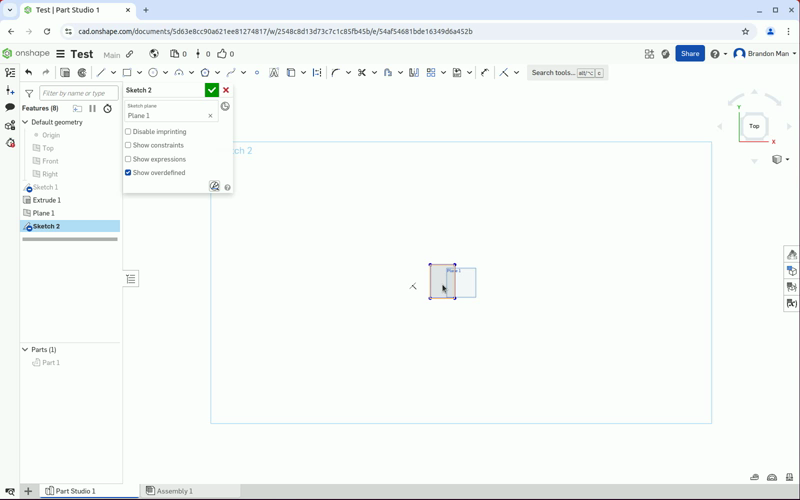
scroll(6)
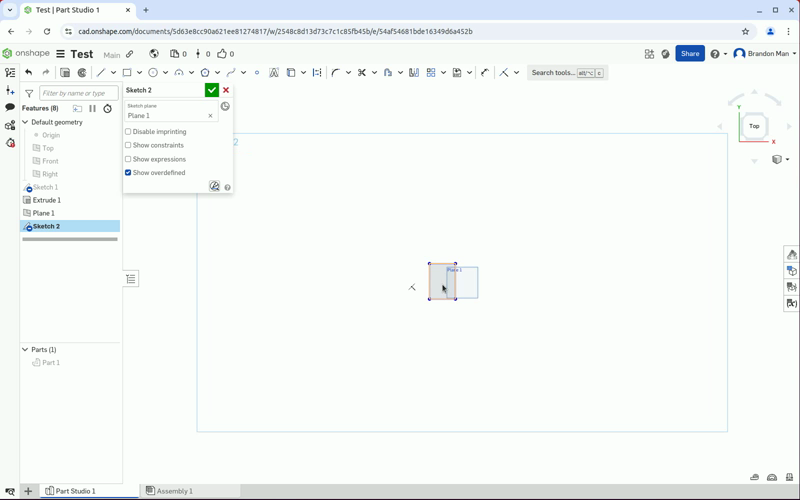
scroll(6)
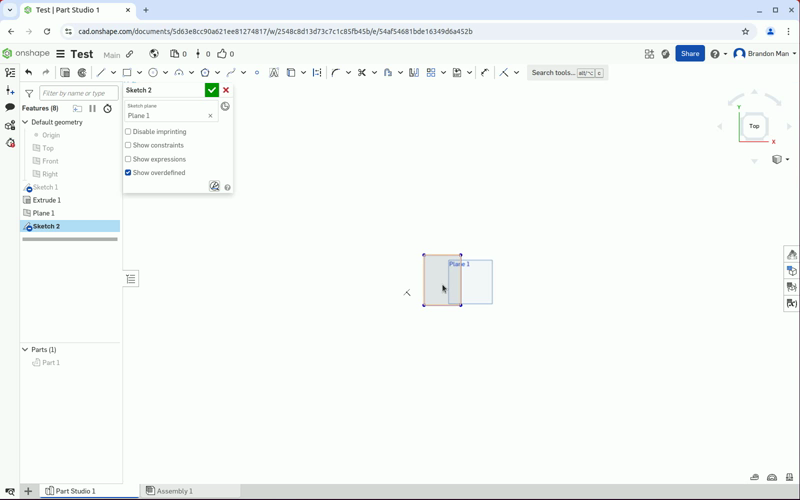
scroll(6)
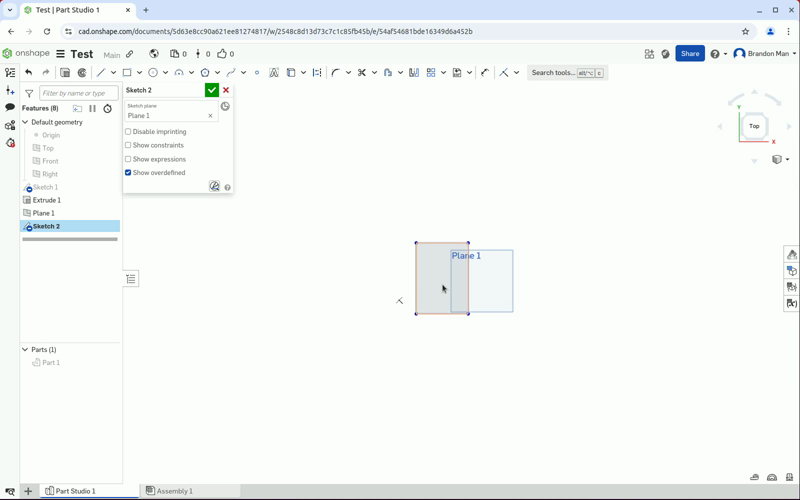
scroll(6)
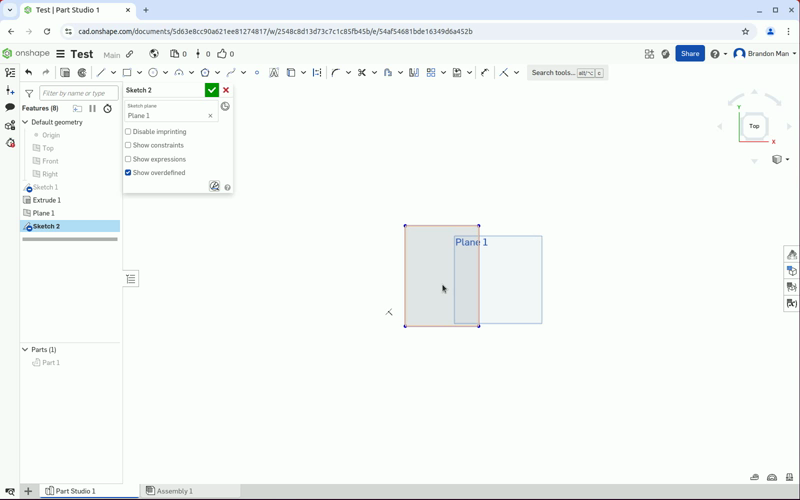
scroll(6)
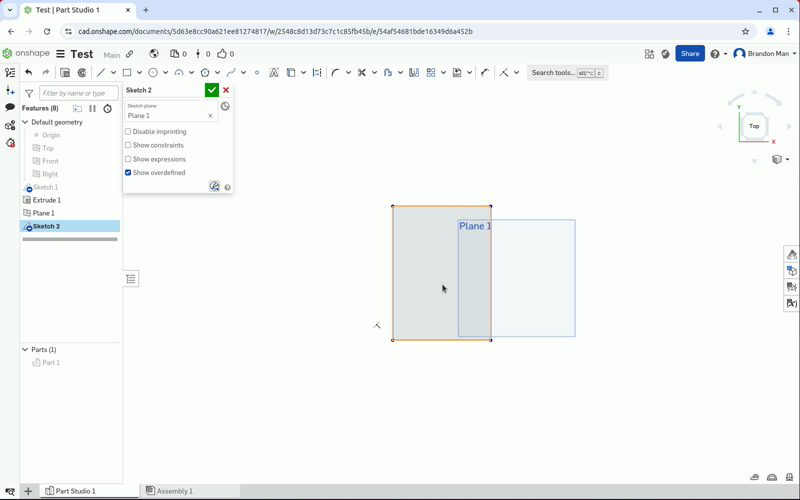
scroll(6)
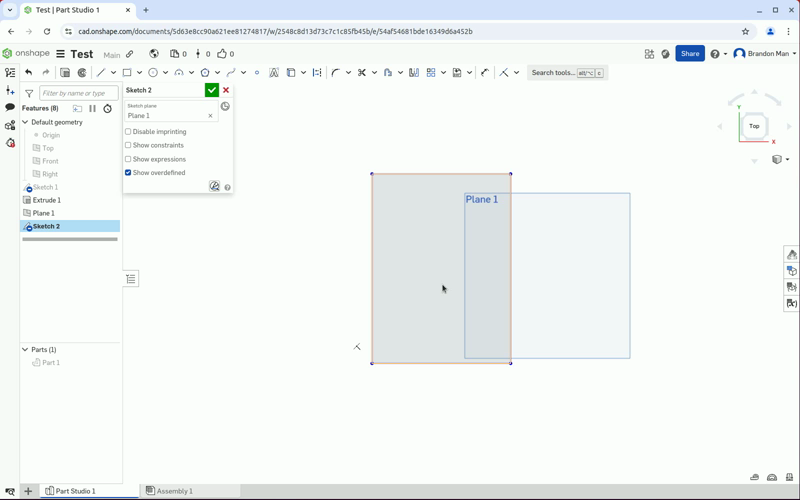
scroll(6)
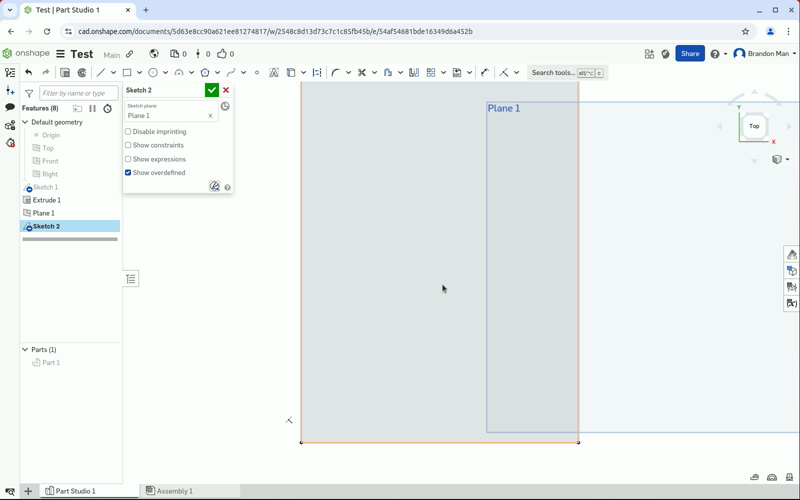
click(442, 284)
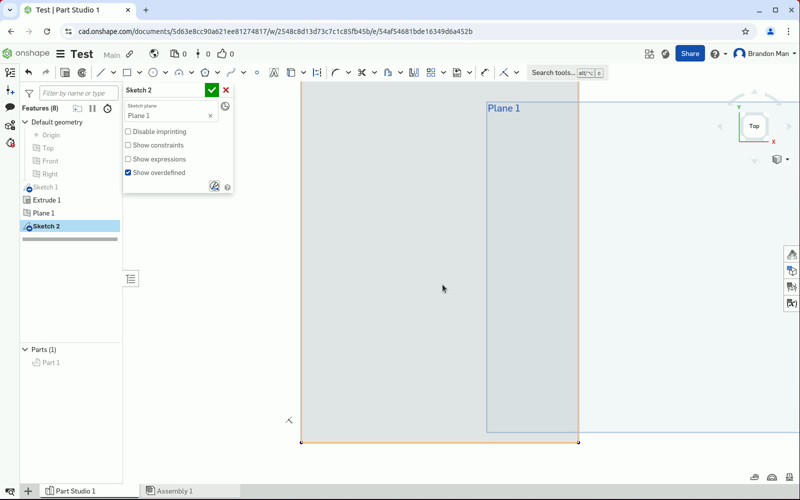
scroll(-6)
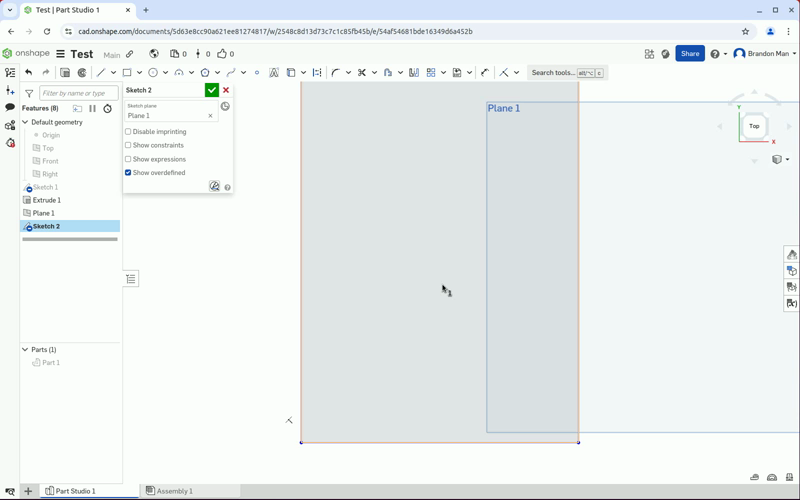
scroll(-6)
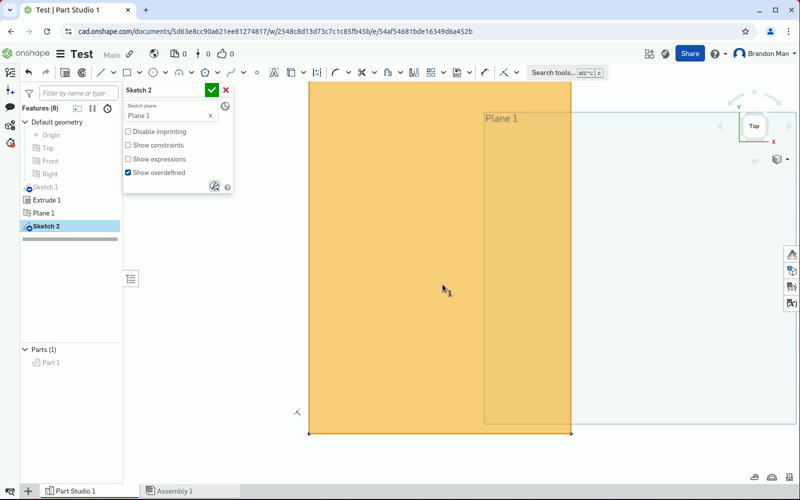
scroll(-6)
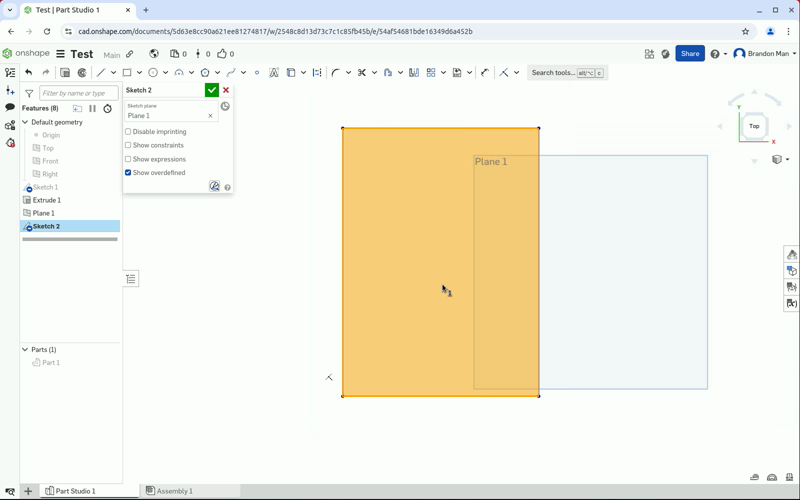
scroll(-6)
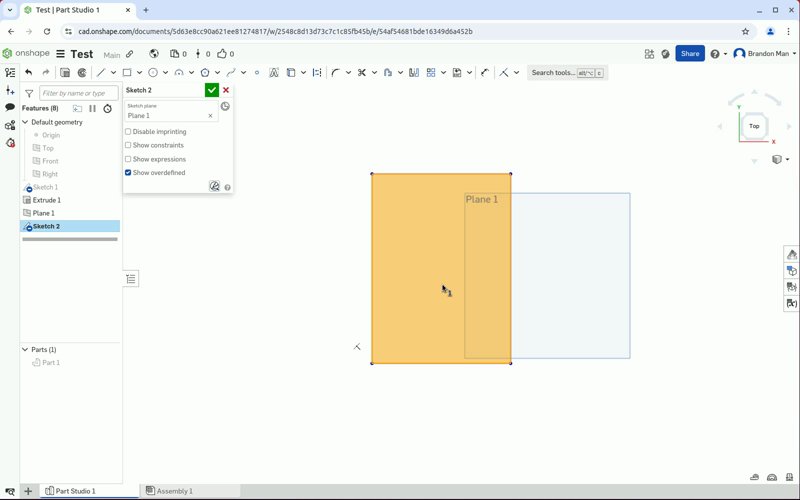
scroll(-6)
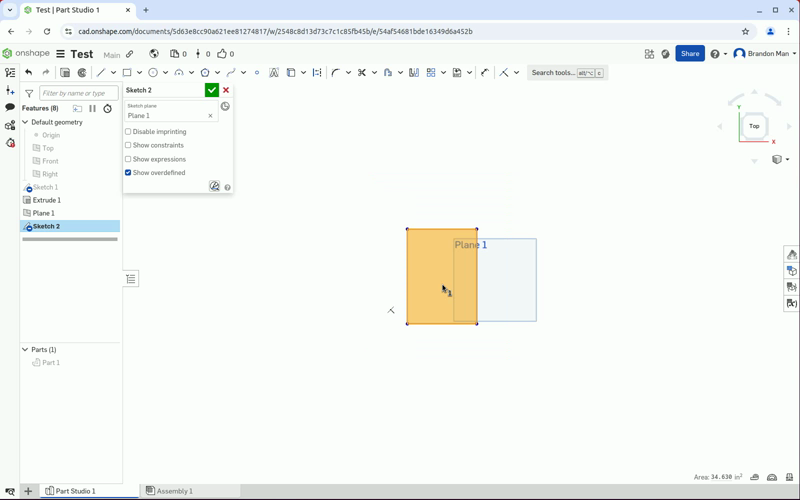
scroll(-6)
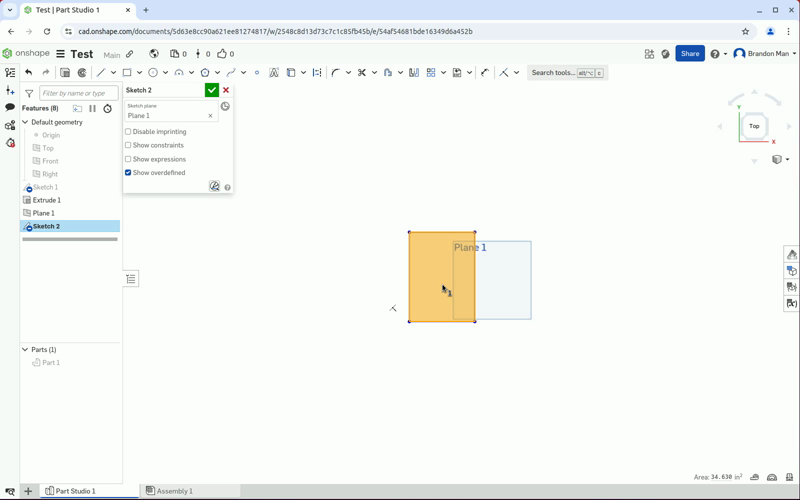
scroll(-6)
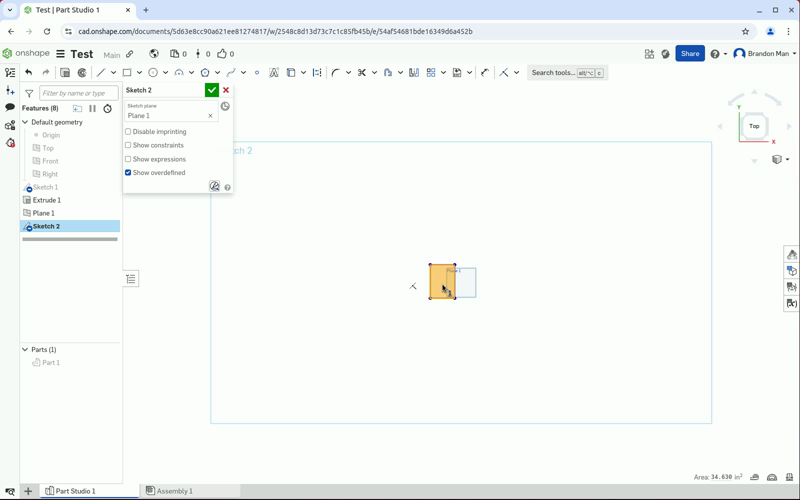
mouse_move(73, 352)
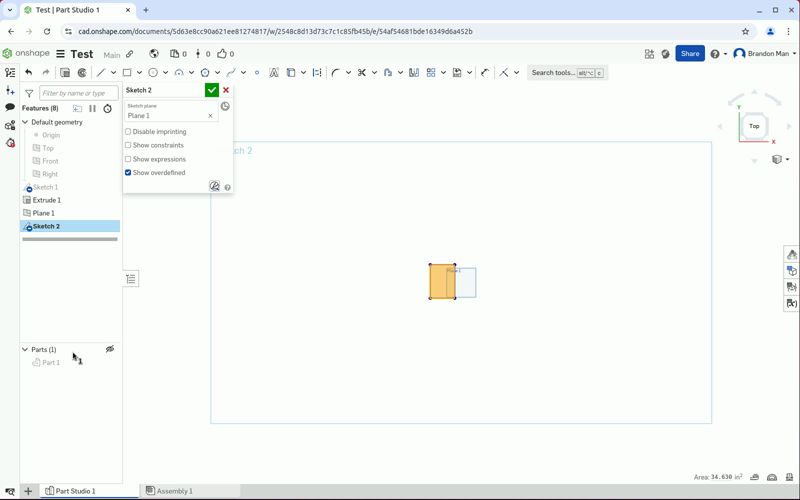
key(shift+y)
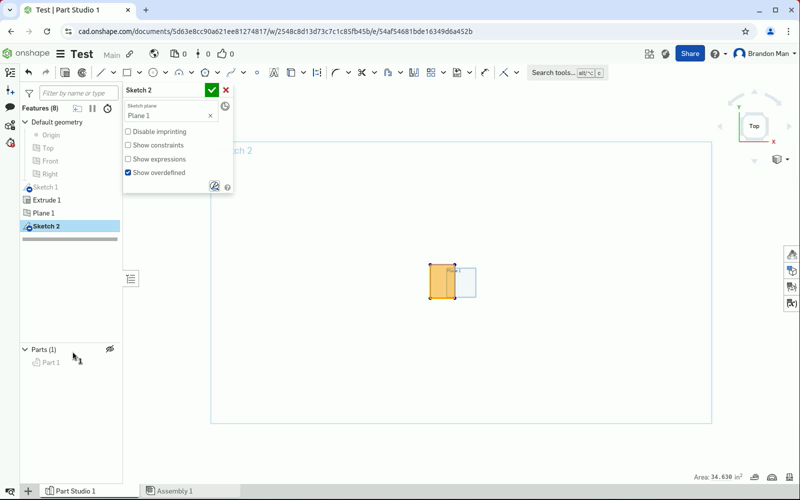
key(shift+e)
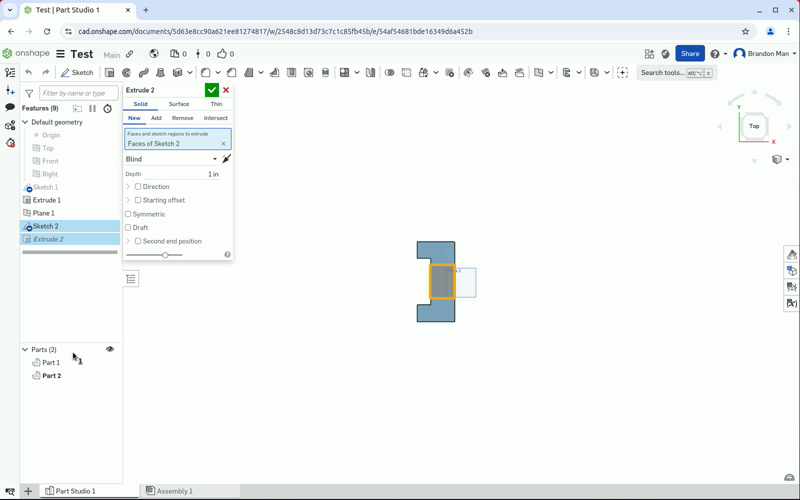
mouse_move(143, 106)
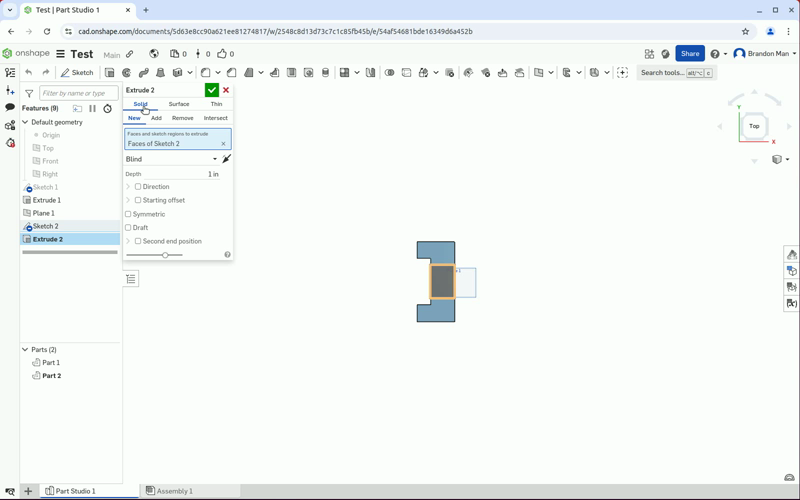
click(143, 106)
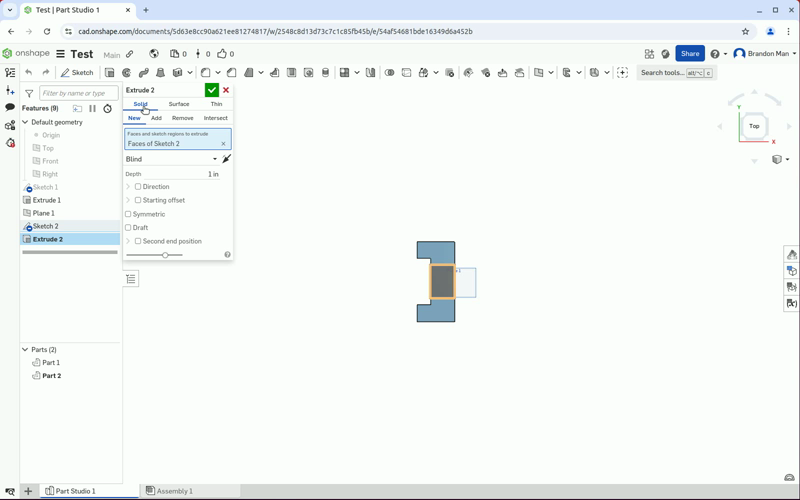
mouse_move(186, 120)
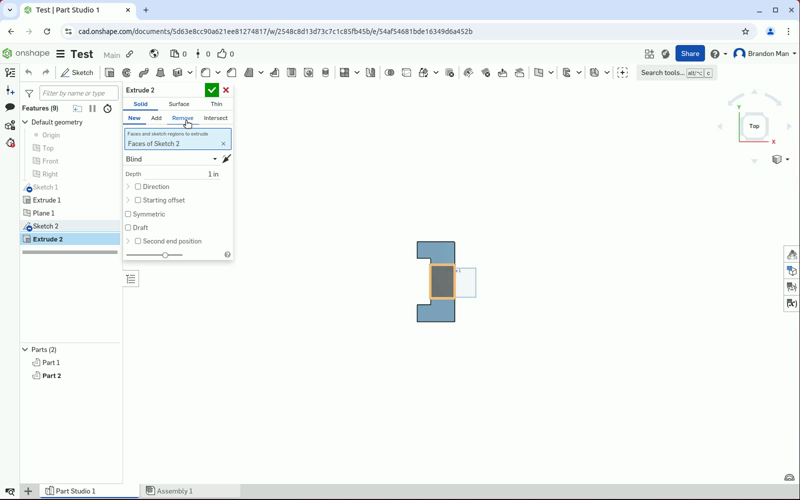
click(186, 120)
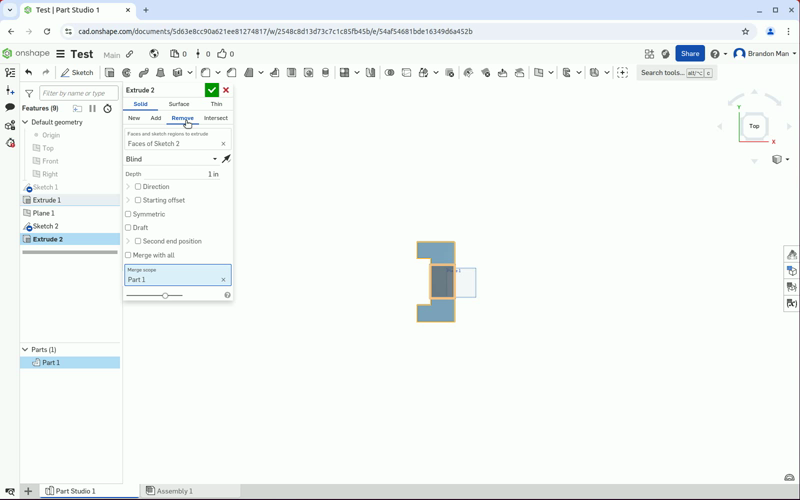
key(tab, 4)
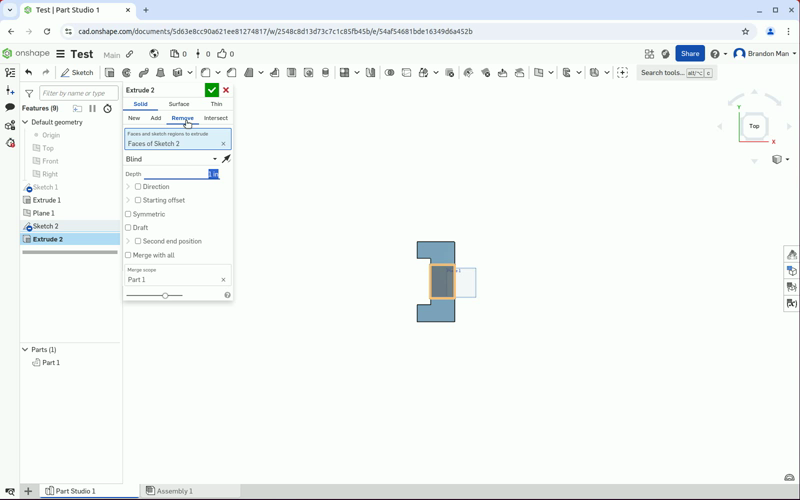
text(2.648)
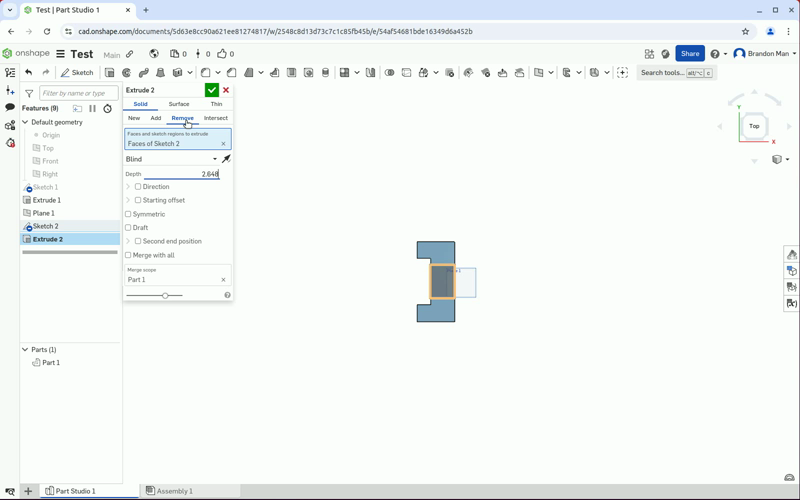
key(tab, 6)
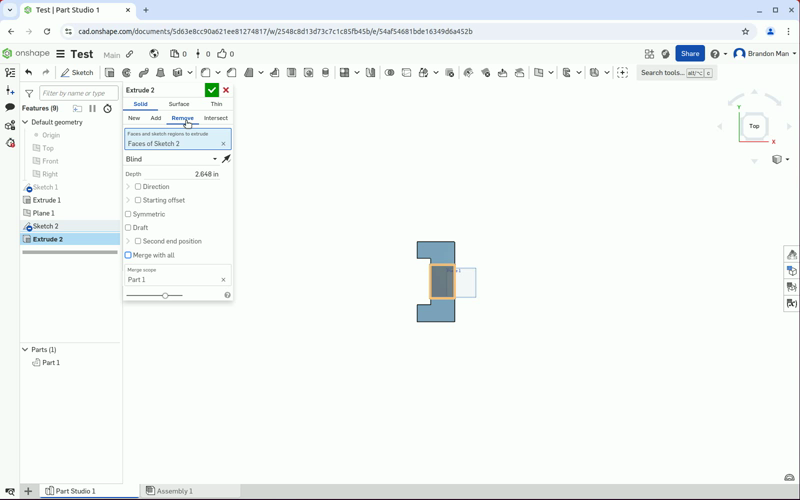
key(space)
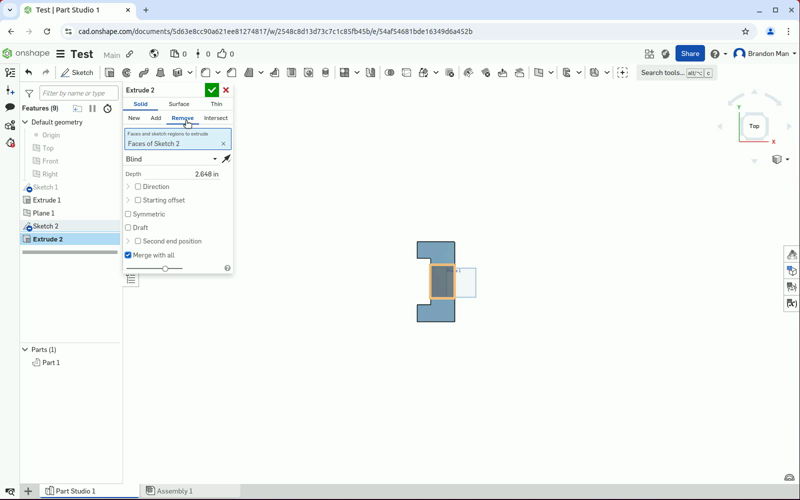
key(enter)
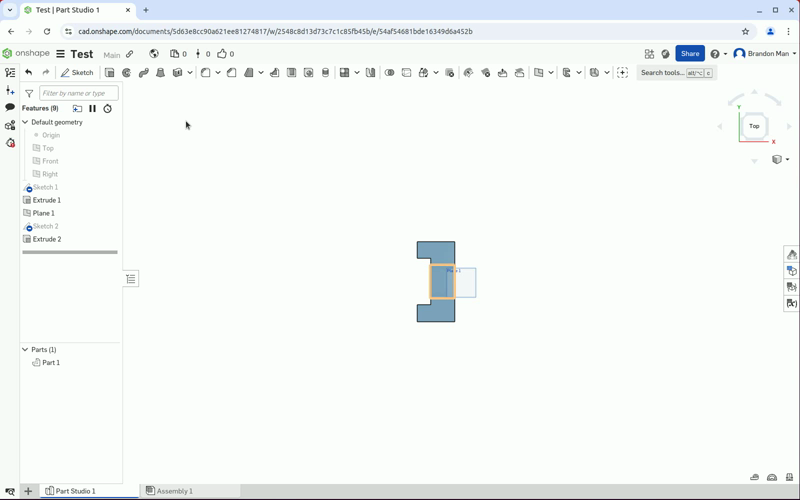
key(shift+h)
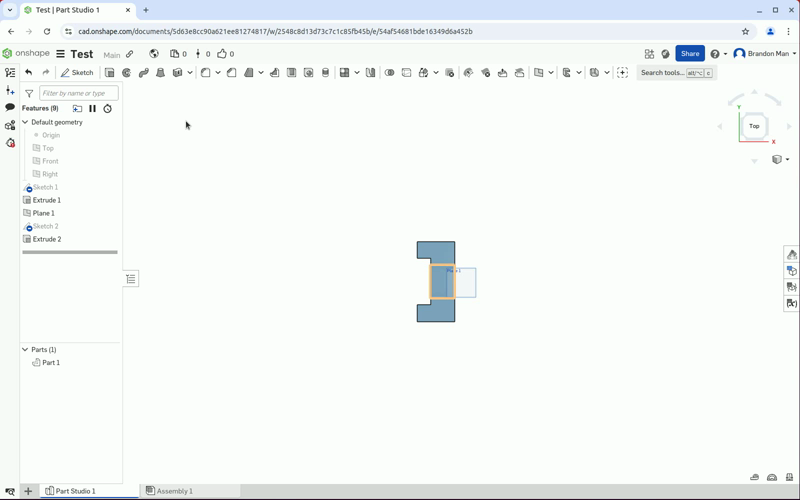
key(shift+h)
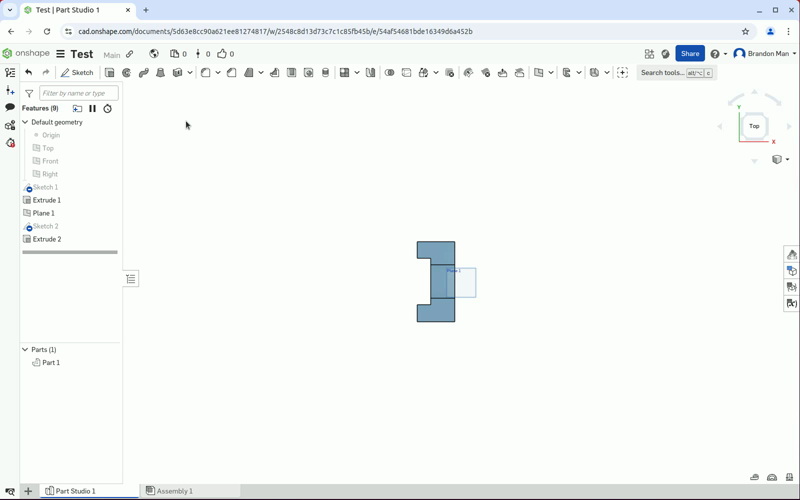
mouse_move(73, 189)
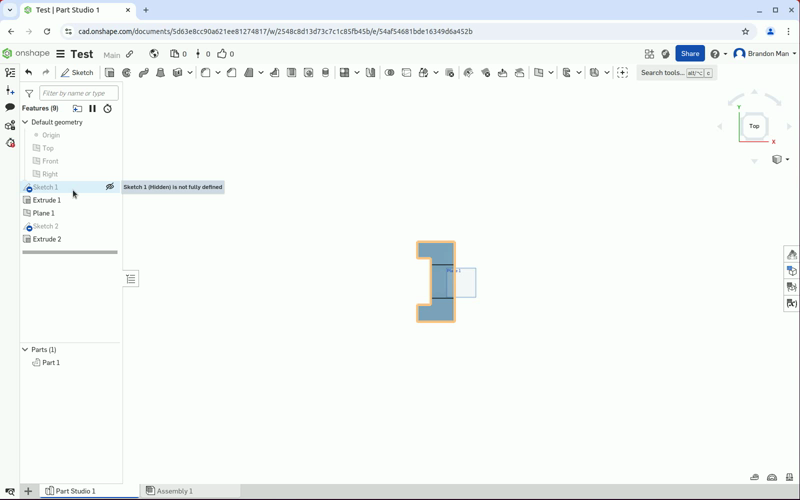
click(73, 189)
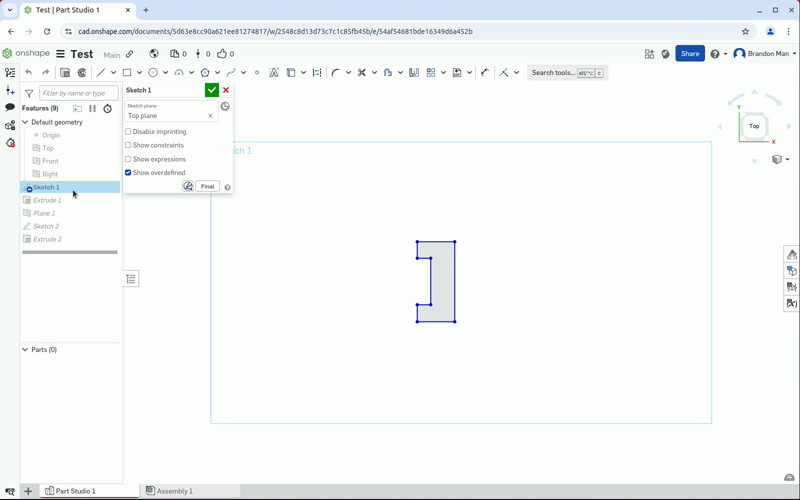
mouse_move(229, 92)
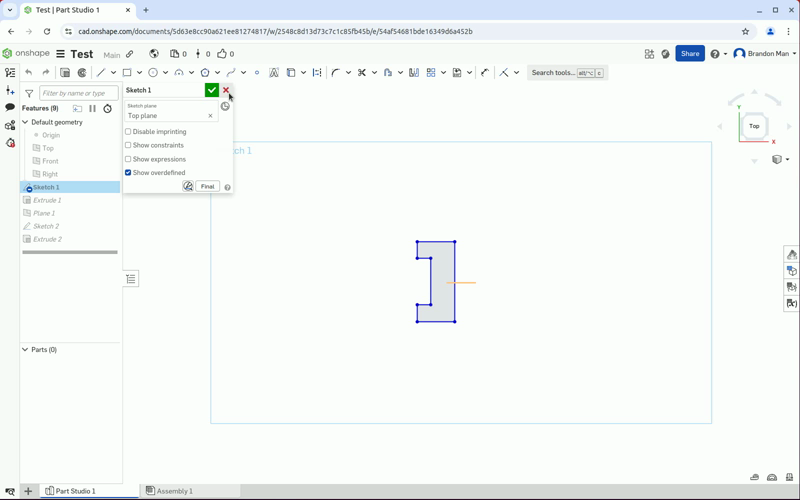
click(229, 92)
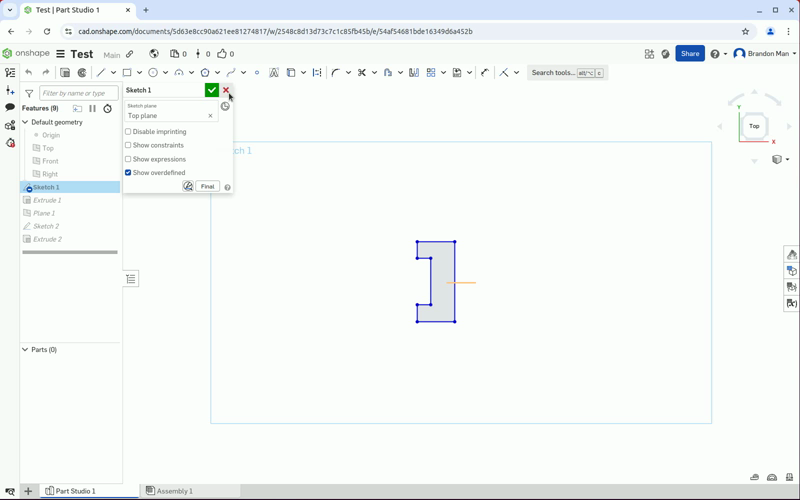
key(shift+s)
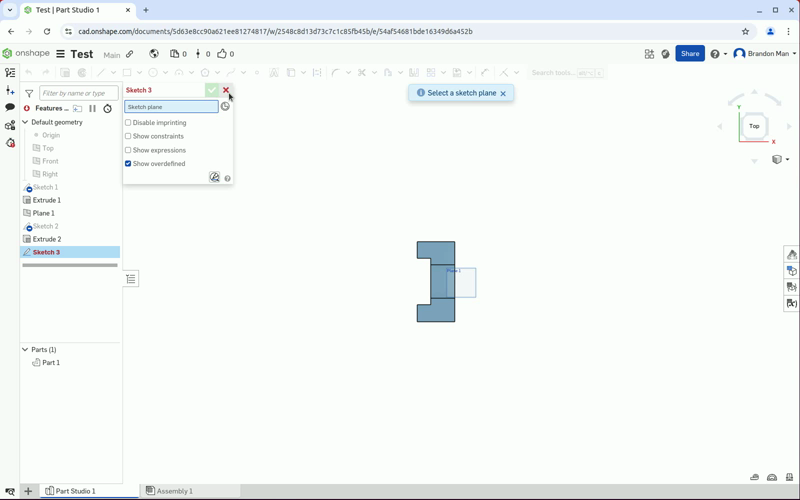
mouse_move(73, 150)
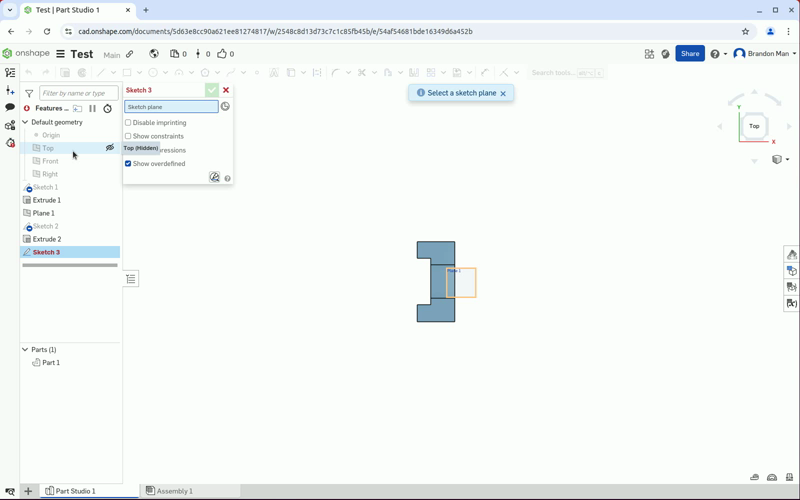
click(73, 150)
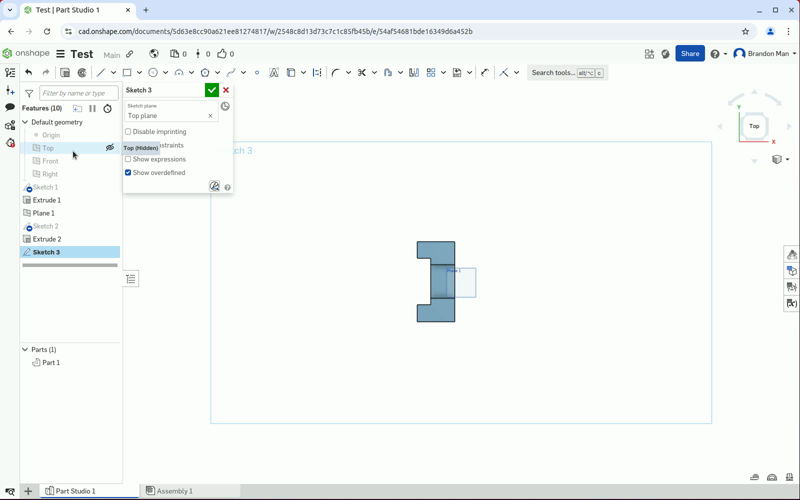
mouse_move(73, 352)
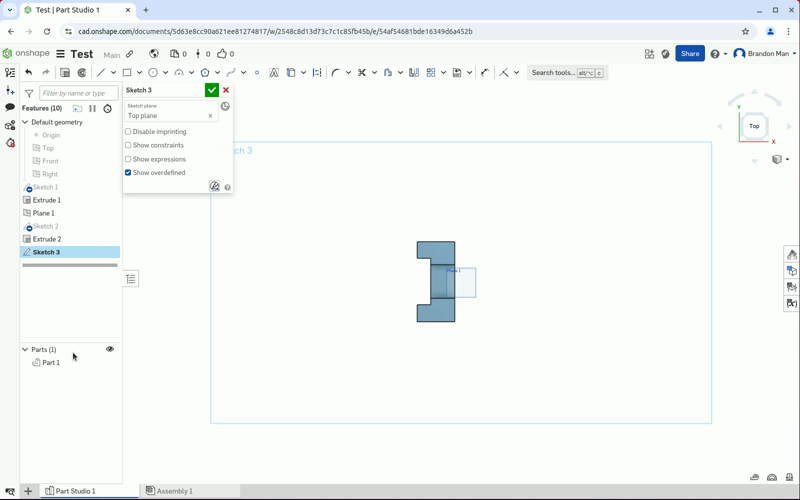
key(y)
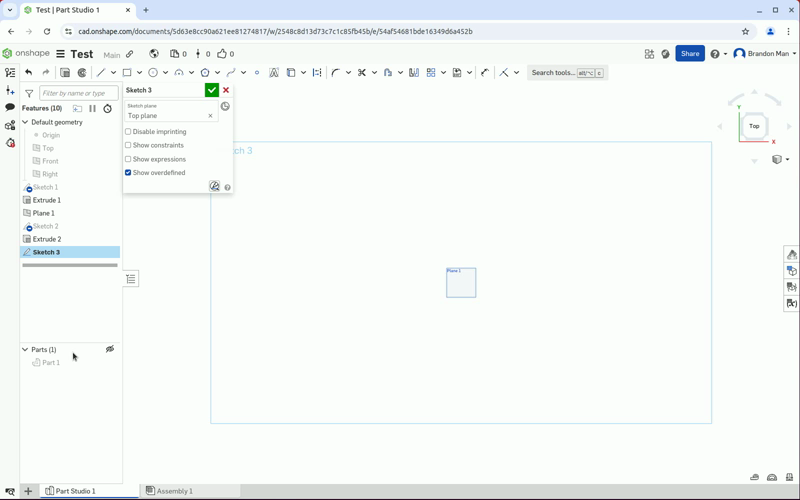
key(l)
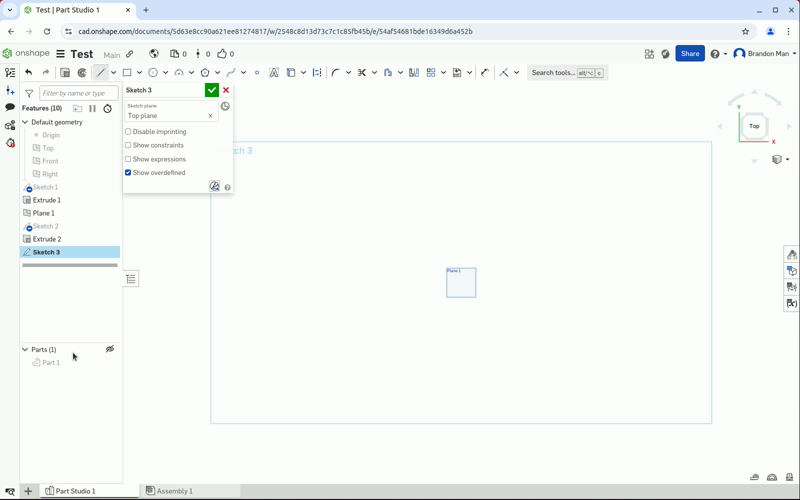
key_down(shift)
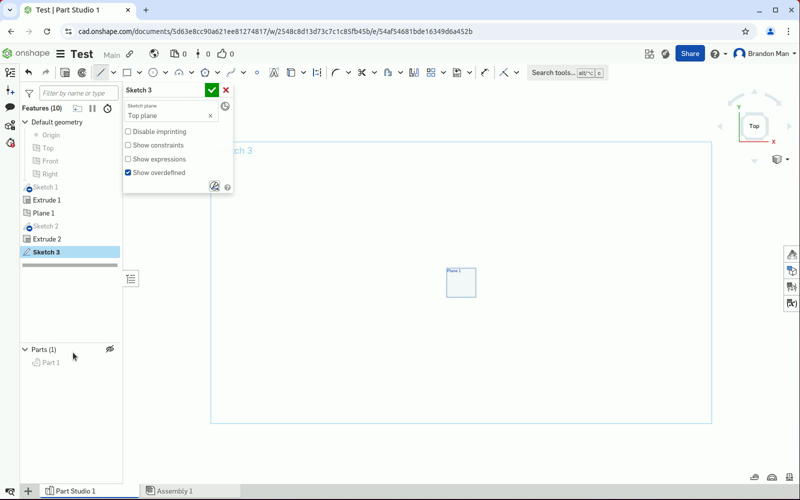
mouse_move(454, 305)
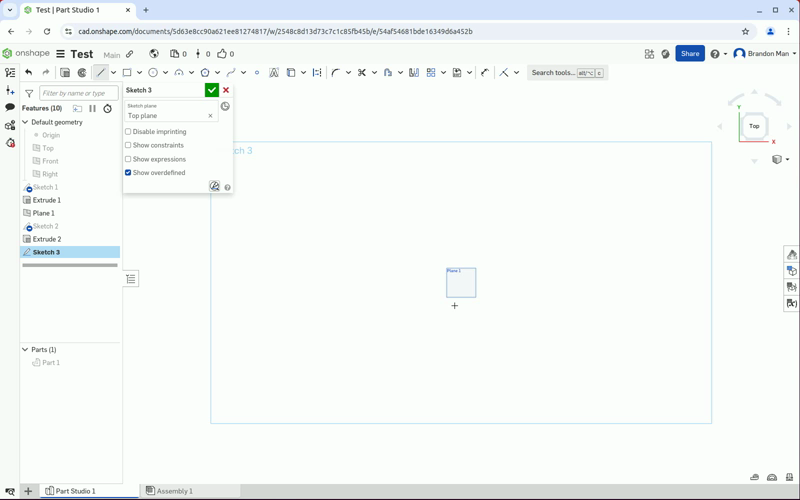
click(454, 305)
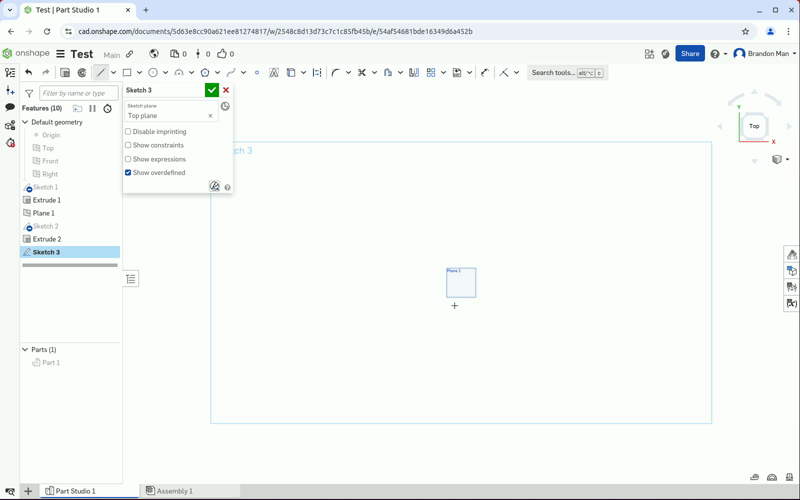
key_up(shift)
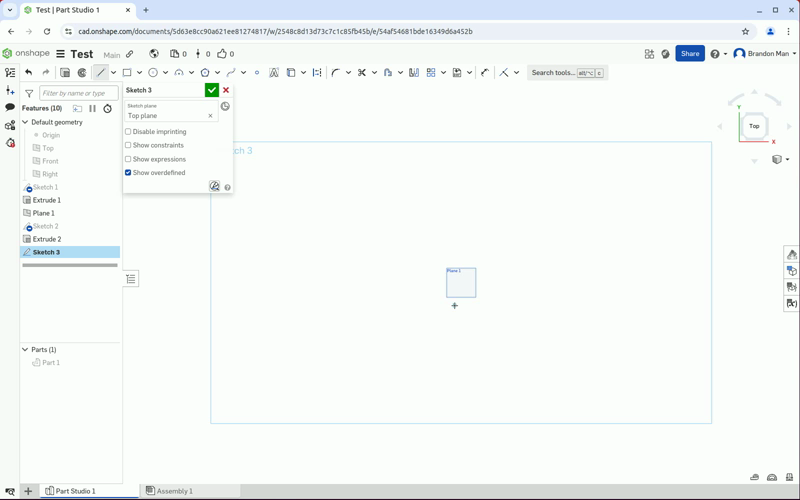
key_down(shift)
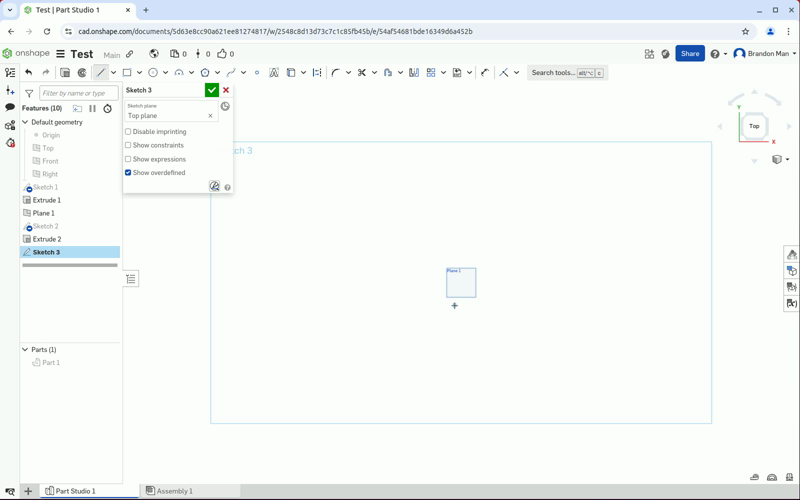
mouse_move(533, 305)
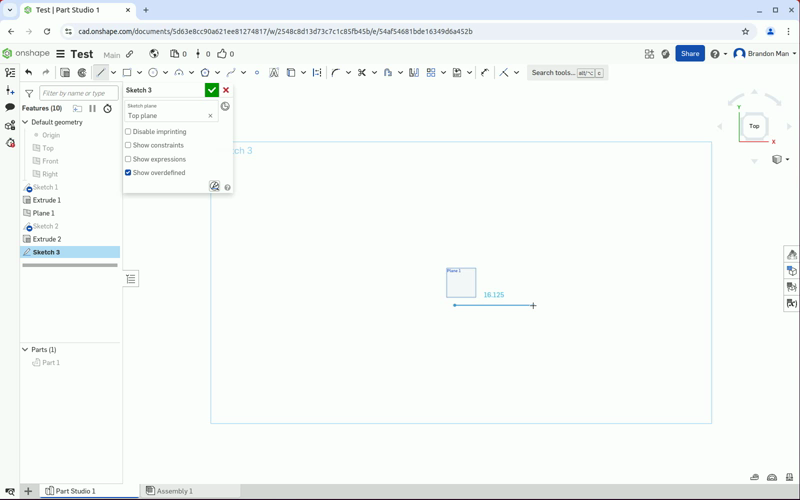
click(533, 305)
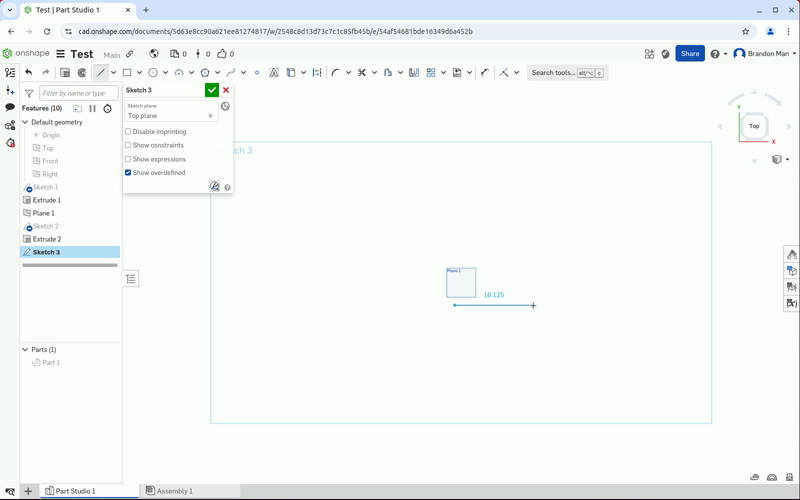
key_up(shift)
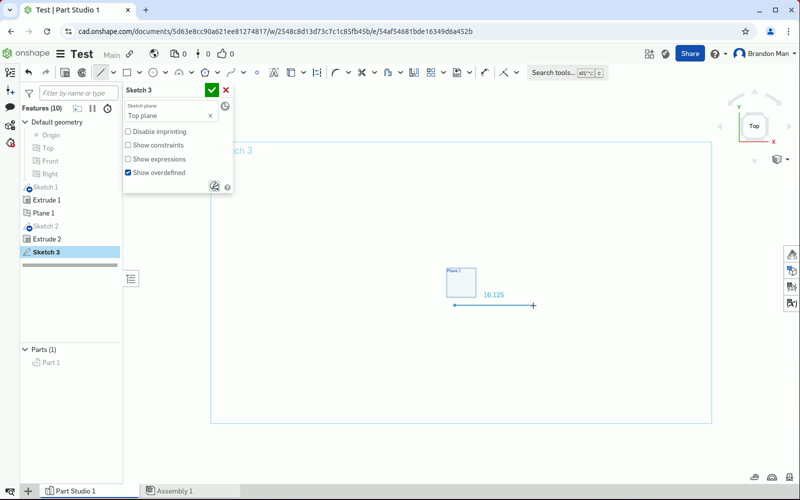
key_down(shift)
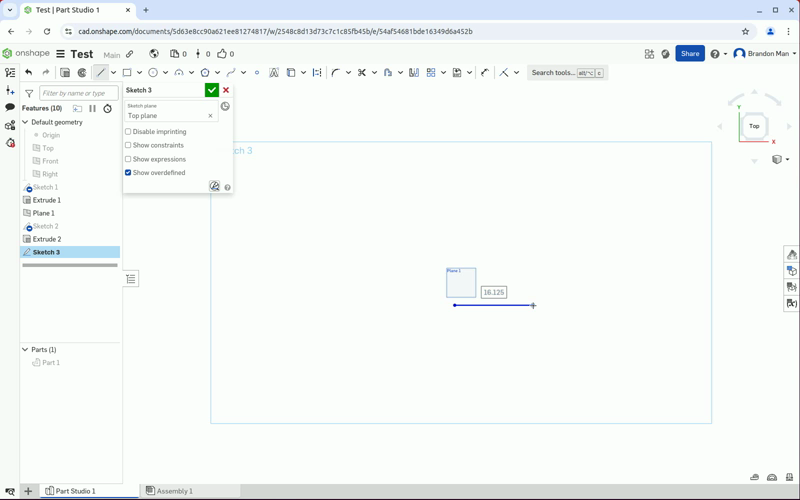
mouse_move(563, 305)
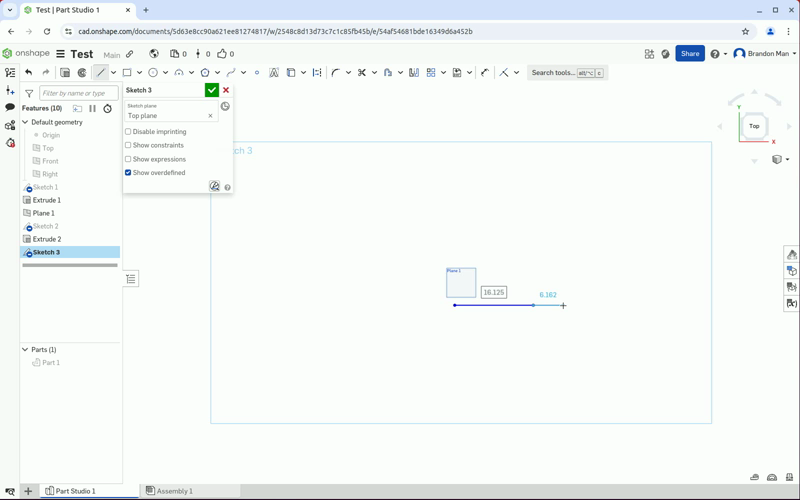
mouse_move(573, 281)
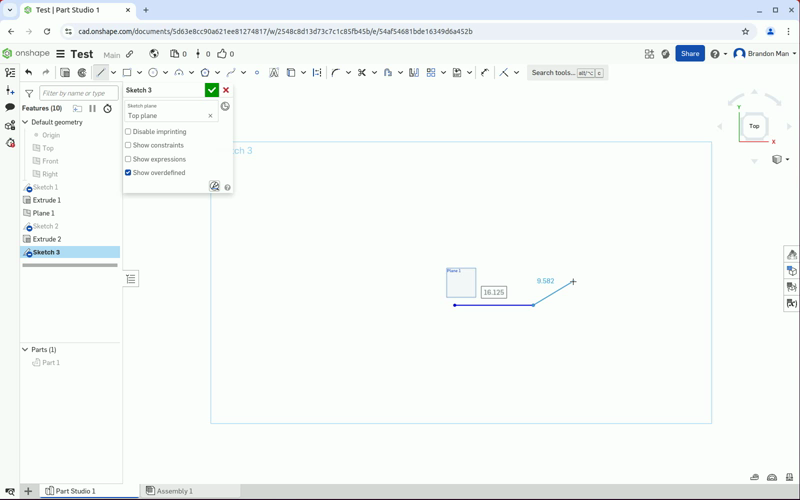
click(573, 281)
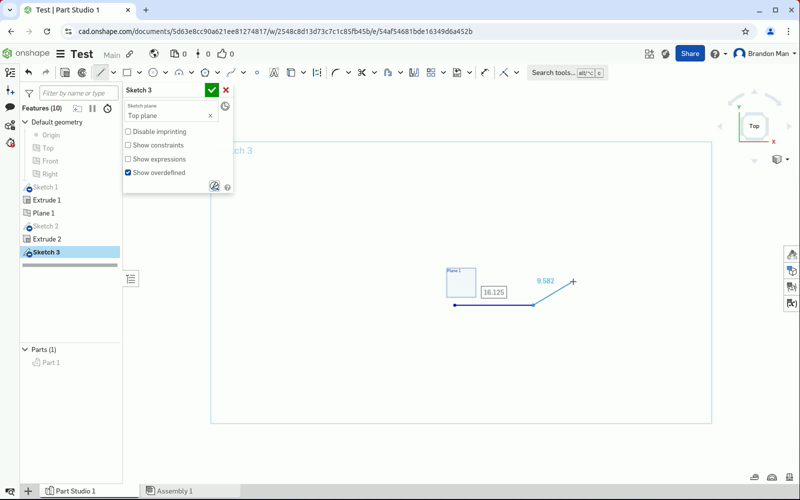
key_up(shift)
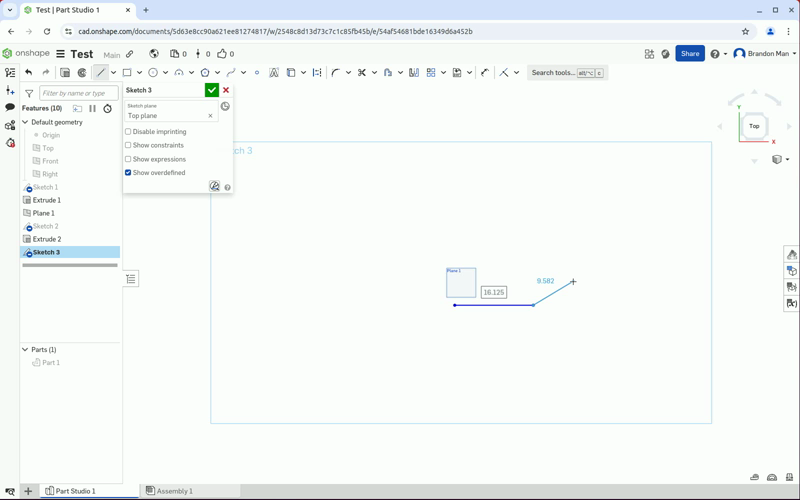
key_down(shift)
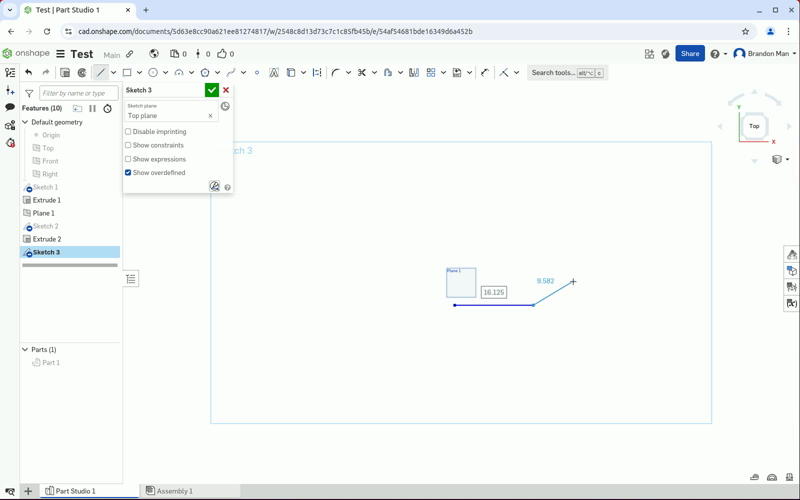
mouse_move(589, 281)
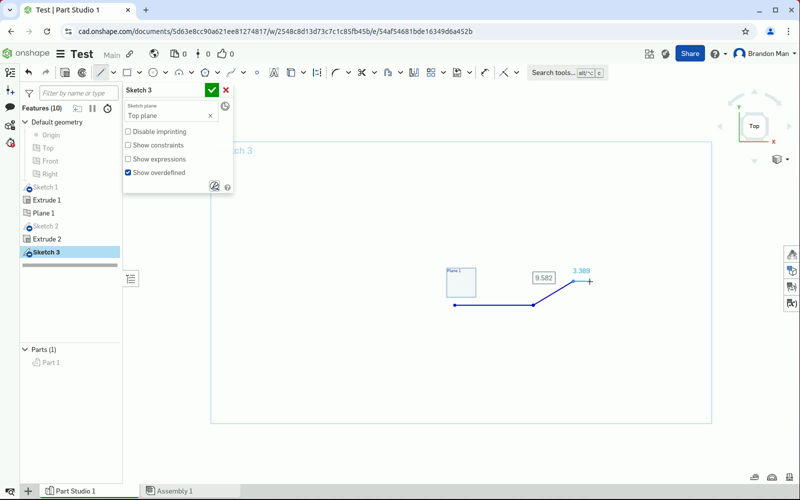
mouse_move(533, 258)
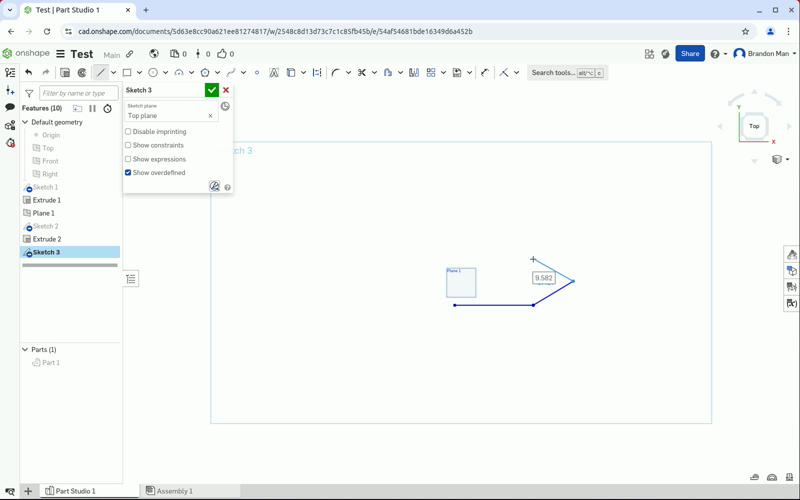
click(533, 258)
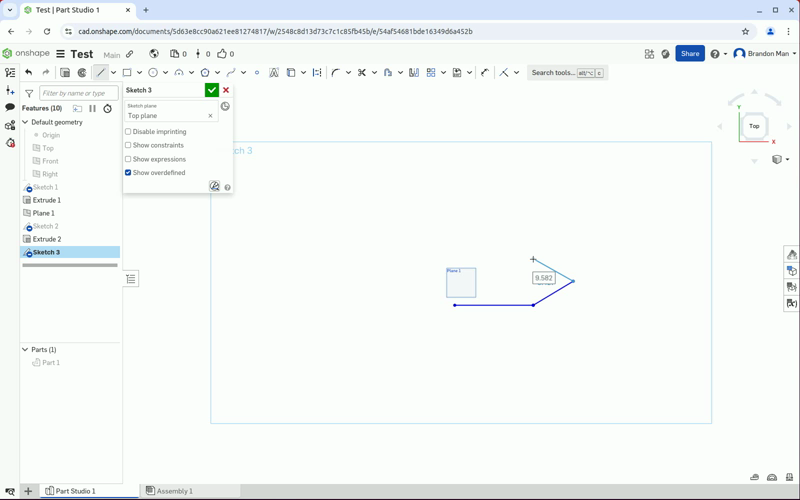
key_up(shift)
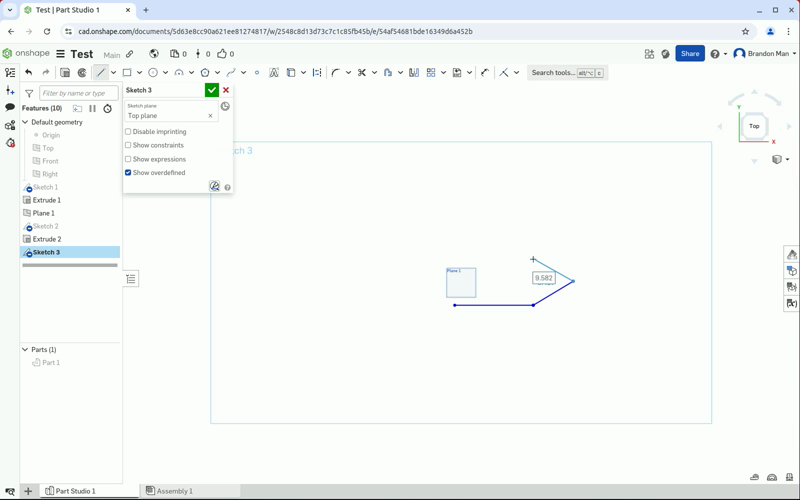
key_down(shift)
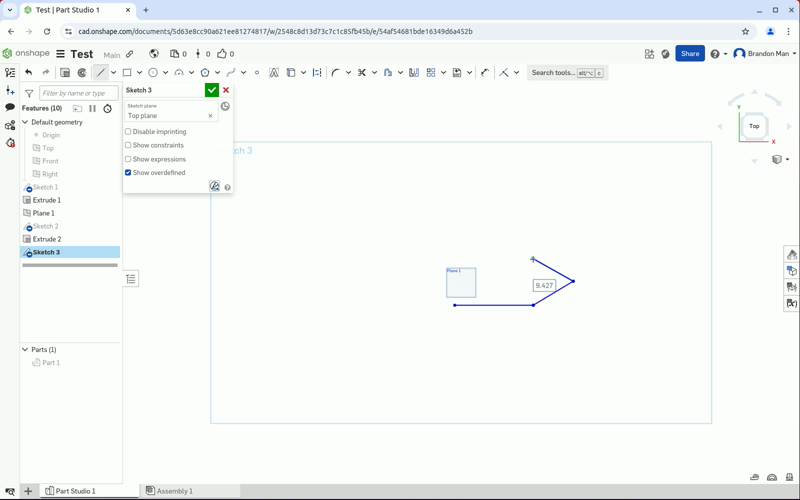
mouse_move(454, 258)
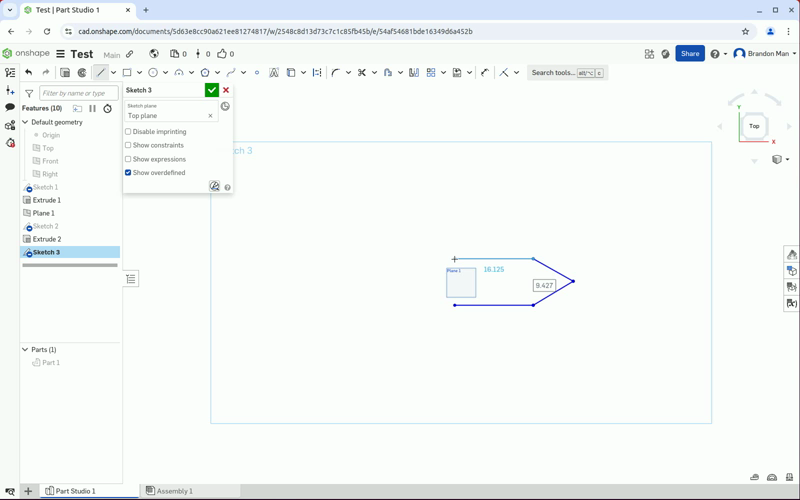
click(454, 258)
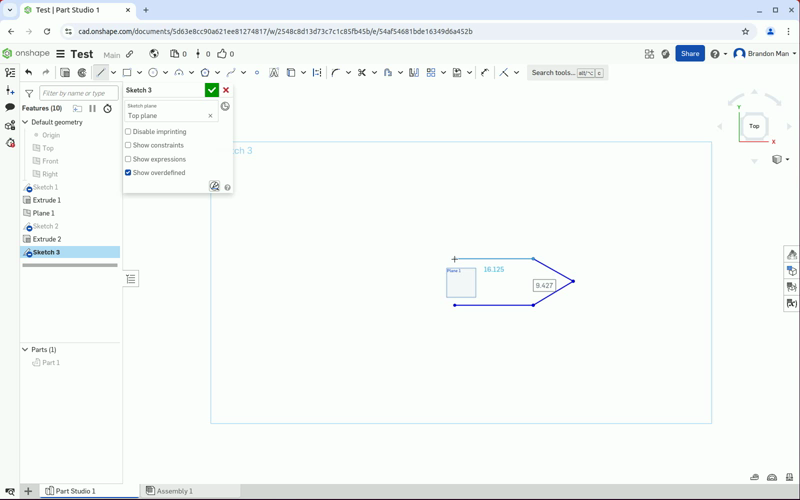
key_up(shift)
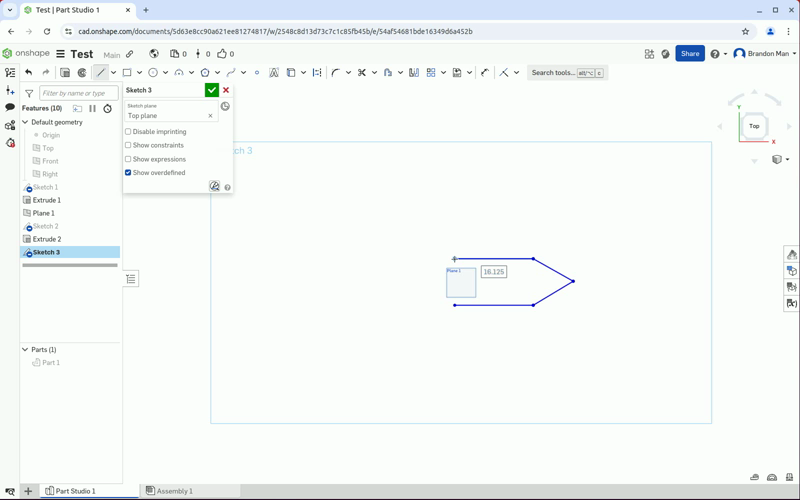
mouse_move(484, 258)
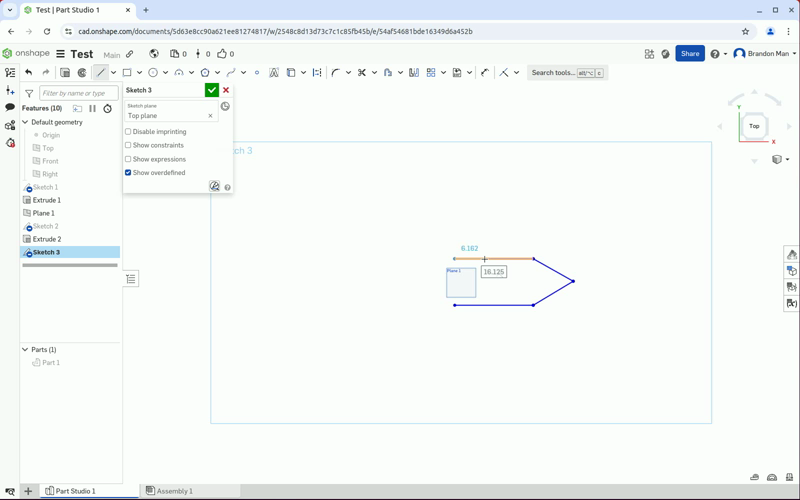
key_down(shift)
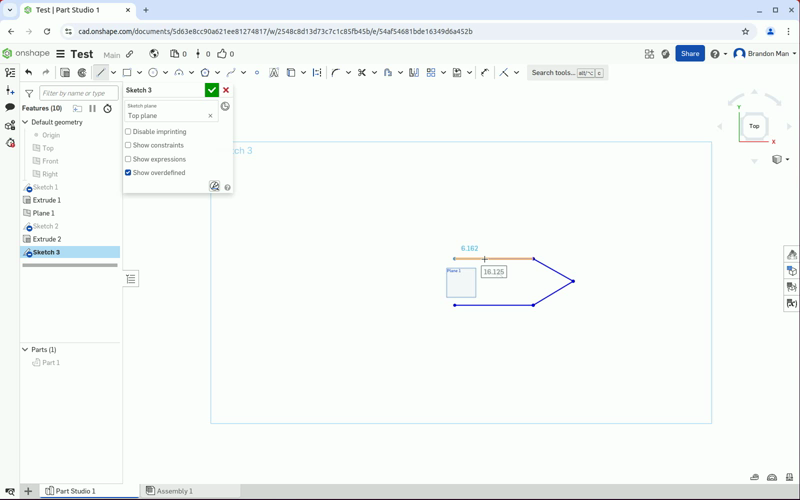
mouse_move(454, 305)
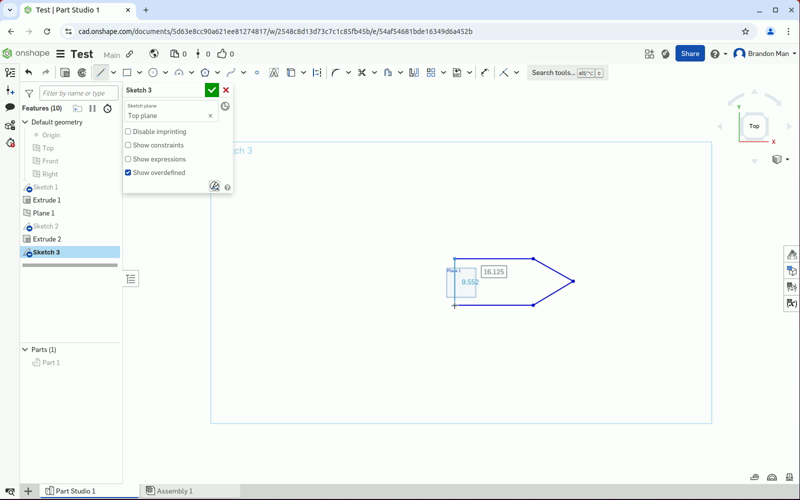
key_up(shift)
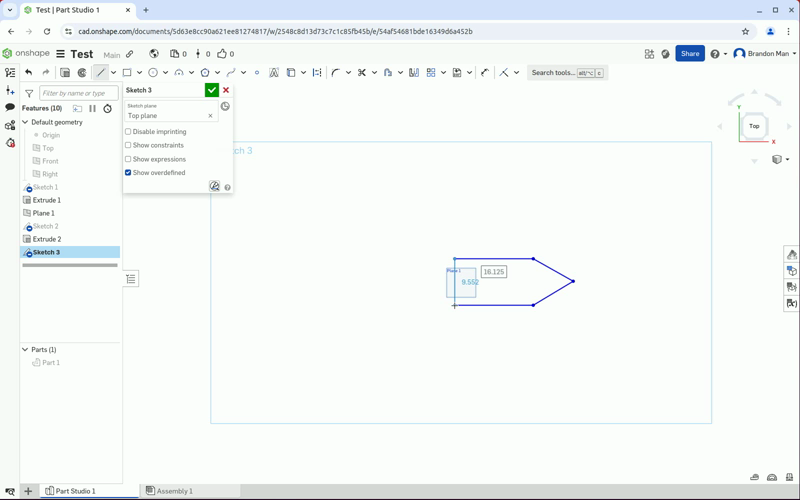
click(454, 305)
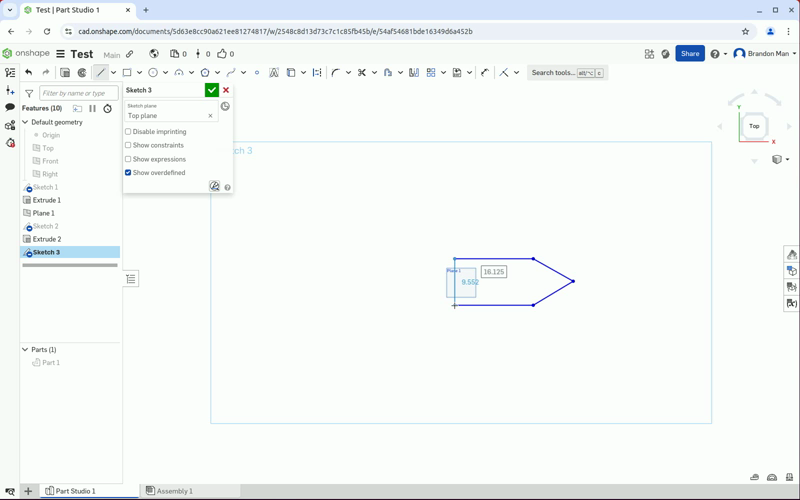
key(esc)
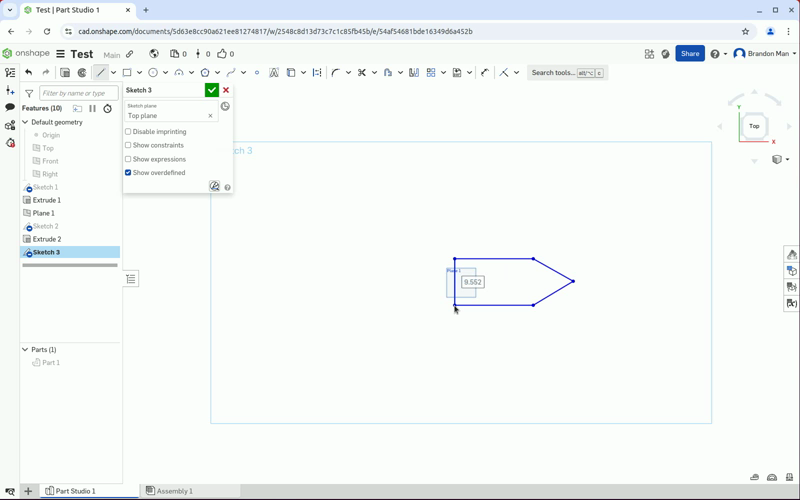
mouse_move(475, 266)
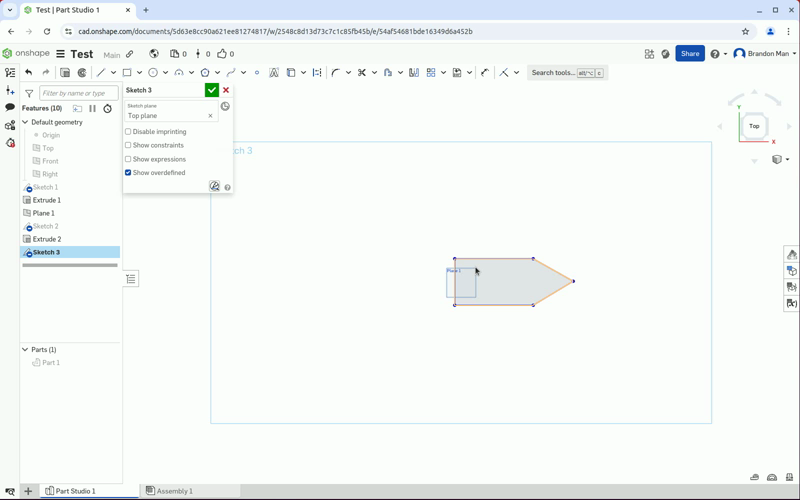
click(475, 266)
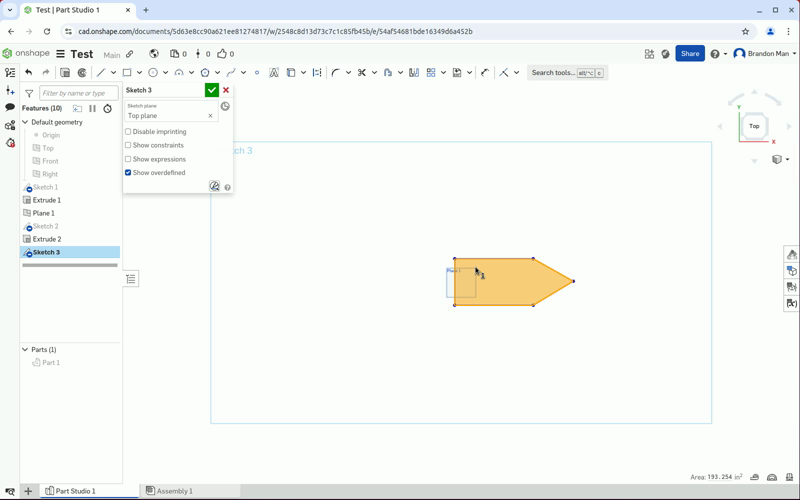
mouse_move(73, 352)
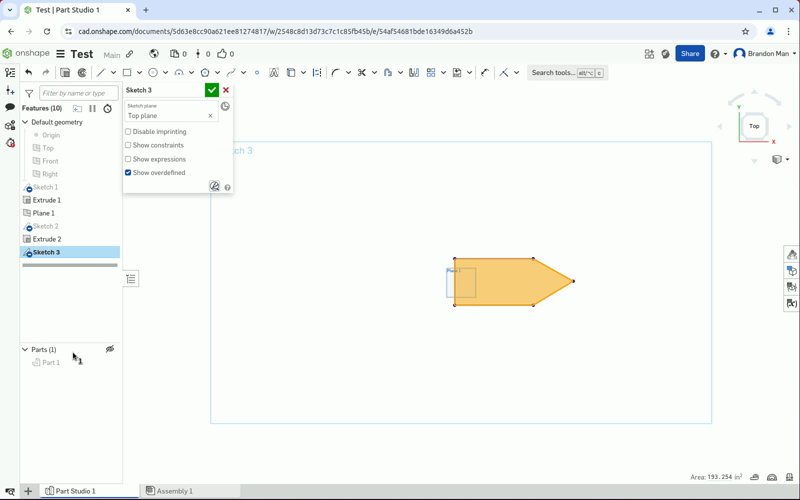
key(shift+y)
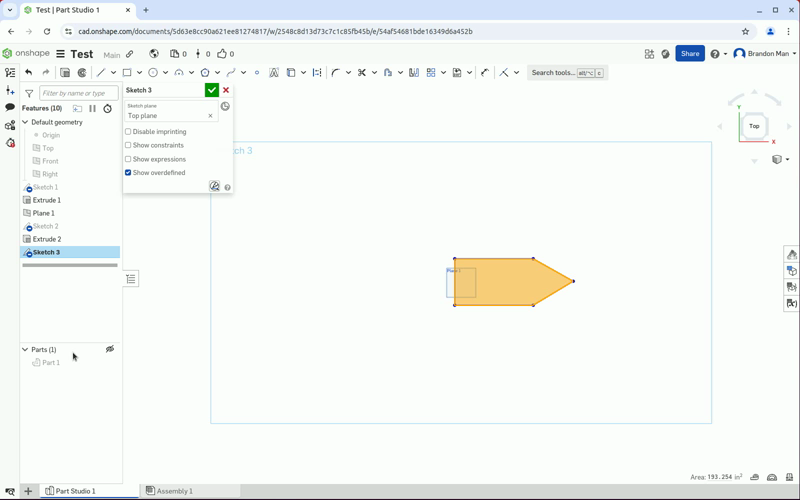
key(shift+e)
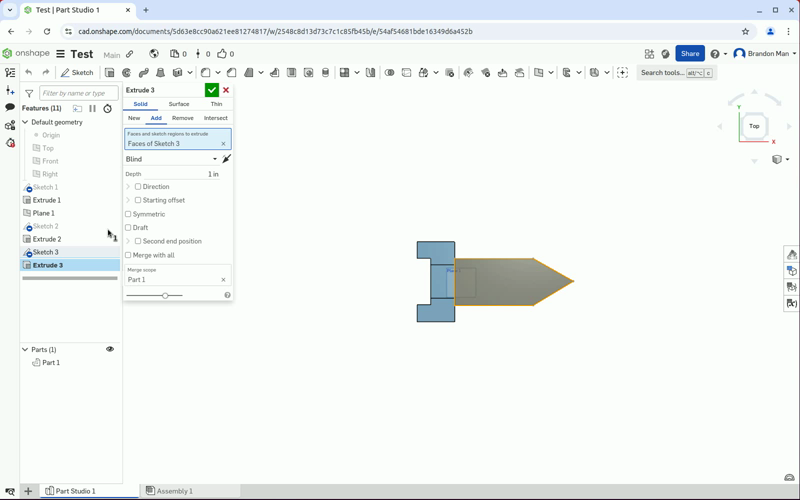
mouse_move(143, 106)
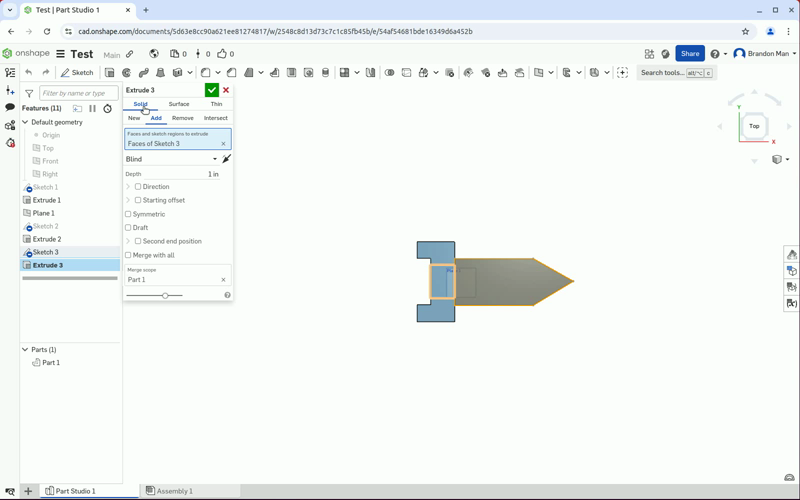
click(143, 106)
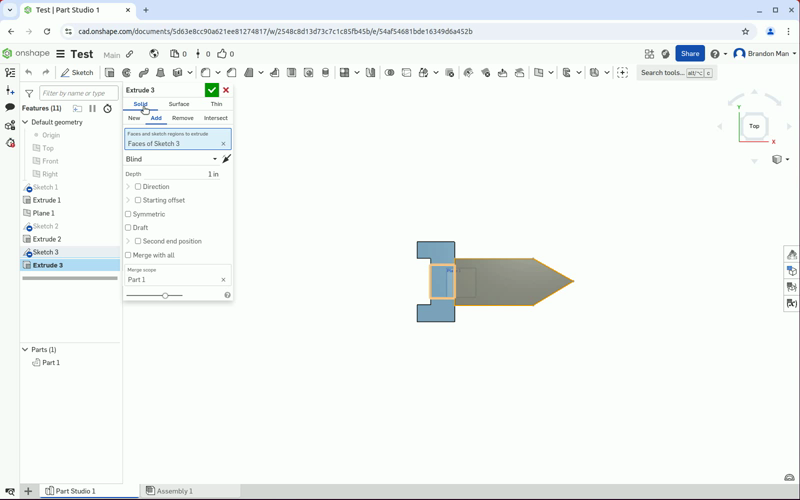
mouse_move(137, 120)
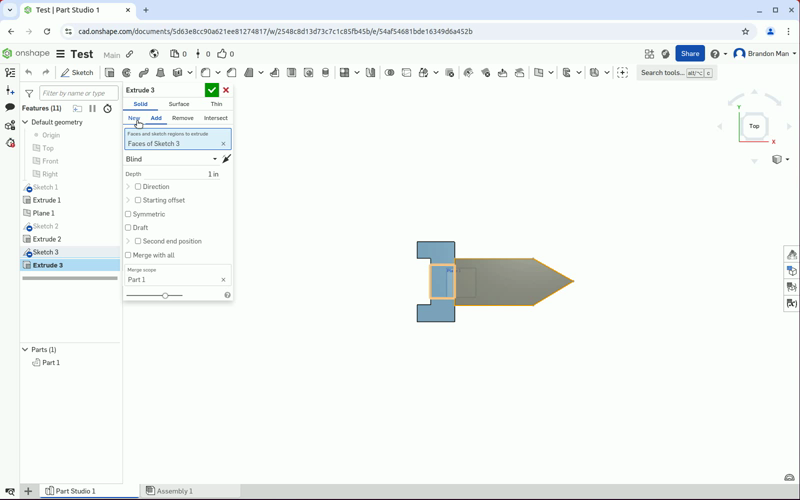
click(137, 120)
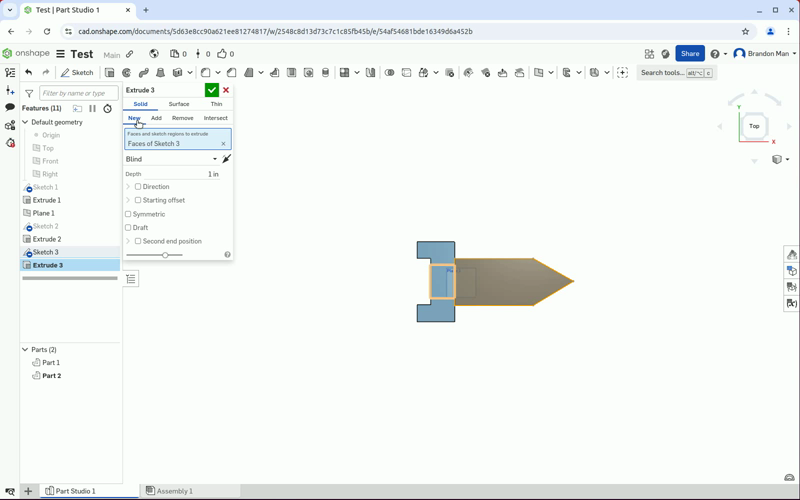
key(tab, 4)
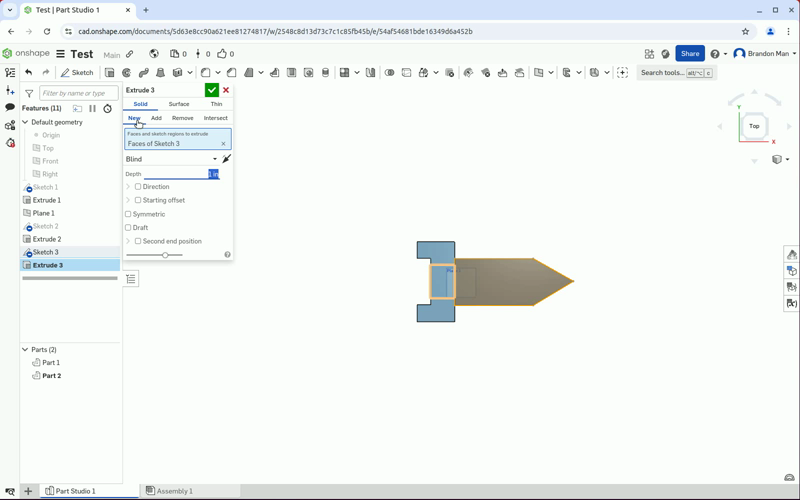
text(7.703)
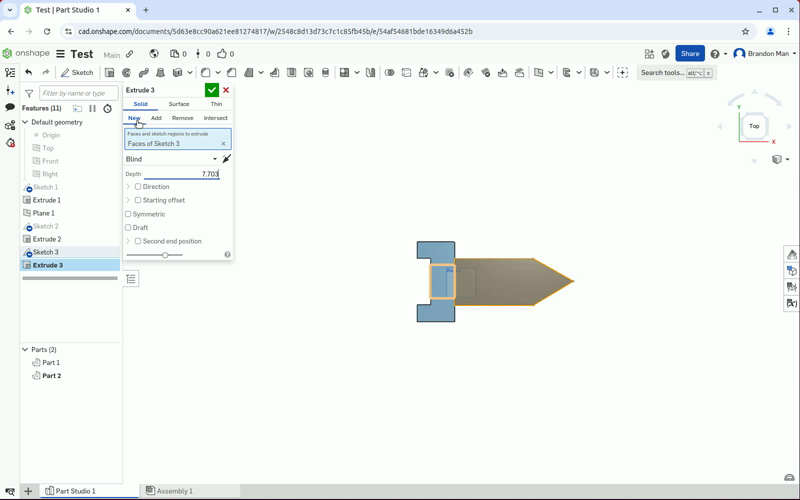
key(enter)
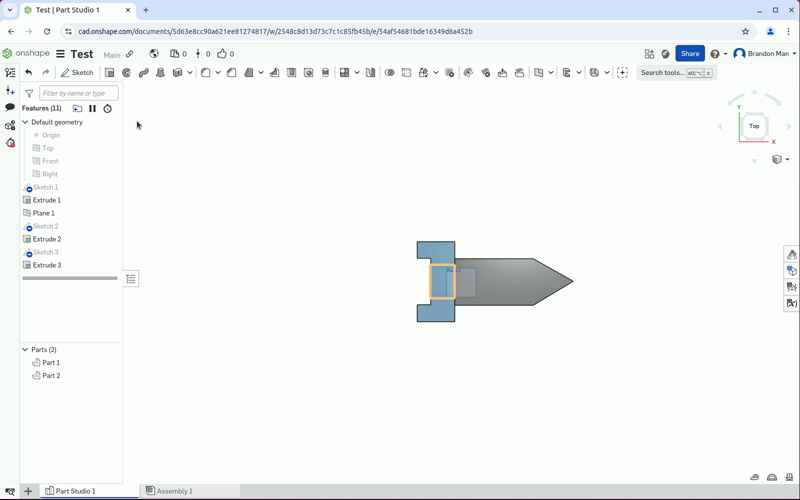
key(shift+h)
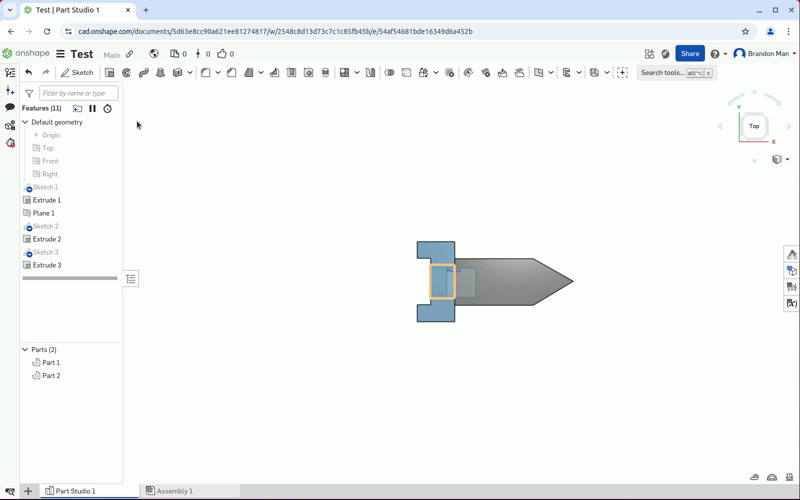
key(shift+h)
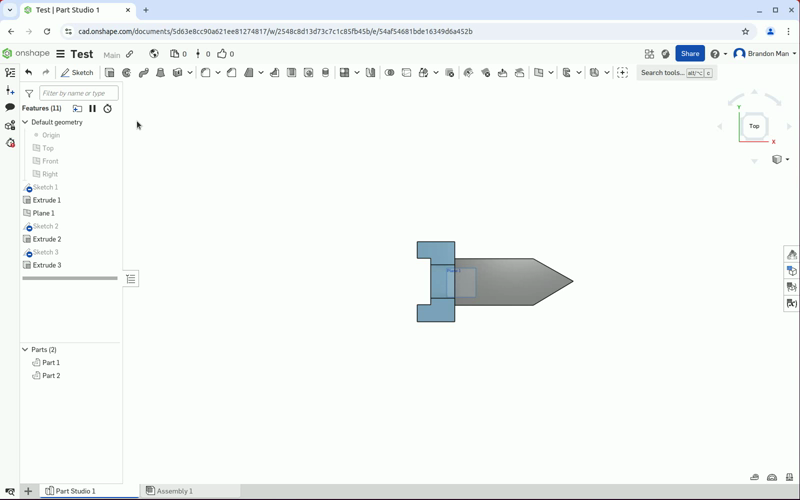
mouse_move(73, 189)
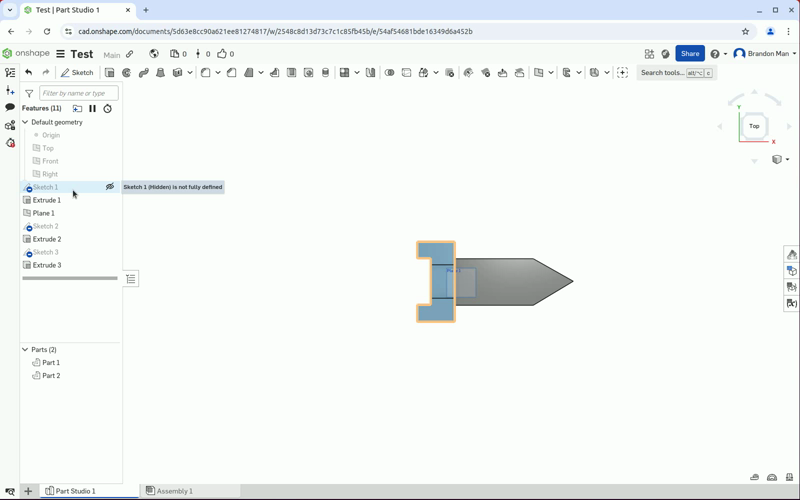
click(73, 189)
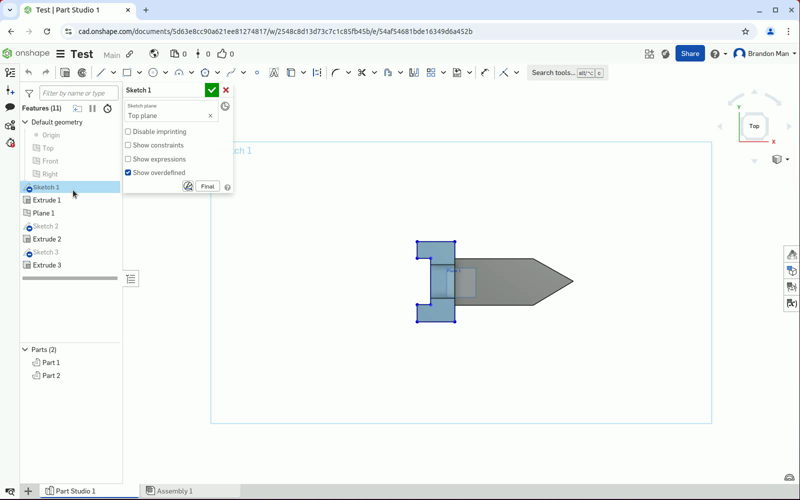
mouse_move(229, 92)
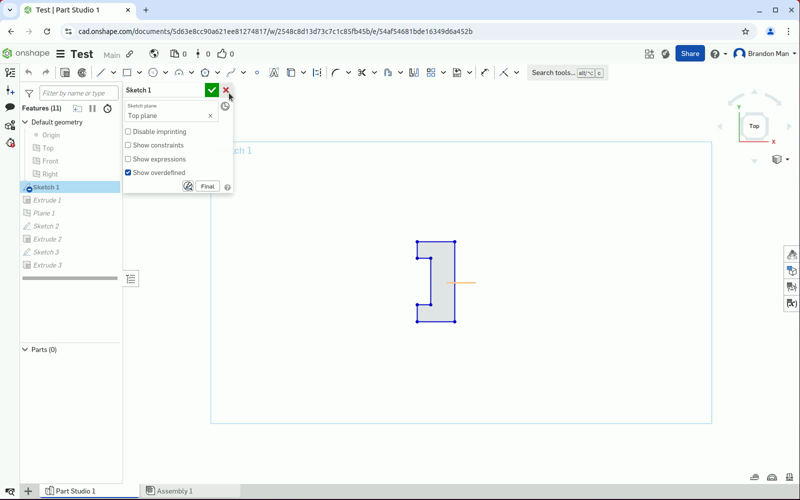
click(229, 92)
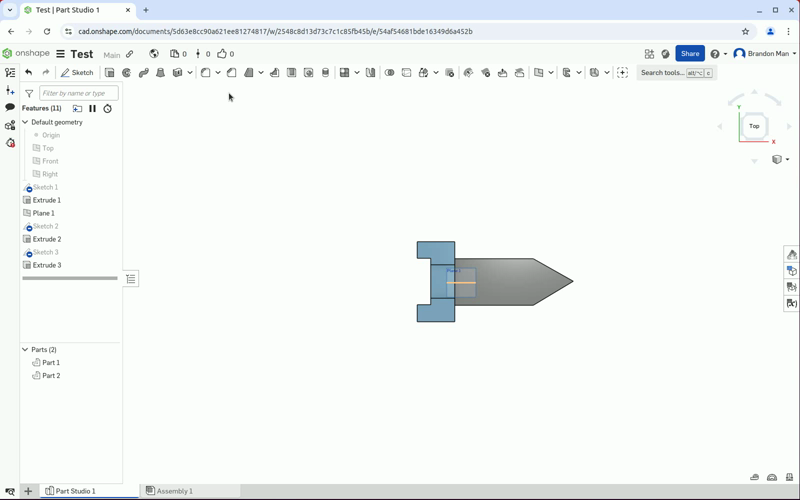
mouse_move(73, 352)
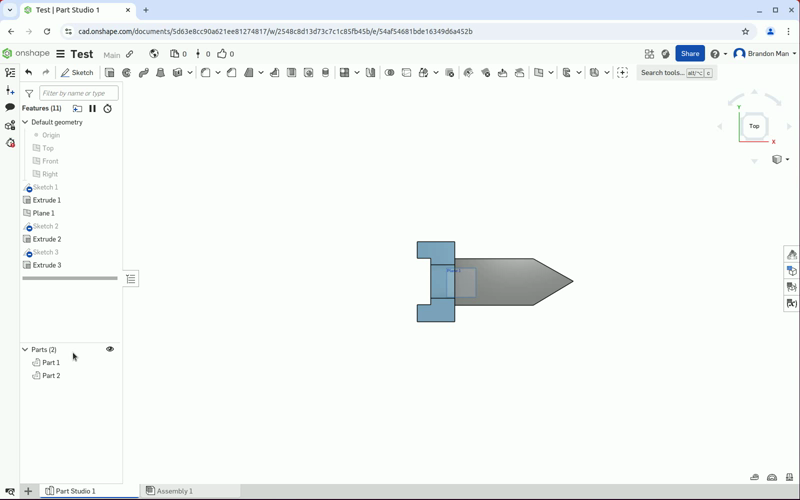
key(y)
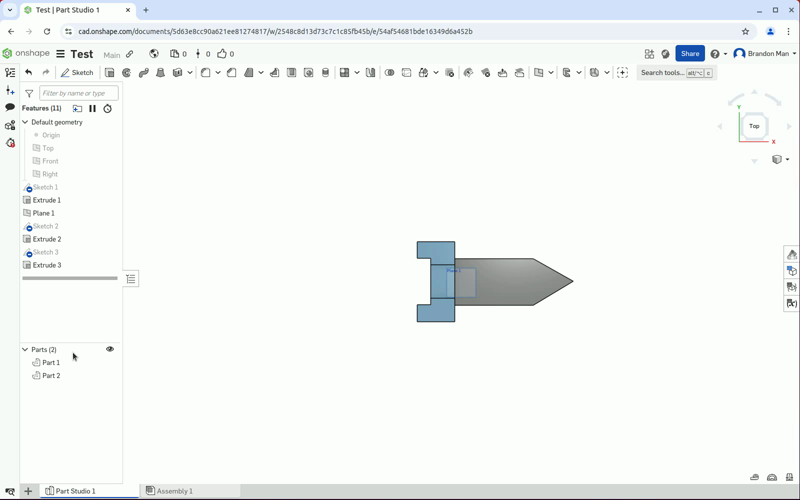
key(shift+p)
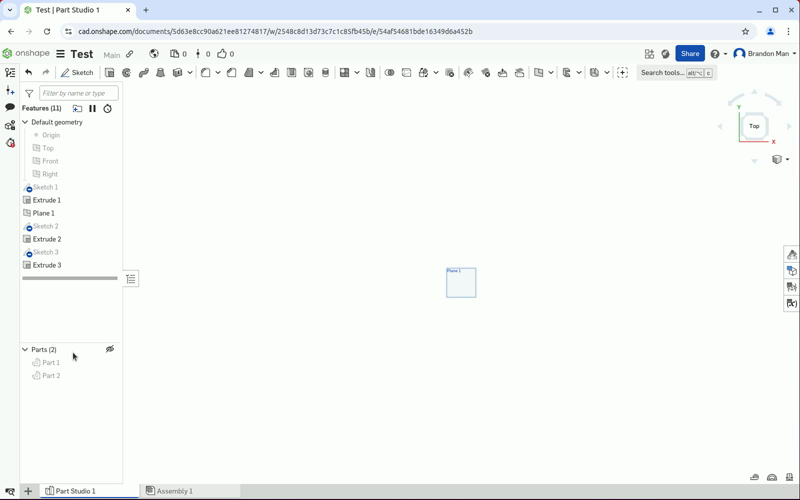
key(space)
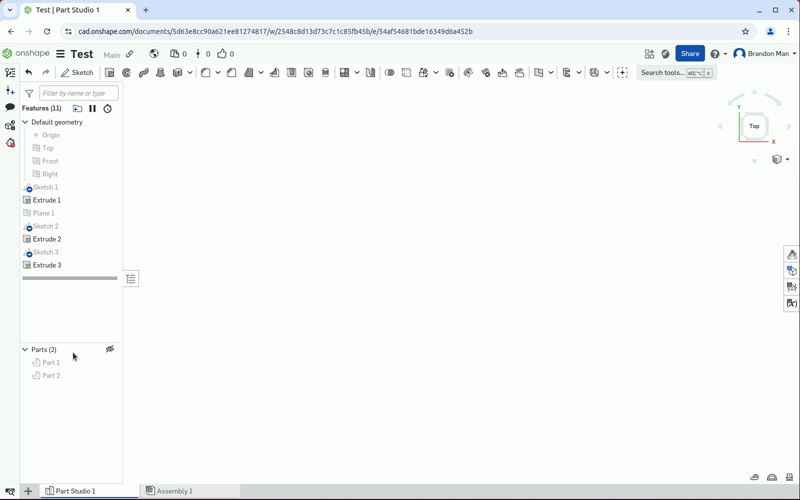
key_down(shift)
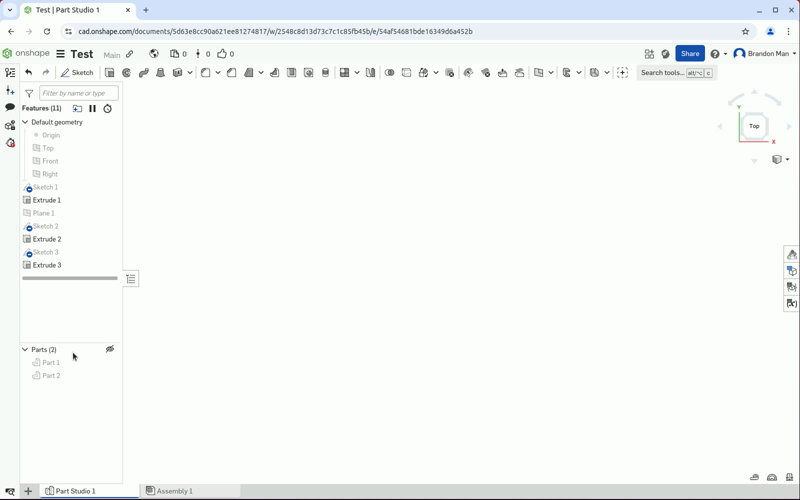
key(up)
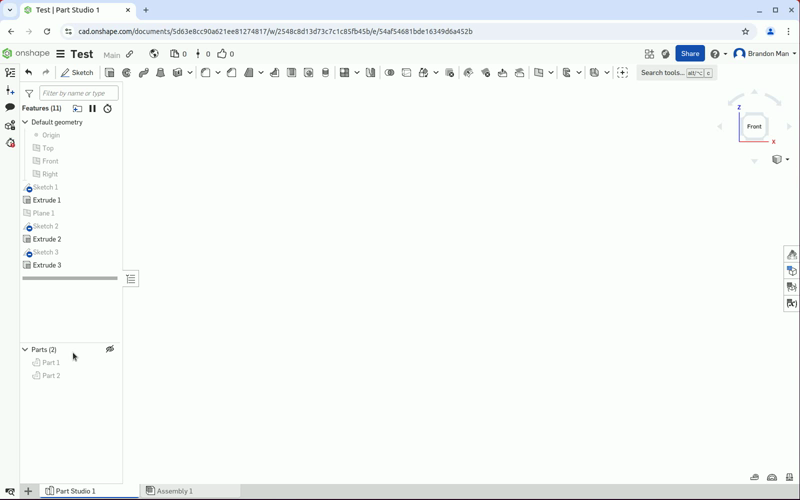
key_up(shift)
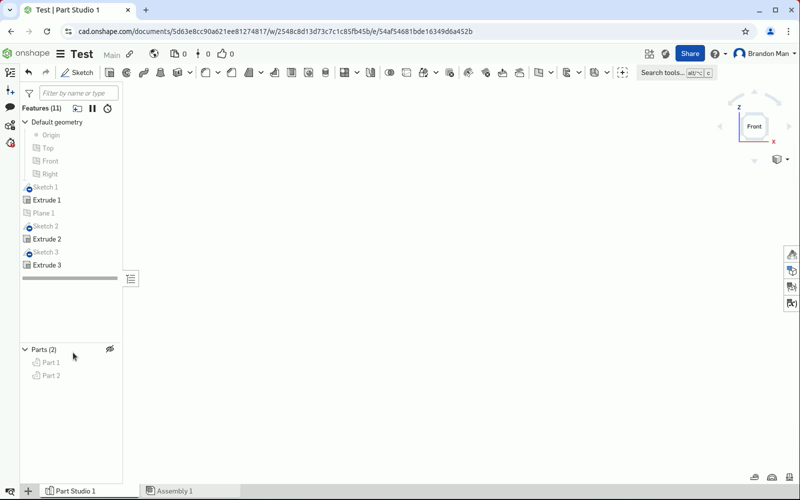
mouse_move(73, 352)
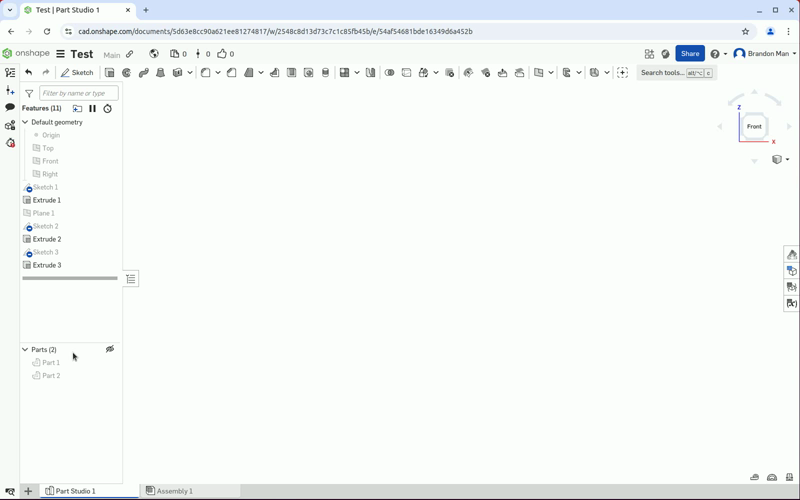
key(shift+y)
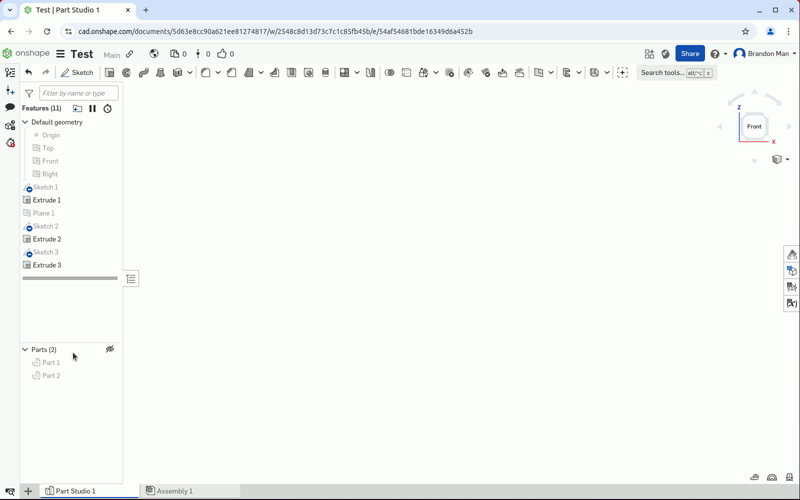
key(shift+s)
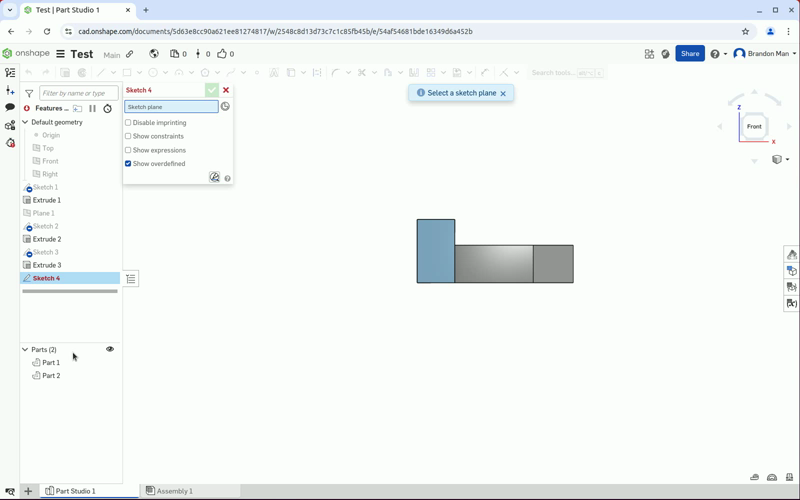
mouse_move(73, 163)
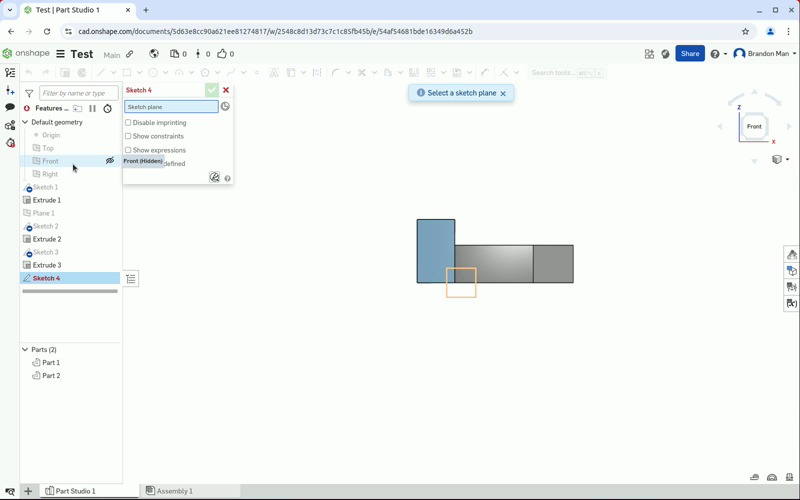
click(73, 163)
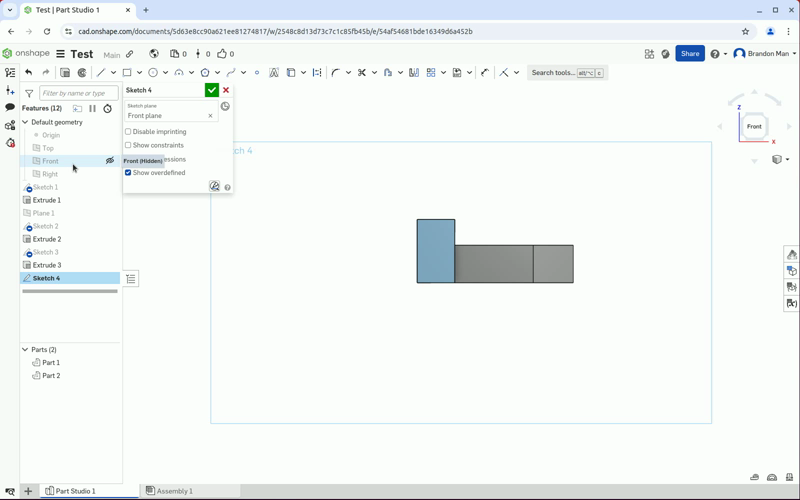
mouse_move(73, 352)
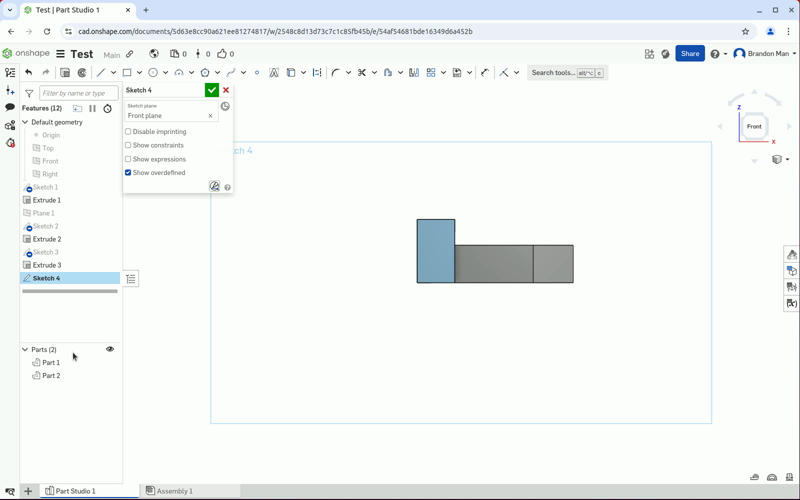
key(y)
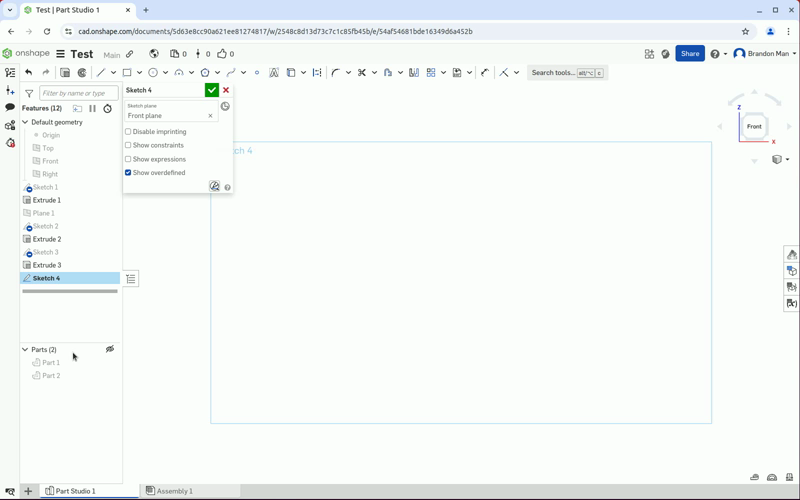
key(c)
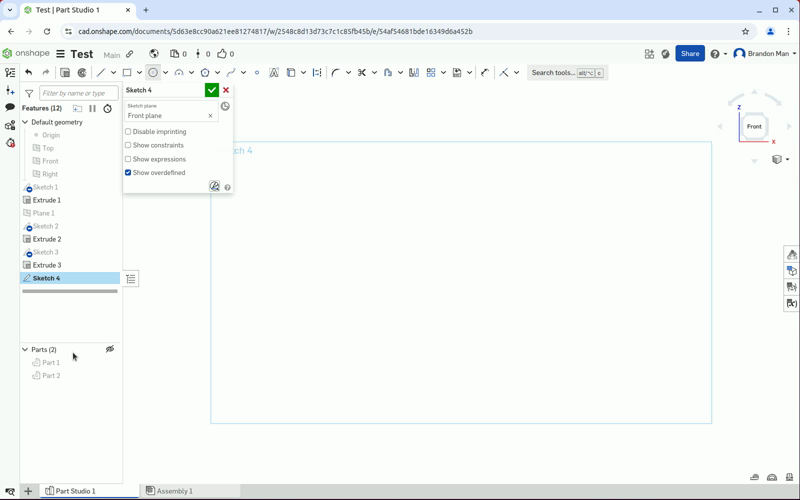
key_down(shift)
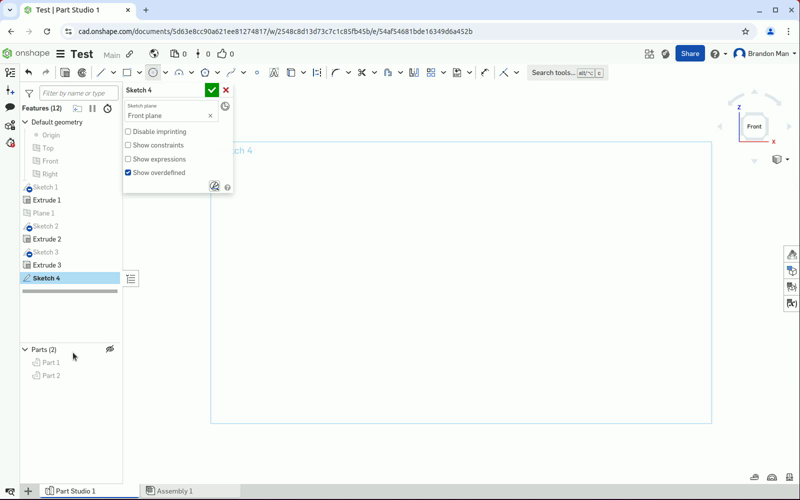
mouse_move(501, 264)
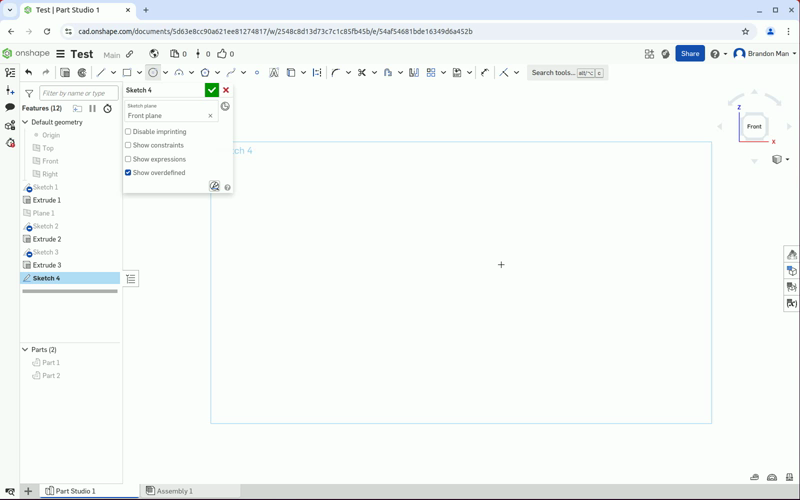
click(501, 264)
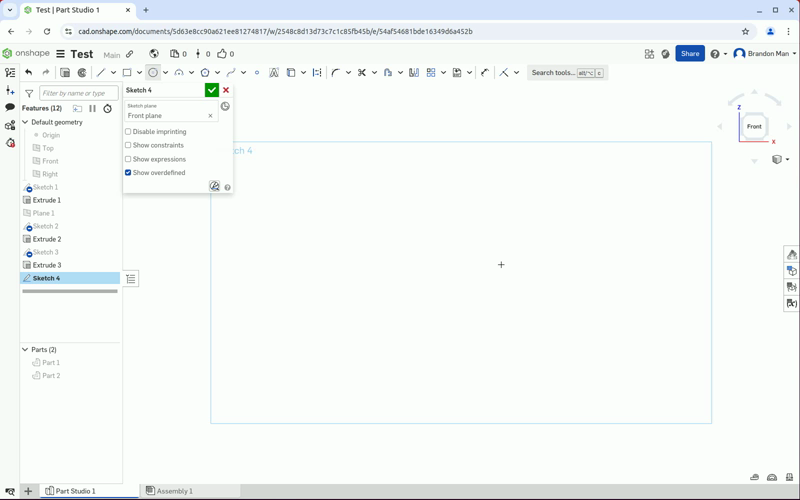
key_up(shift)
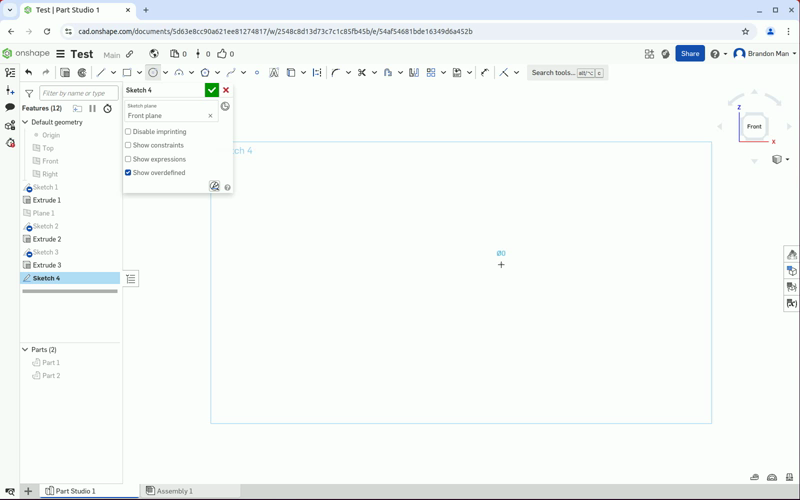
mouse_move(510, 264)
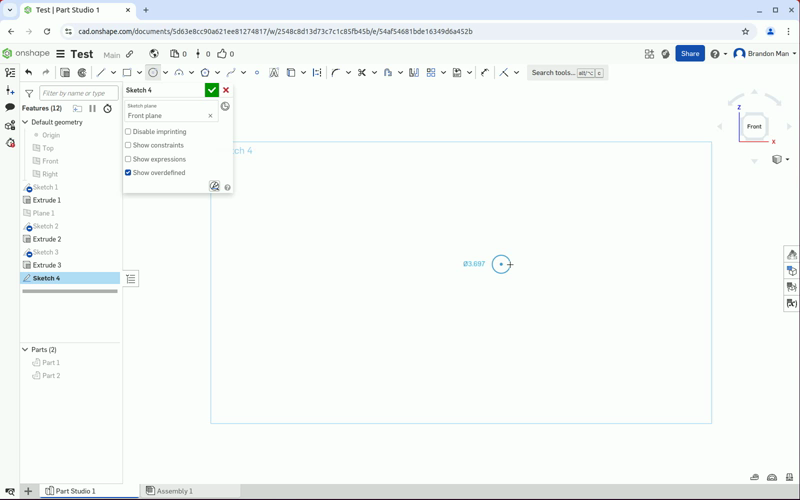
click(510, 264)
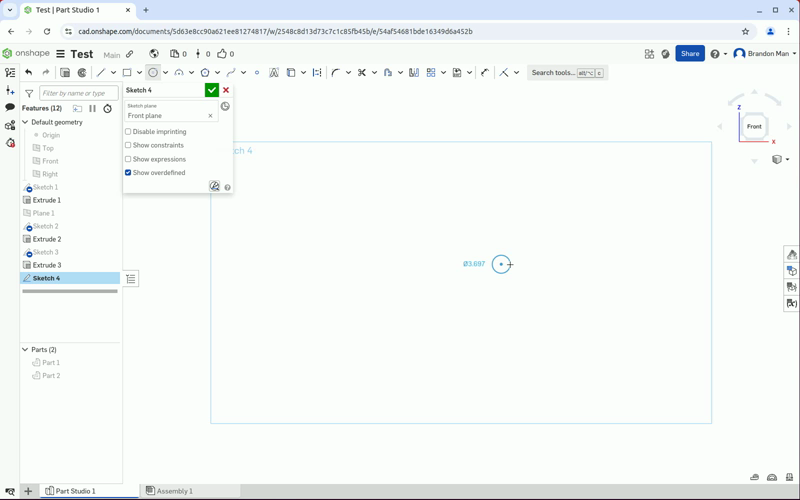
key(esc)
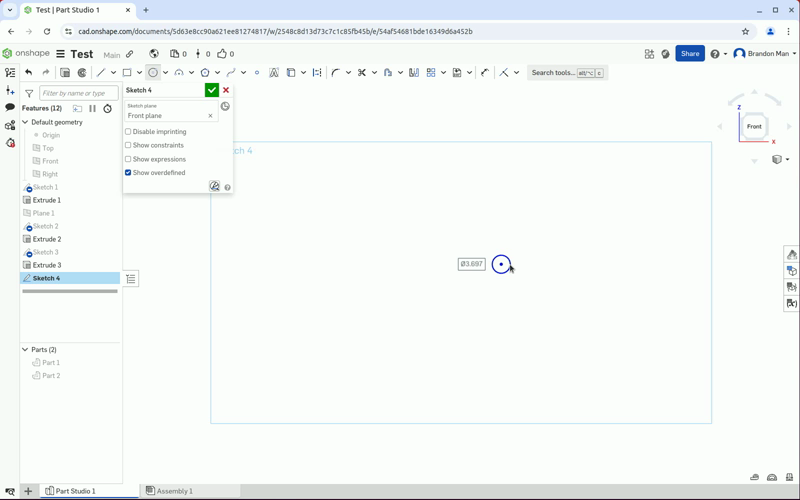
mouse_move(498, 270)
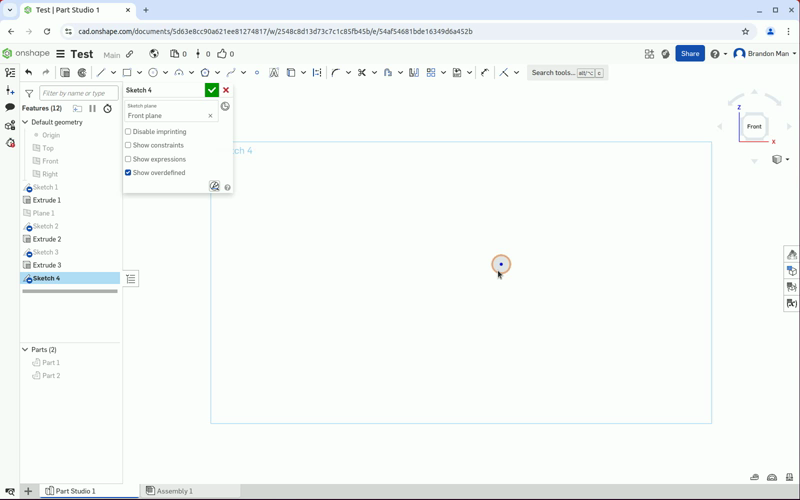
scroll(6)
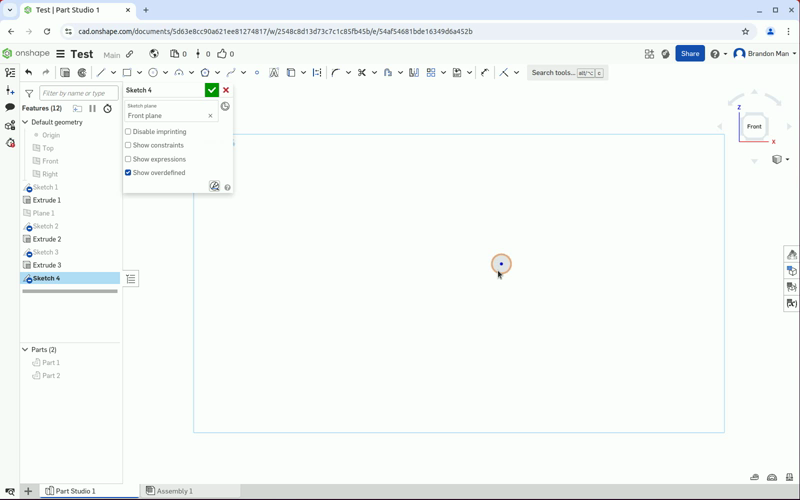
scroll(6)
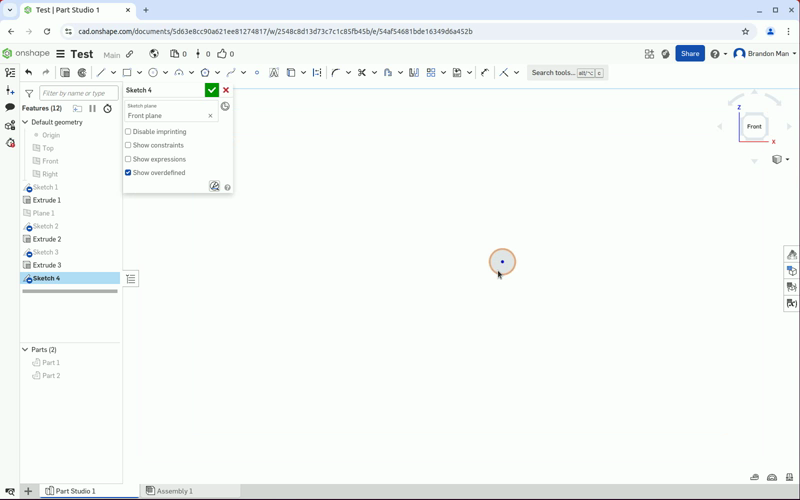
scroll(6)
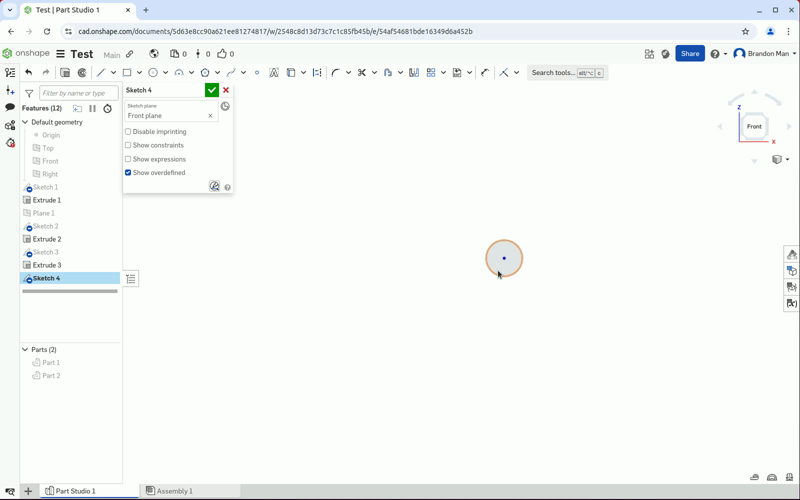
scroll(6)
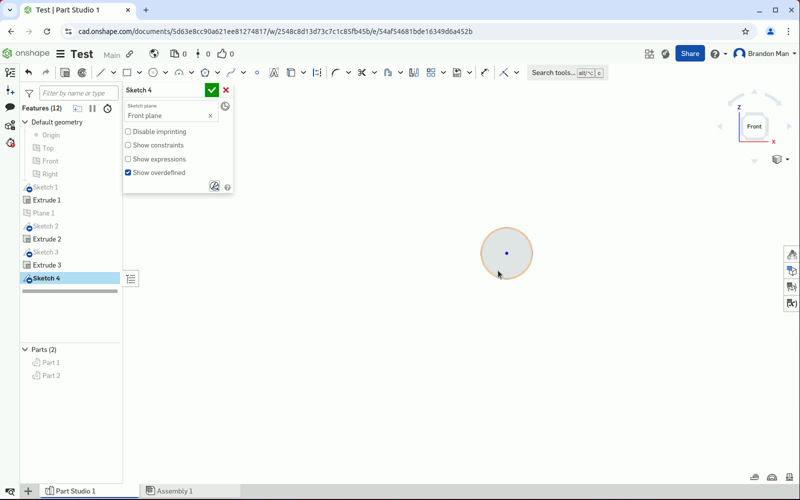
scroll(6)
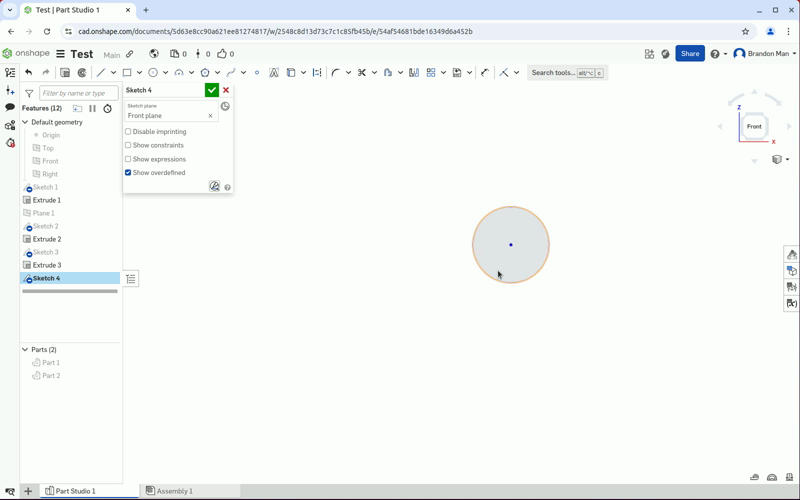
scroll(6)
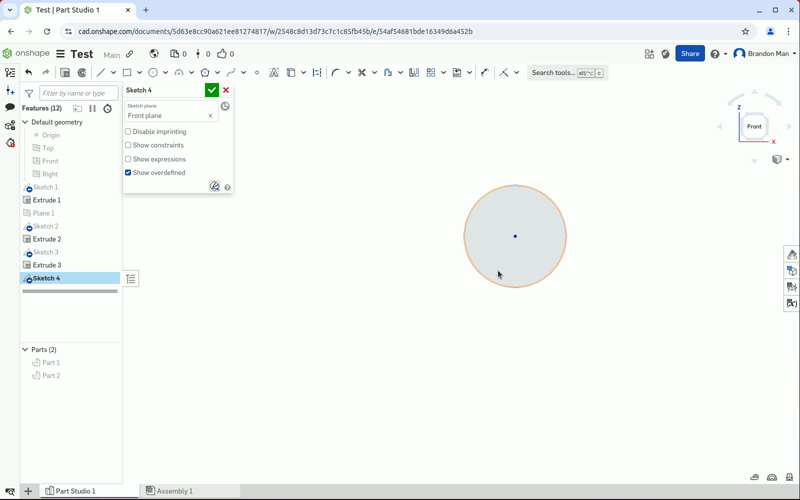
scroll(6)
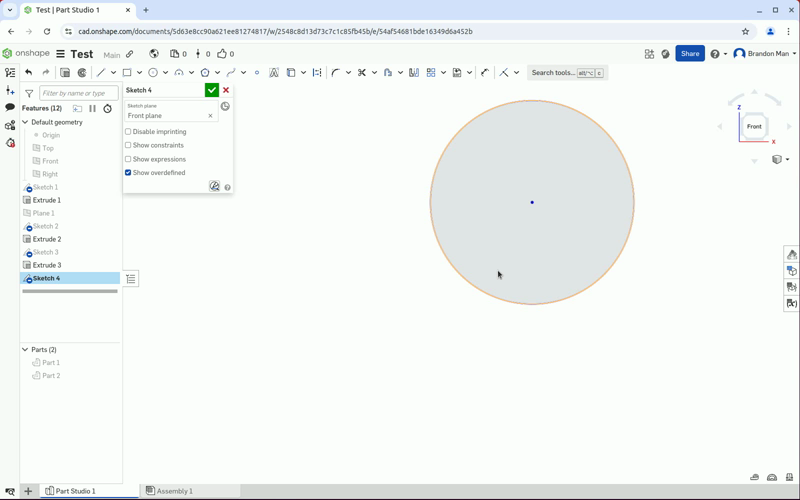
click(498, 270)
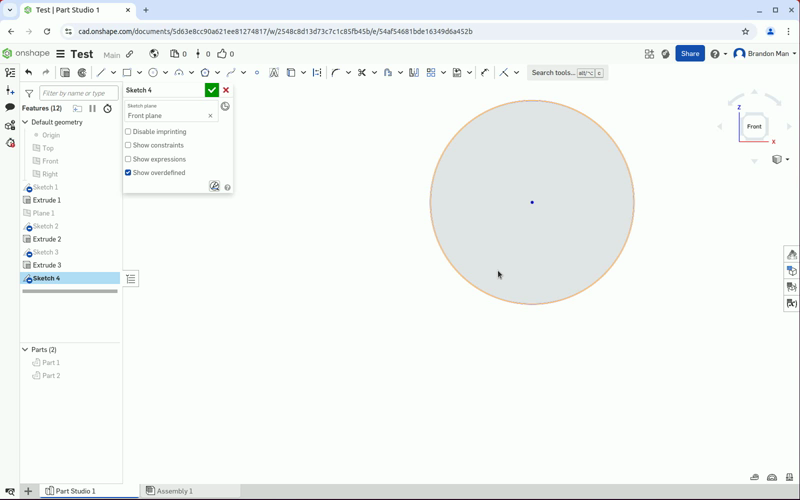
scroll(-6)
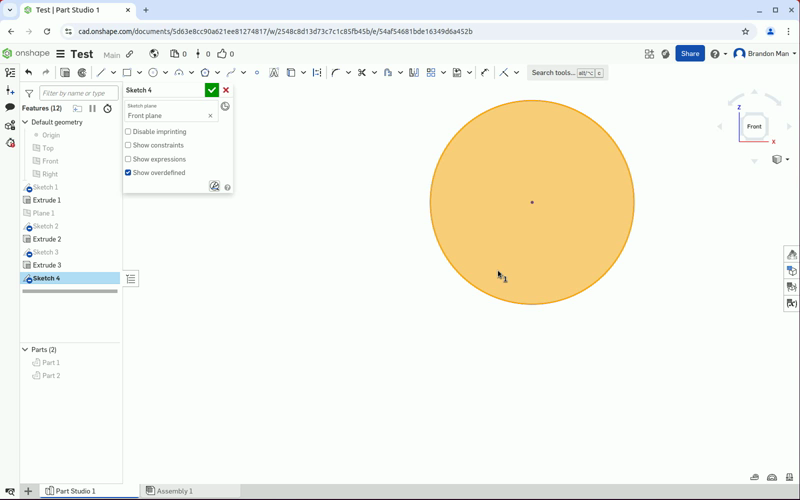
scroll(-6)
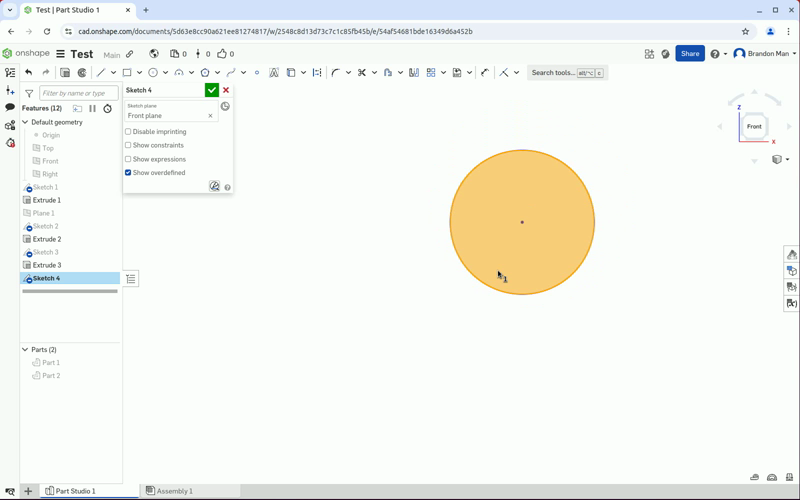
scroll(-6)
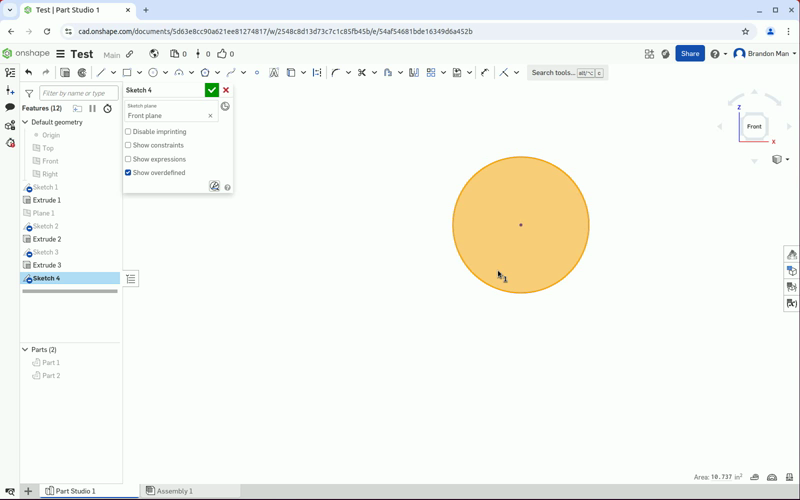
scroll(-6)
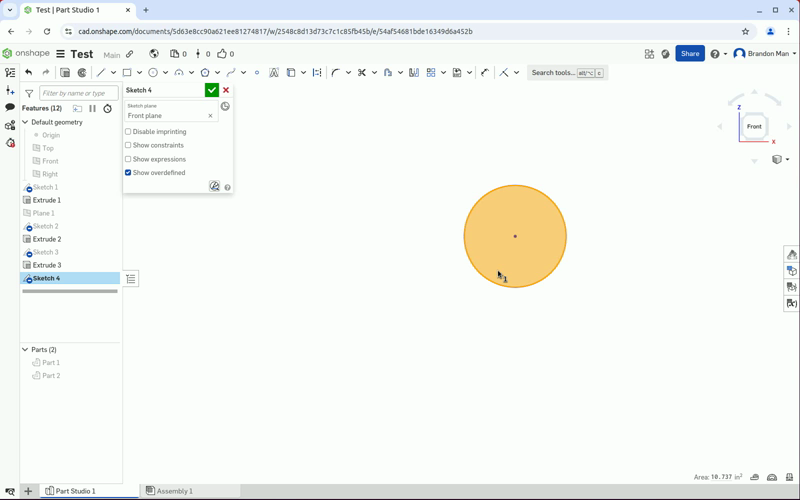
scroll(-6)
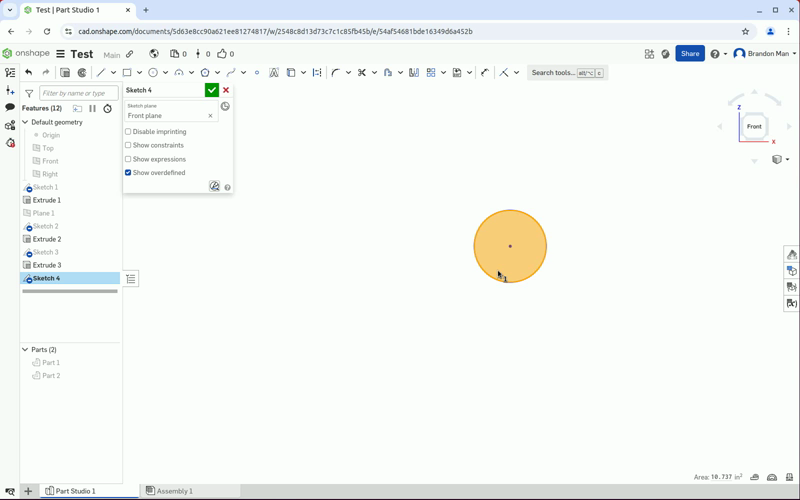
scroll(-6)
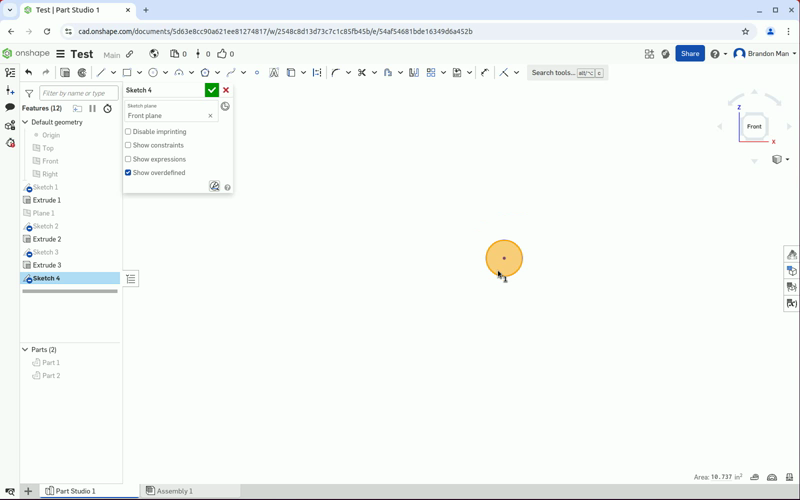
scroll(-6)
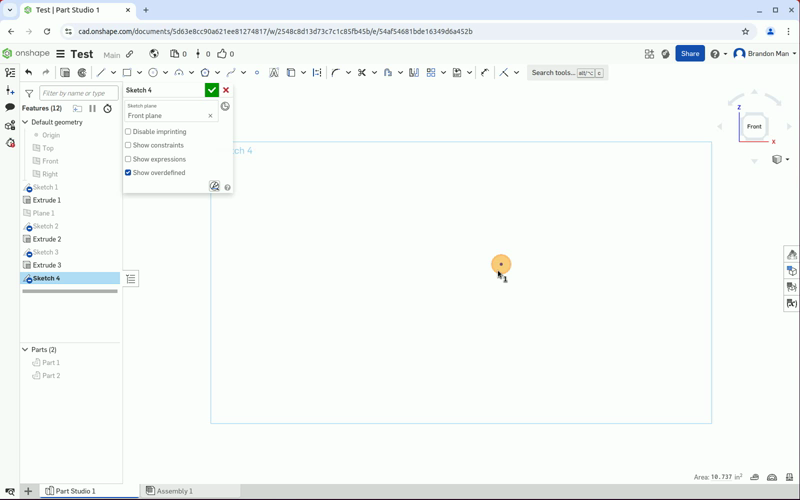
mouse_move(73, 352)
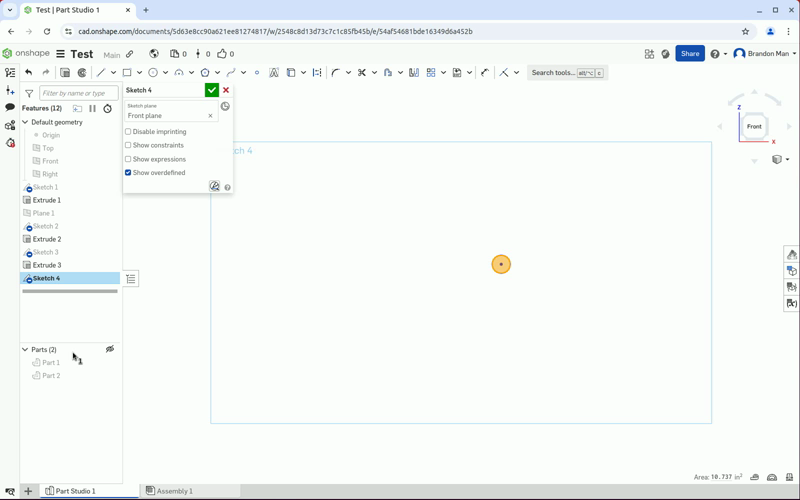
key(shift+y)
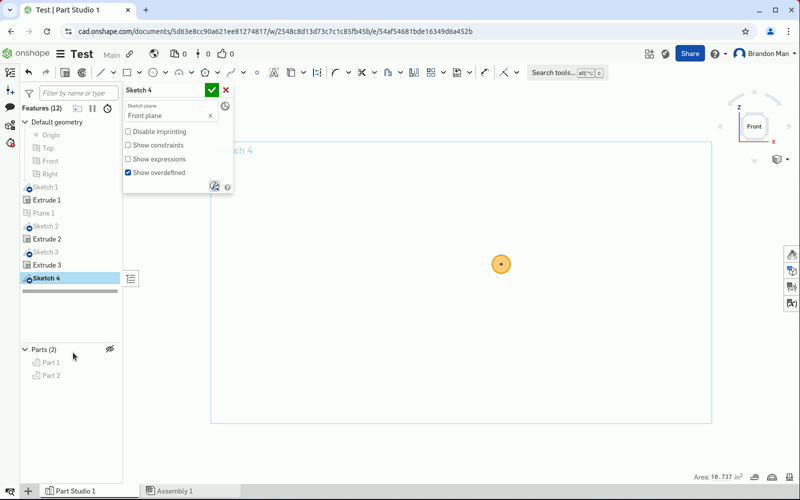
key(shift+e)
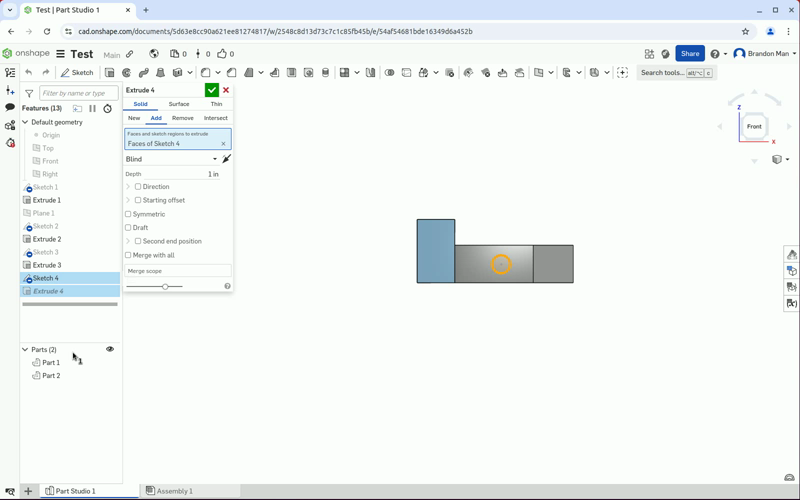
mouse_move(143, 106)
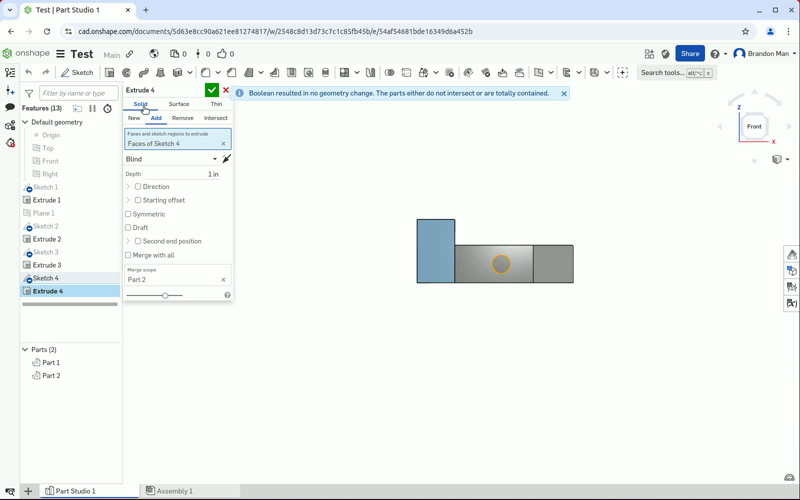
click(143, 106)
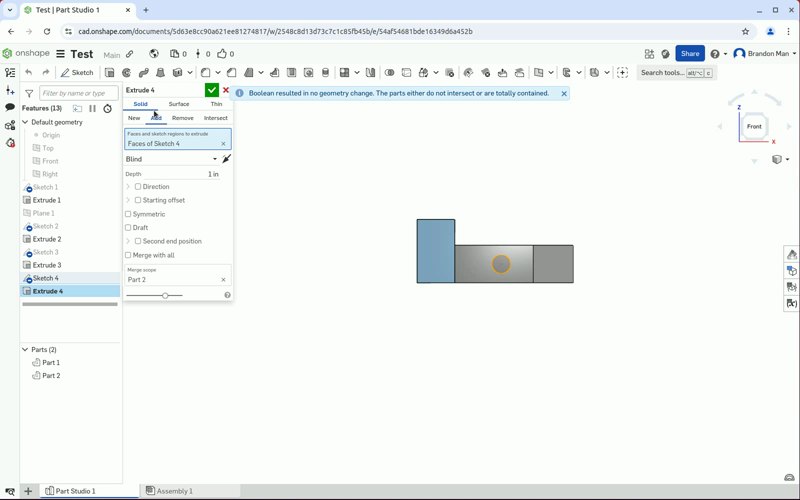
mouse_move(186, 120)
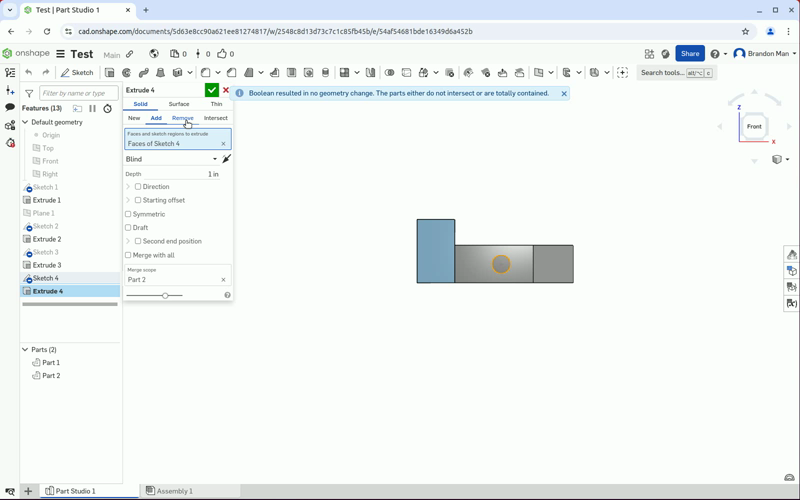
click(186, 120)
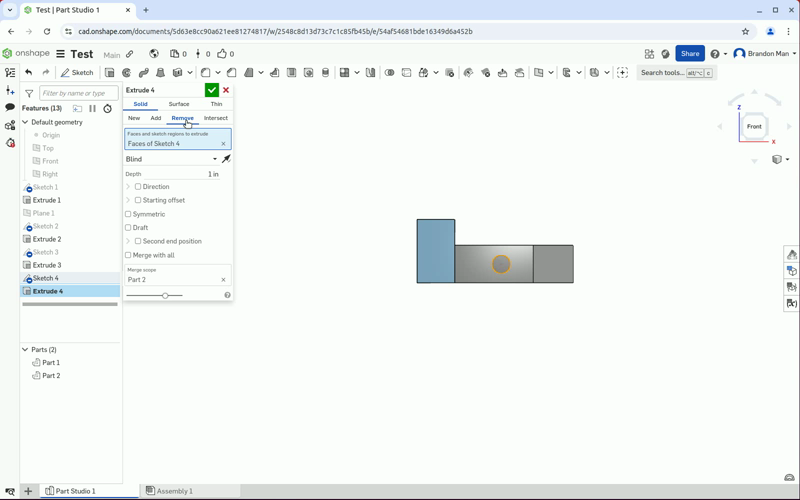
key(tab, 4)
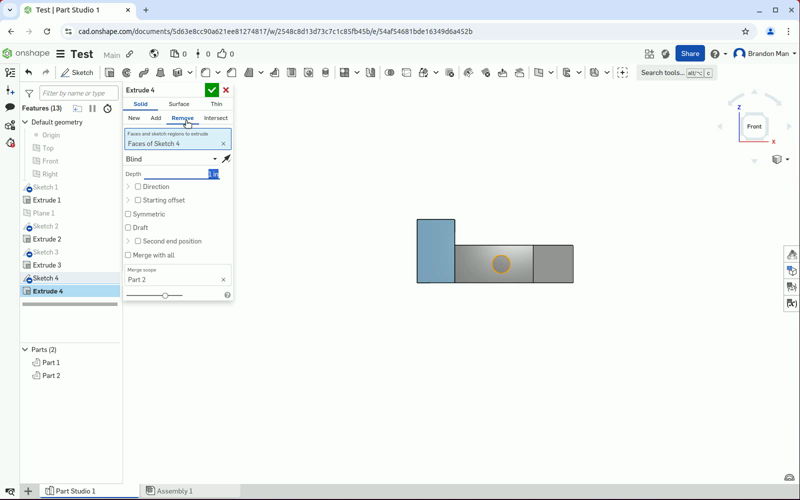
text(-20.22)
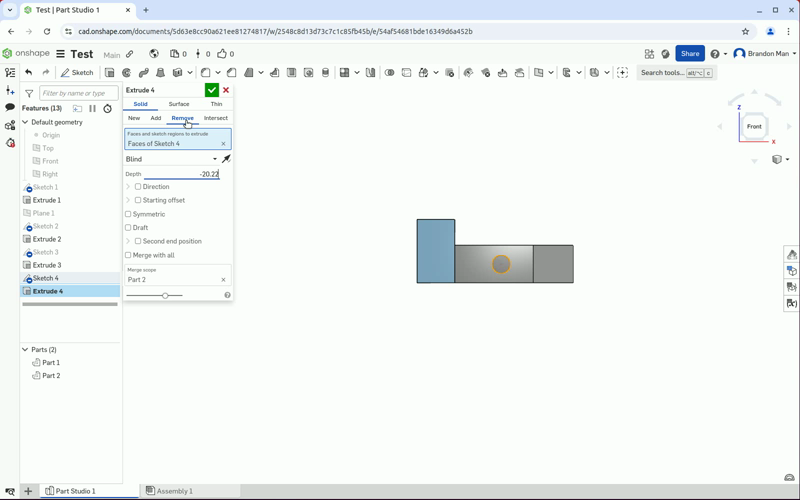
key(tab, 3)
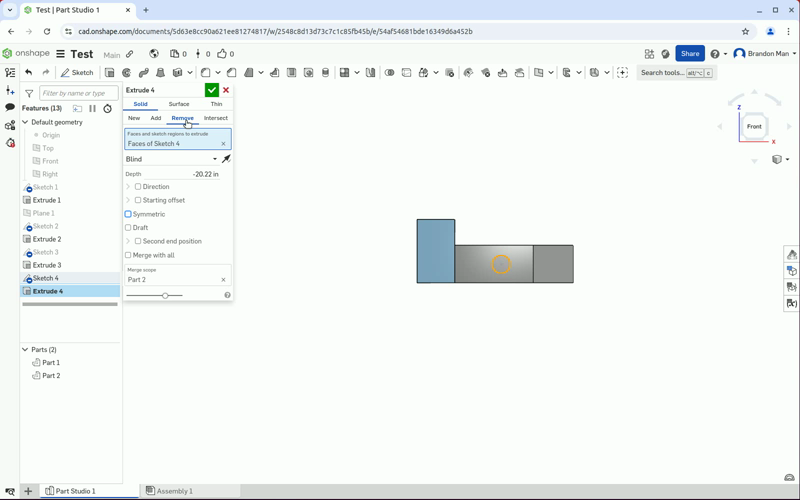
key(space)
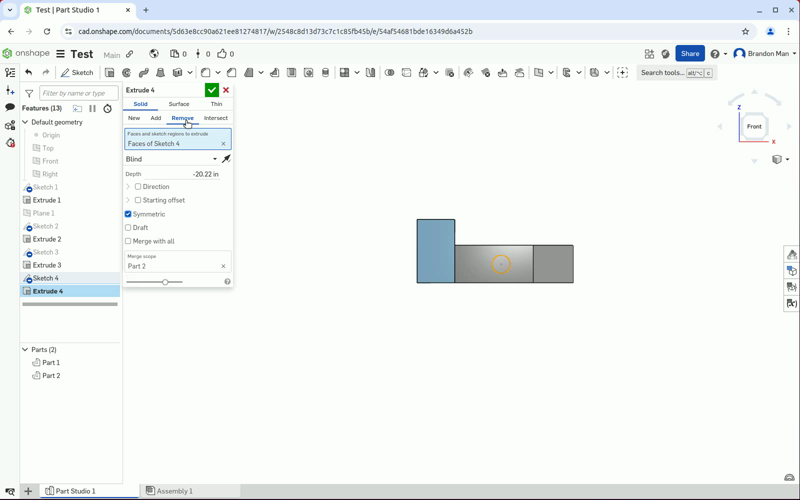
key(tab, 2)
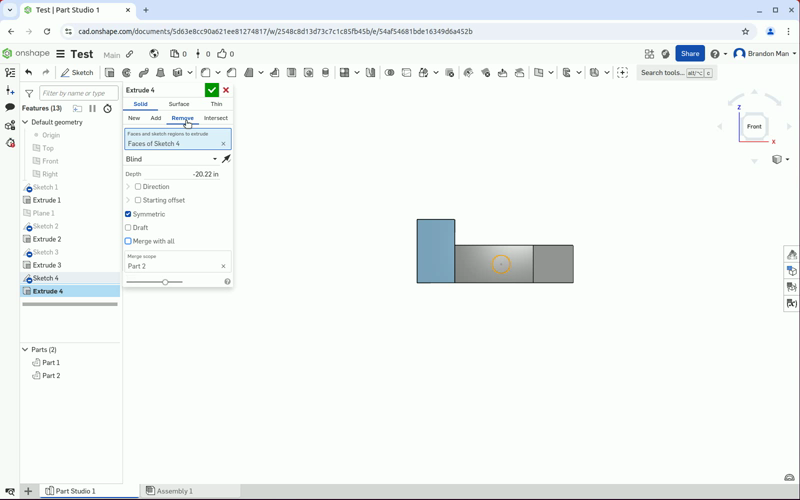
key(space)
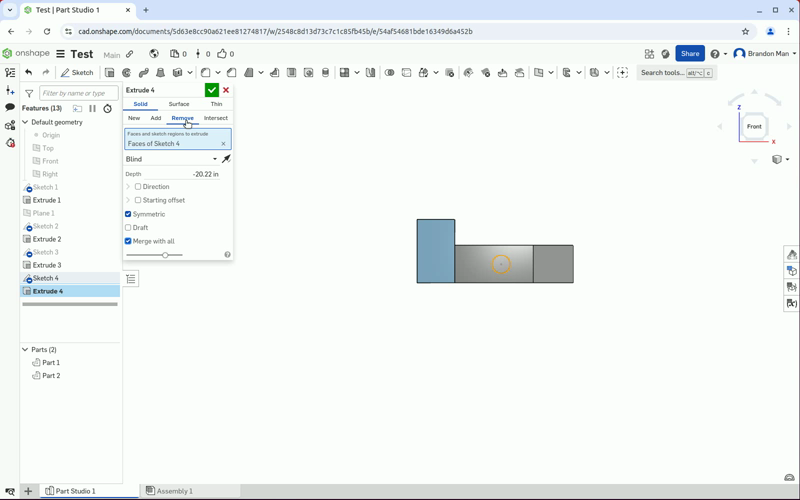
key(enter)
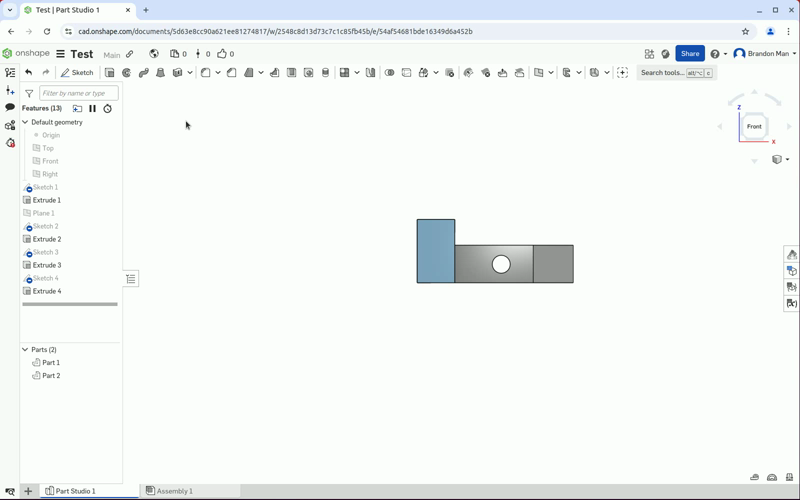
key(shift+h)
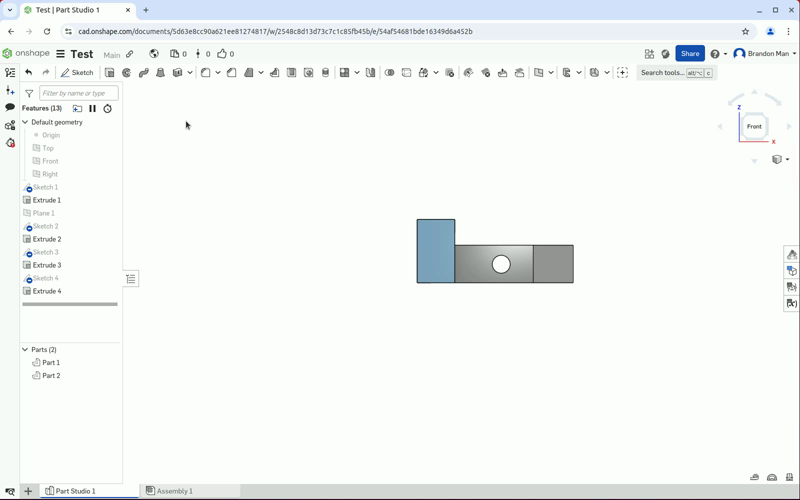
key(shift+h)
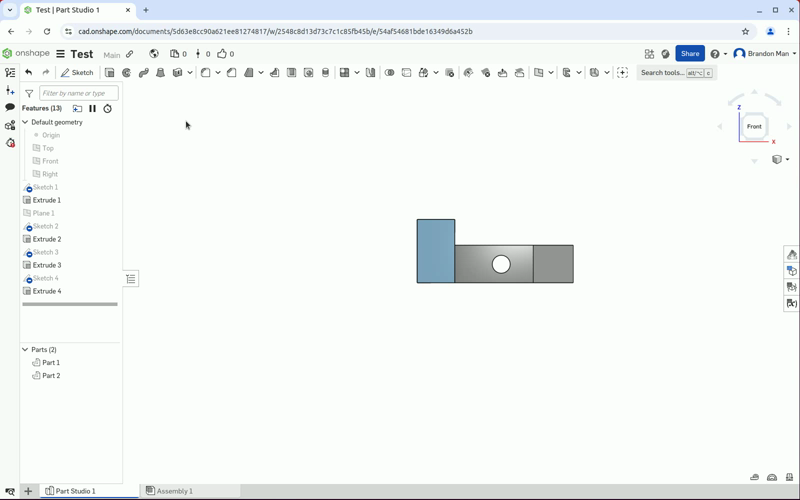
mouse_move(73, 189)
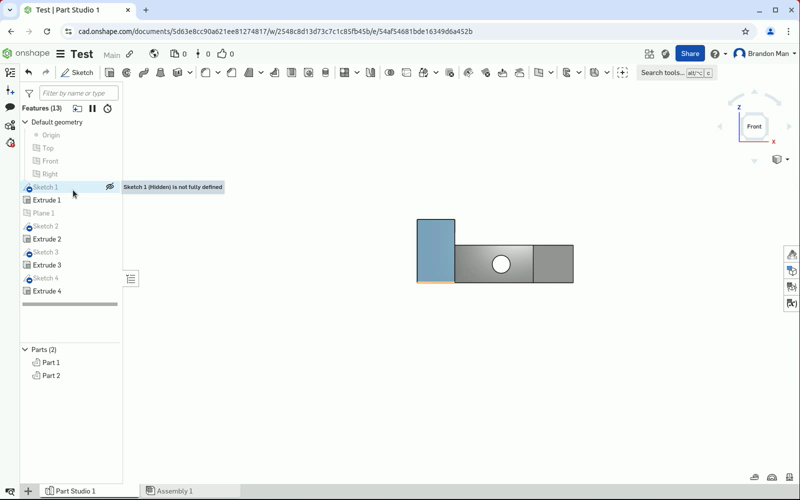
click(73, 189)
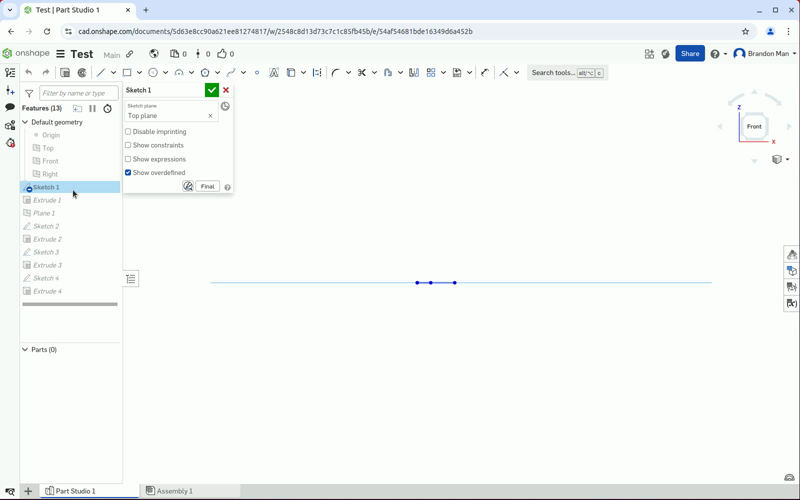
mouse_move(229, 92)
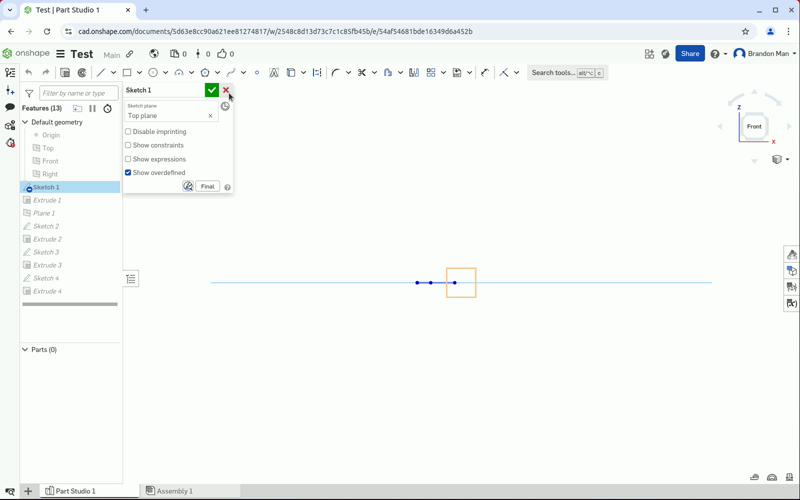
click(229, 92)
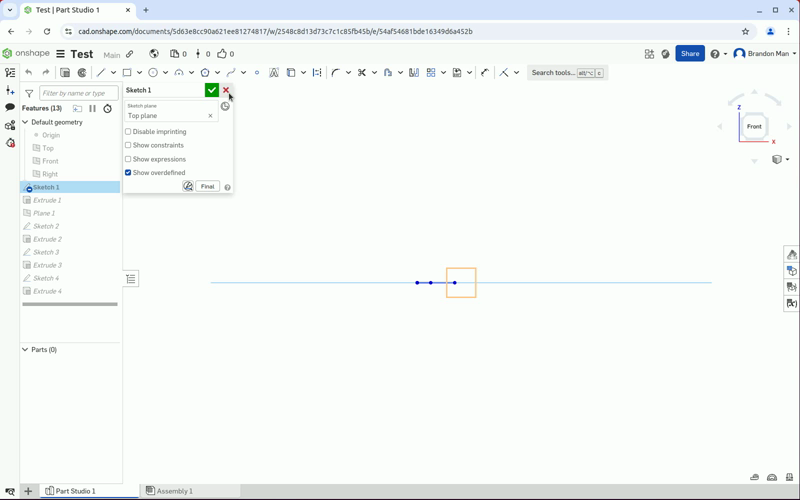
key(shift+s)
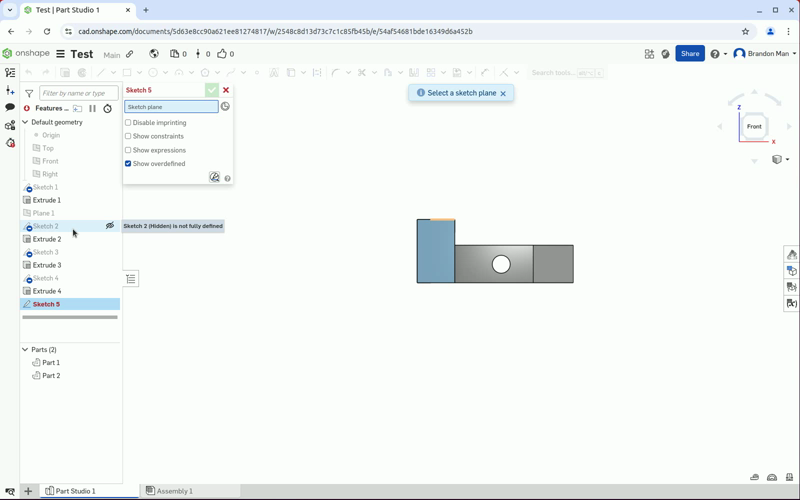
scroll(3)
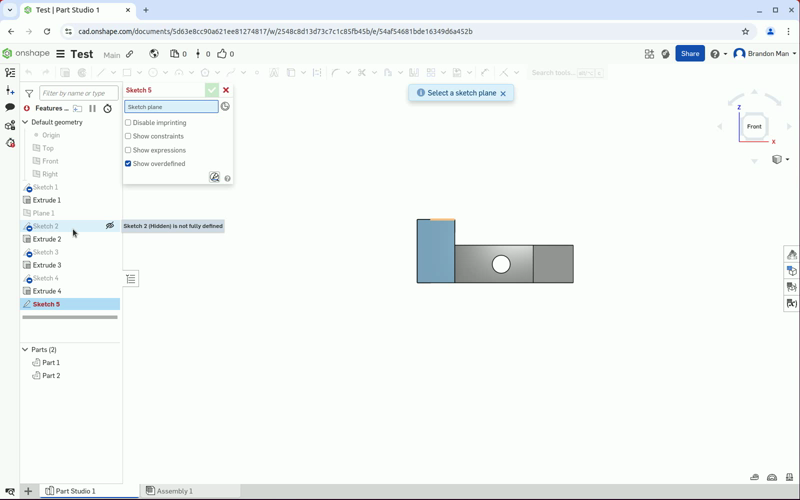
mouse_move(73, 163)
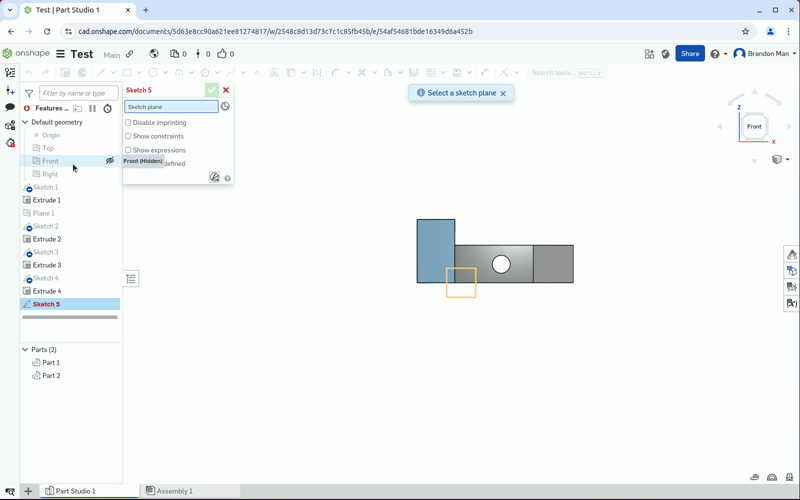
click(73, 163)
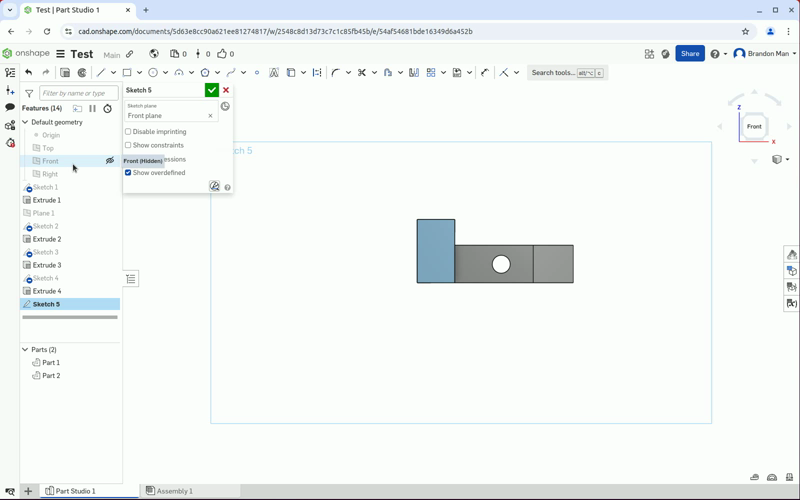
mouse_move(73, 352)
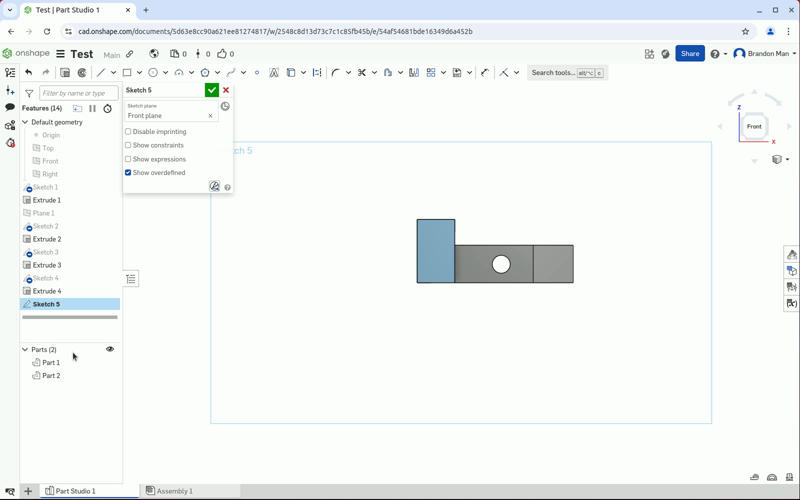
key(y)
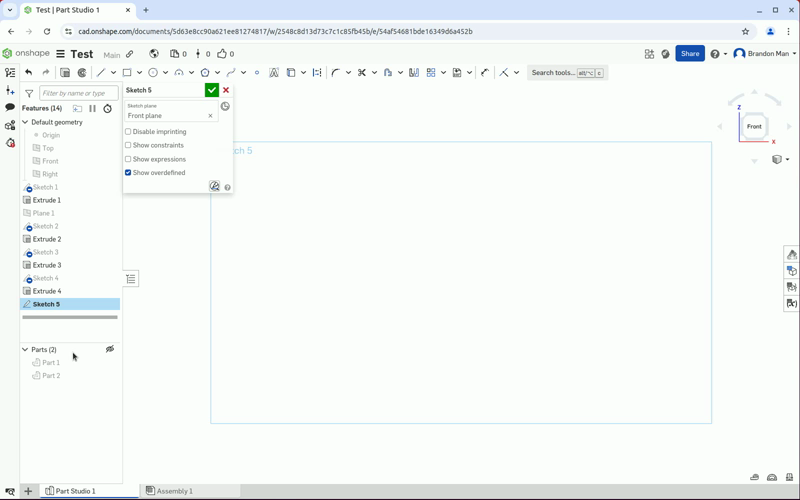
key(l)
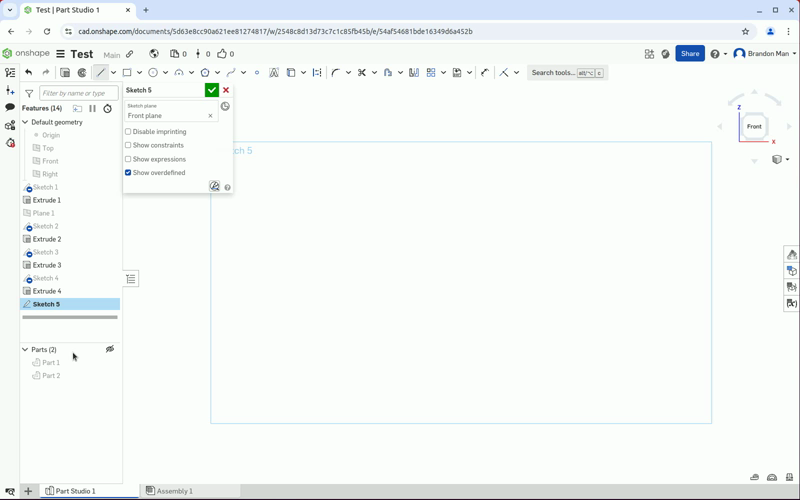
key_down(shift)
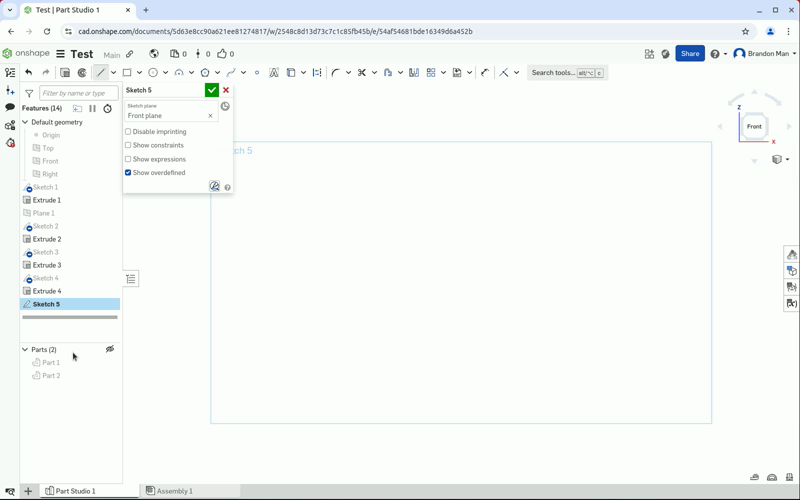
mouse_move(548, 260)
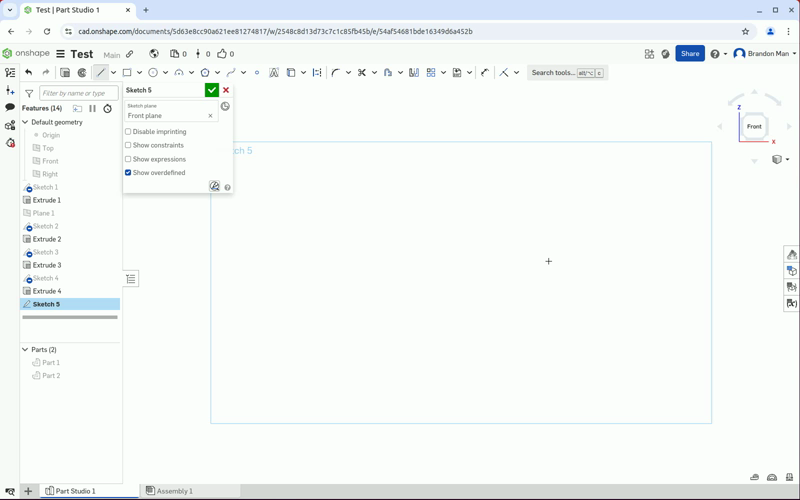
click(548, 260)
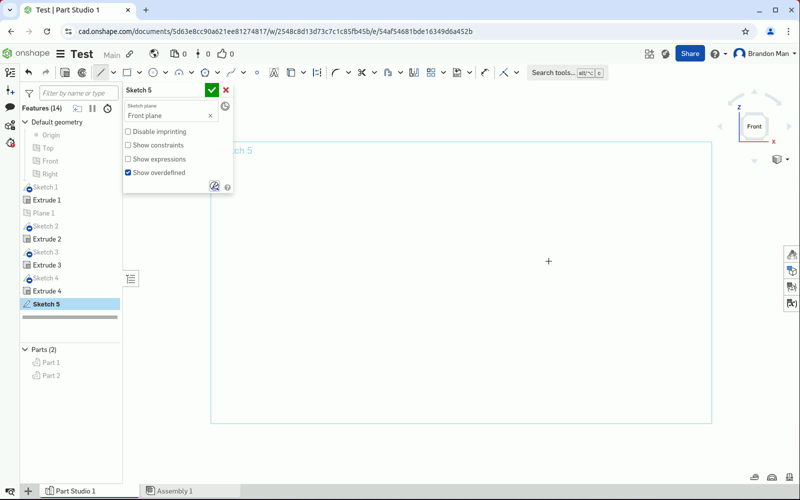
key_up(shift)
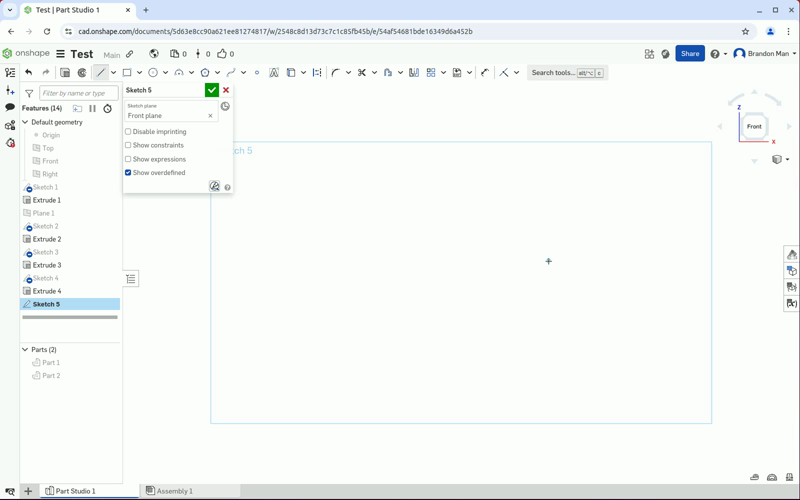
key_down(shift)
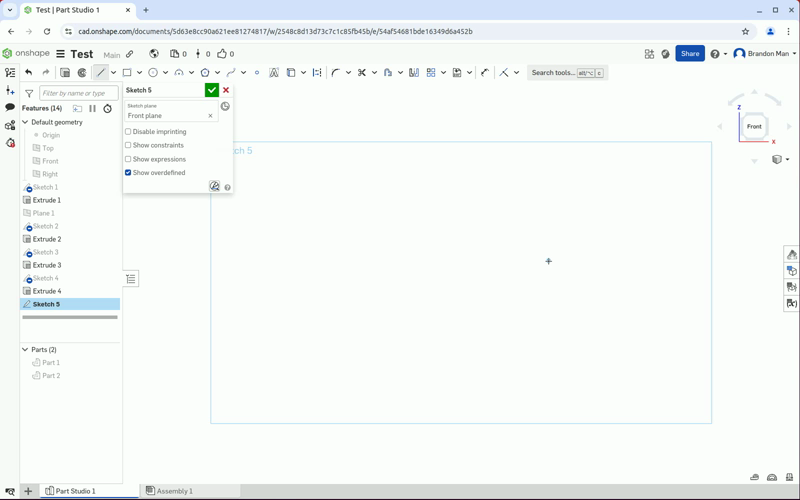
mouse_move(589, 260)
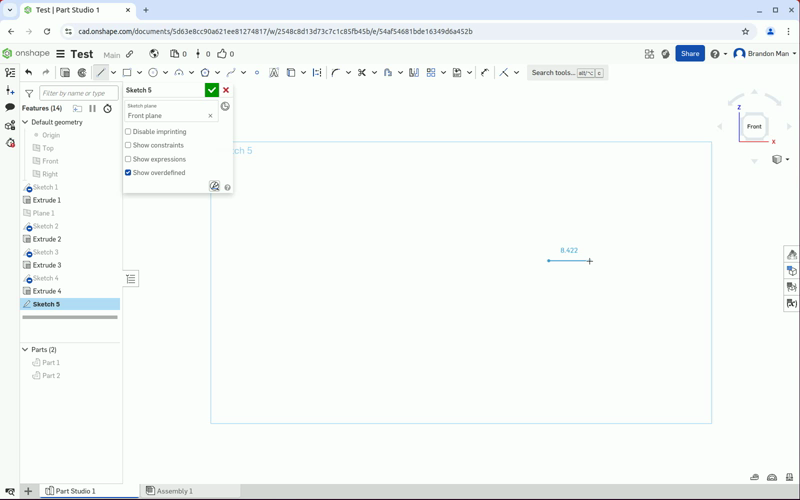
click(589, 260)
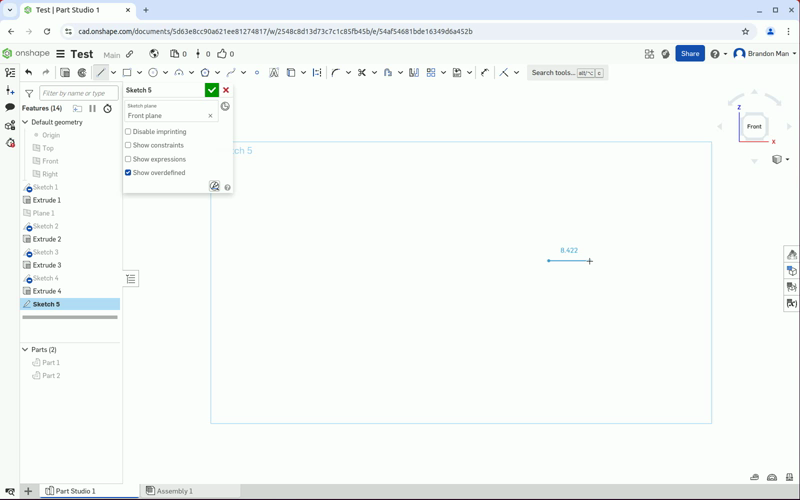
key_up(shift)
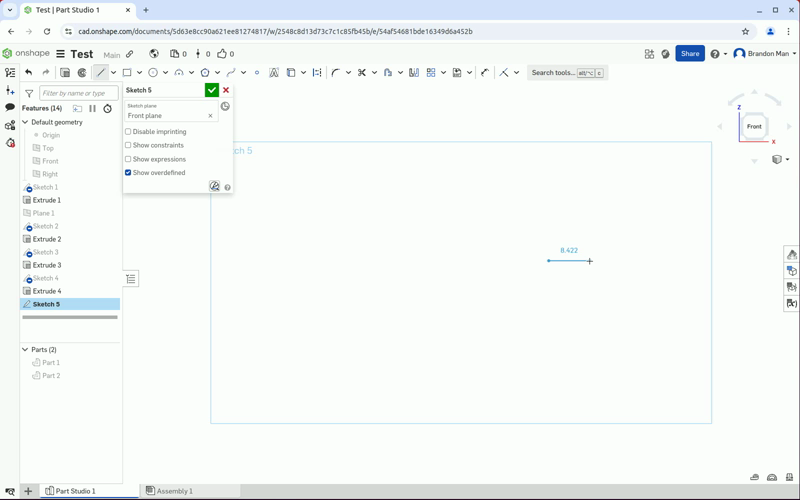
key_down(shift)
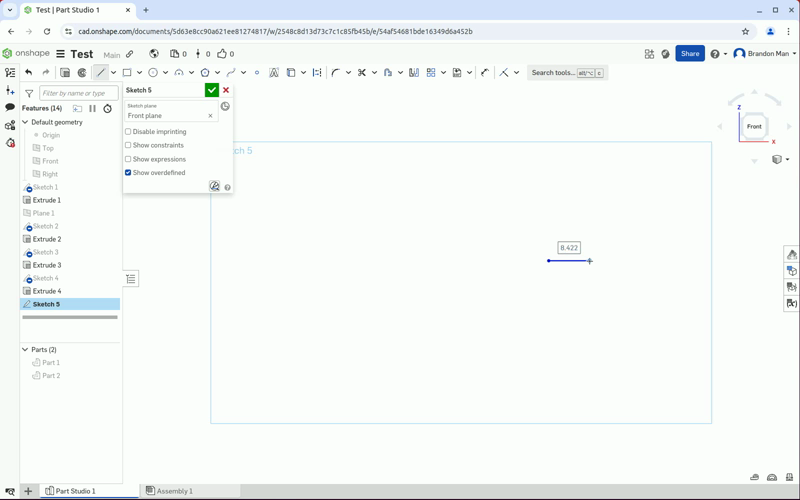
mouse_move(589, 260)
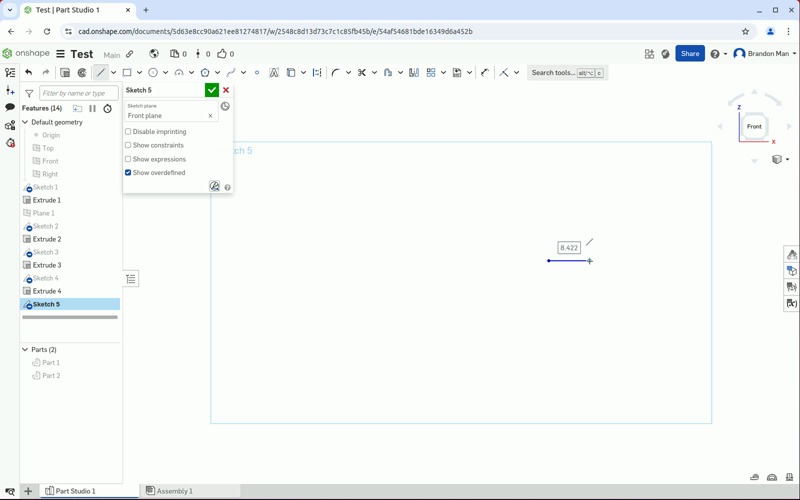
mouse_move(589, 226)
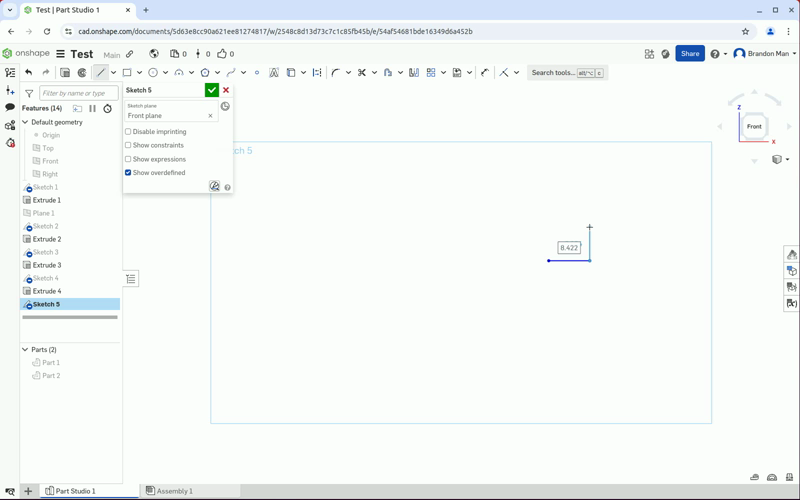
click(589, 226)
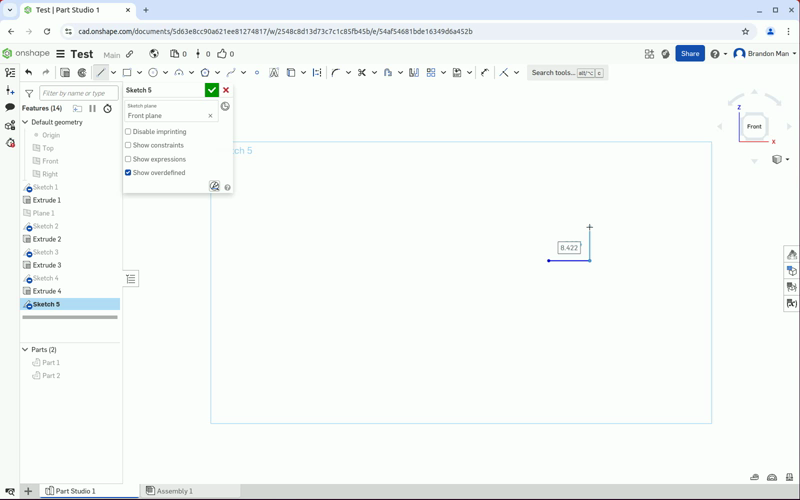
key_up(shift)
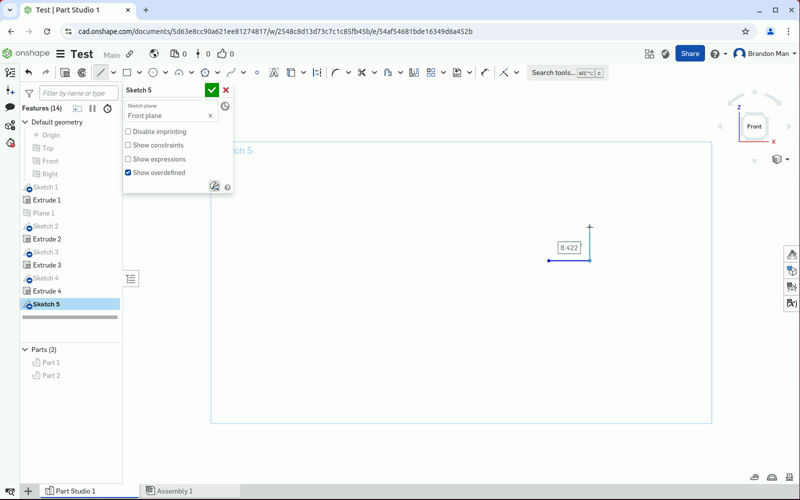
key_down(shift)
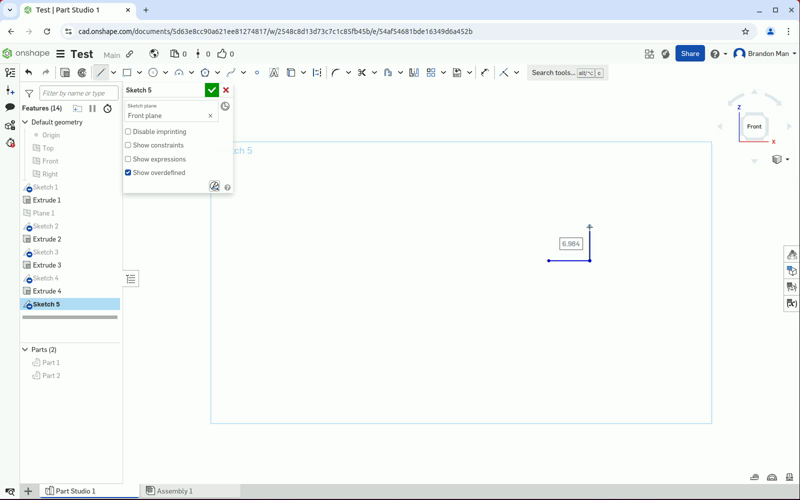
mouse_move(548, 226)
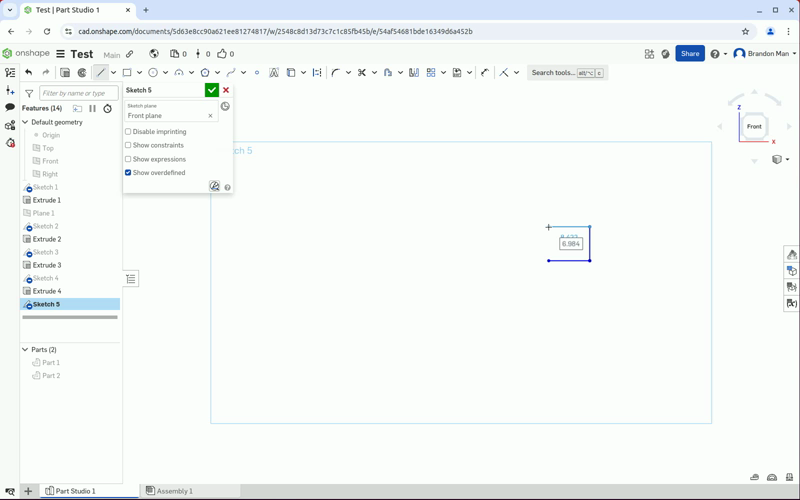
click(548, 226)
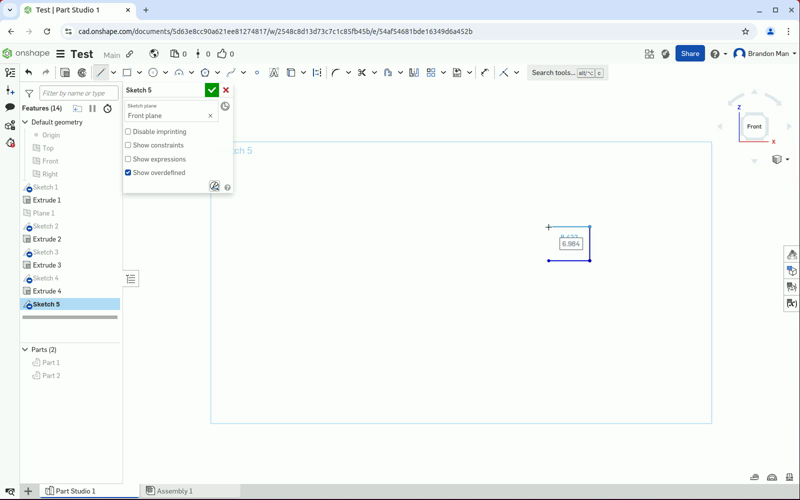
key_up(shift)
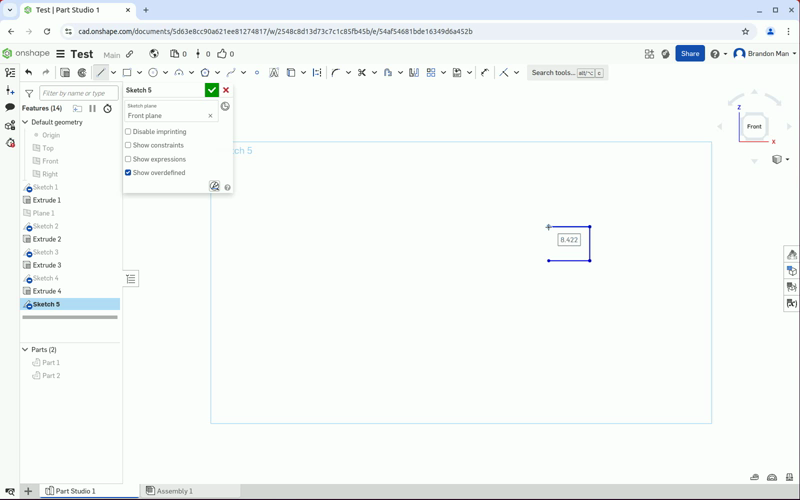
mouse_move(578, 226)
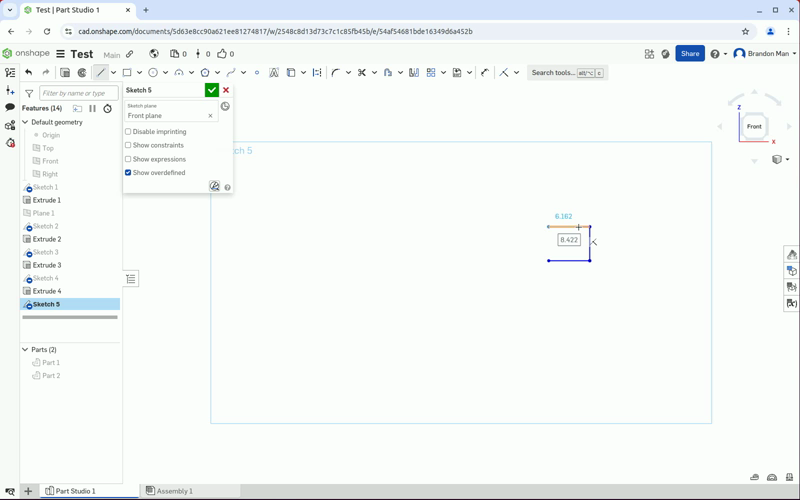
key_down(shift)
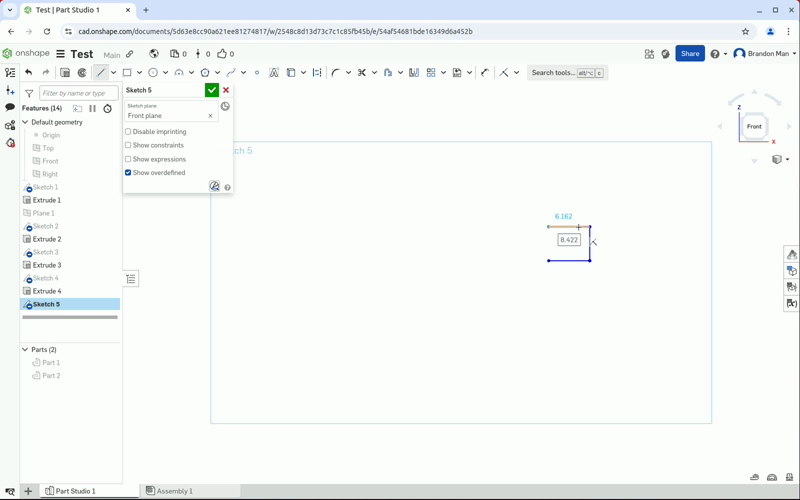
mouse_move(548, 260)
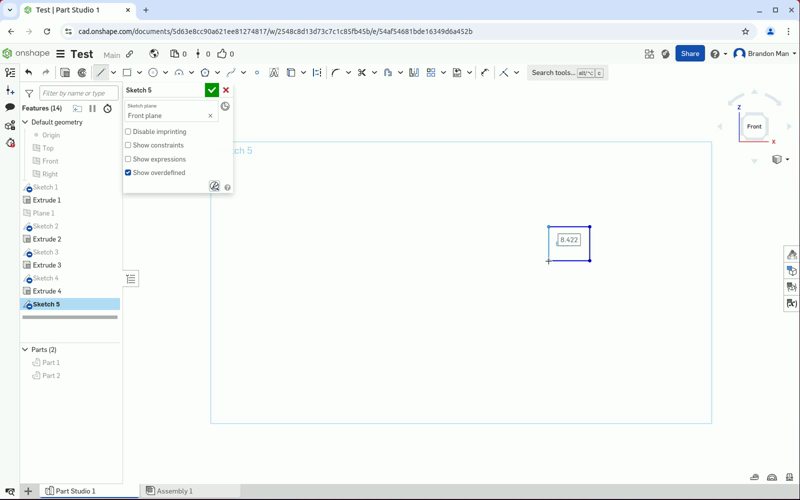
key_up(shift)
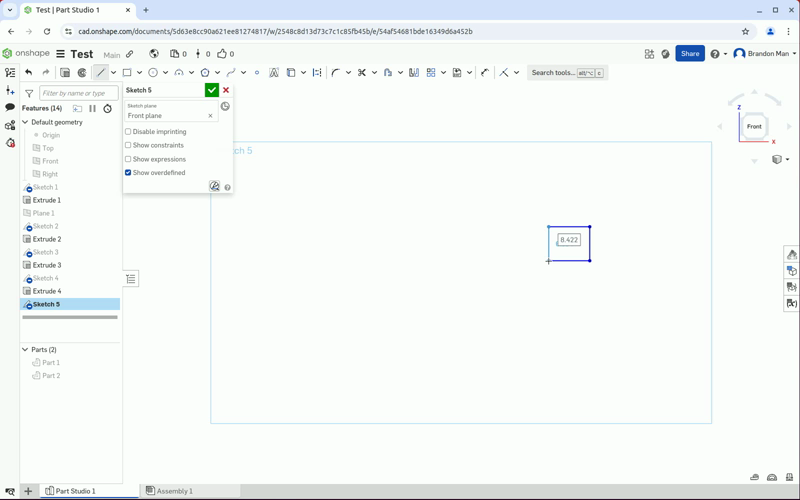
click(548, 260)
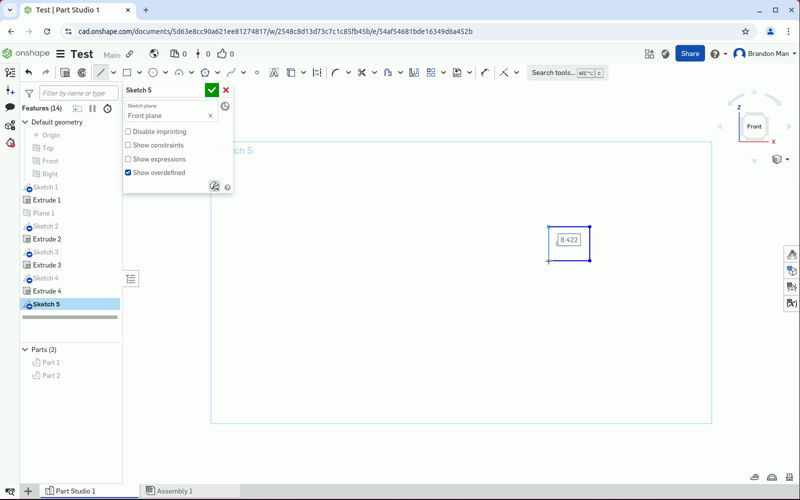
key(esc)
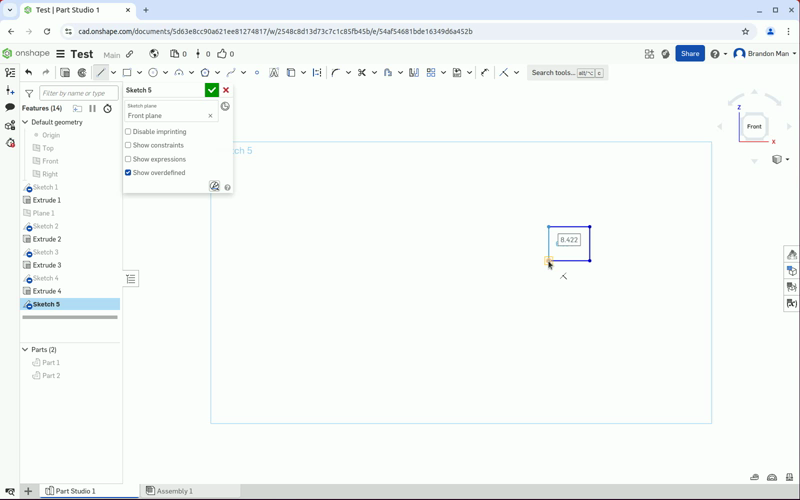
mouse_move(589, 237)
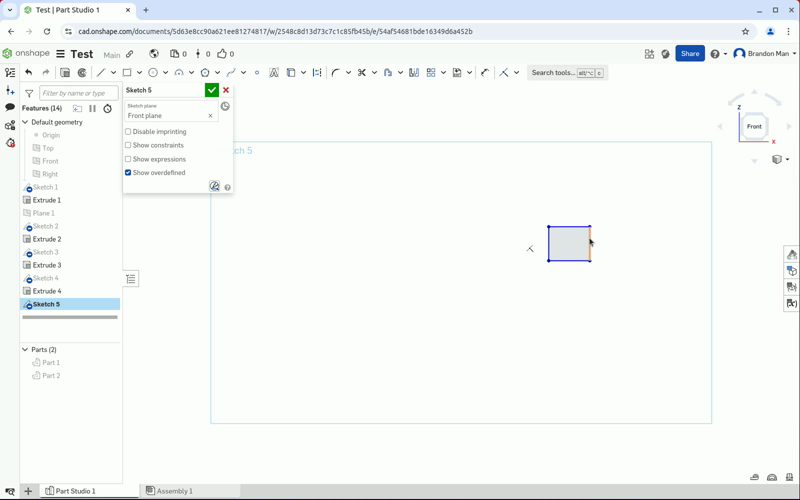
click(589, 237)
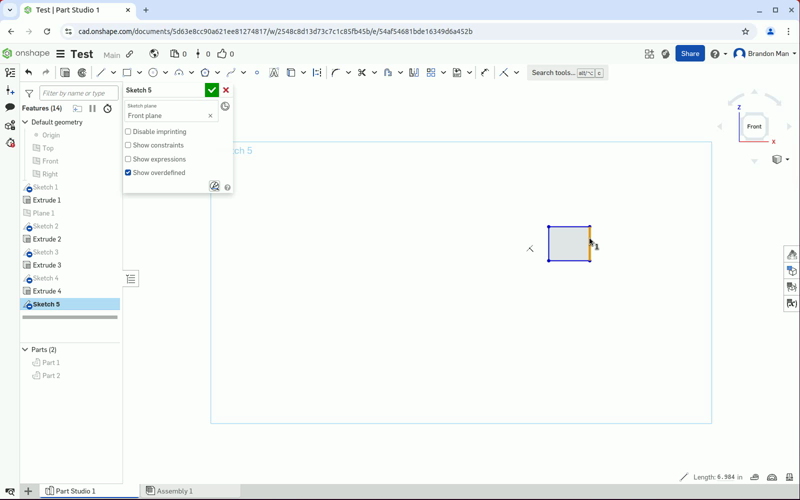
mouse_move(73, 352)
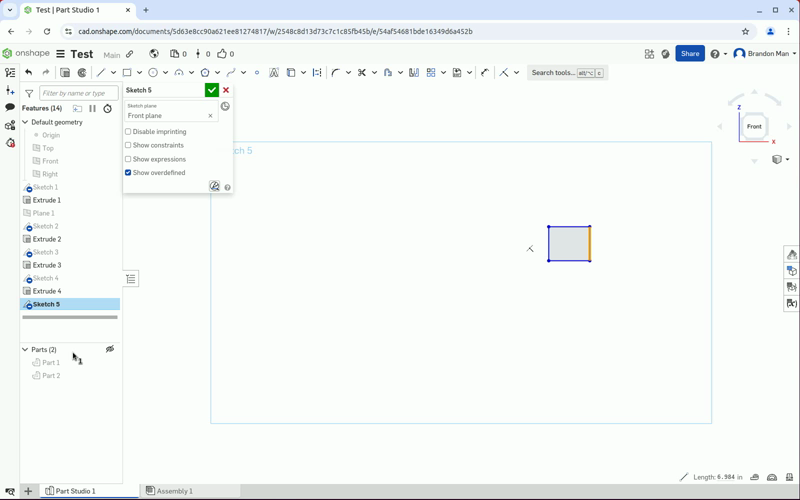
key(shift+y)
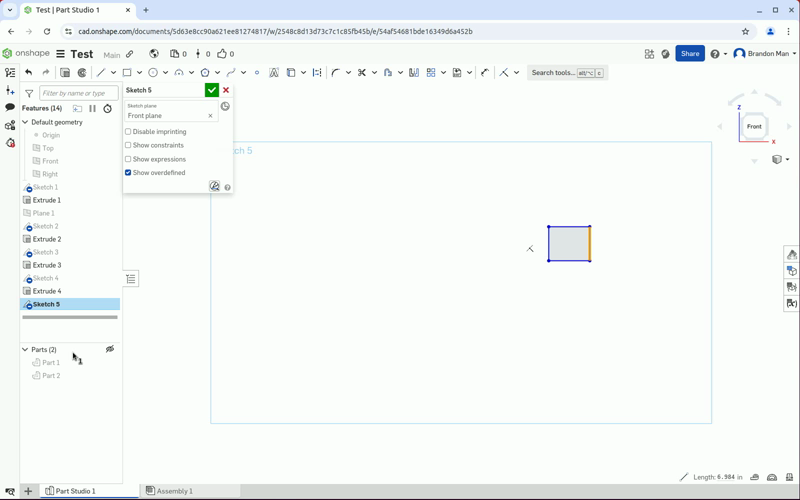
key(shift+e)
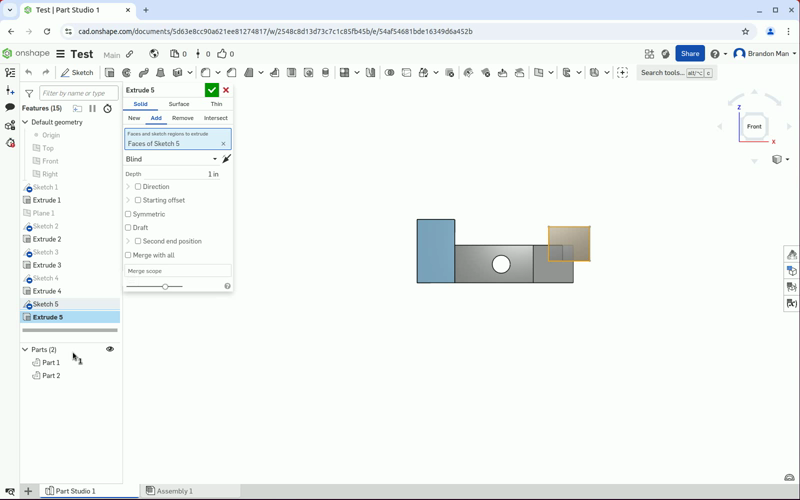
mouse_move(143, 106)
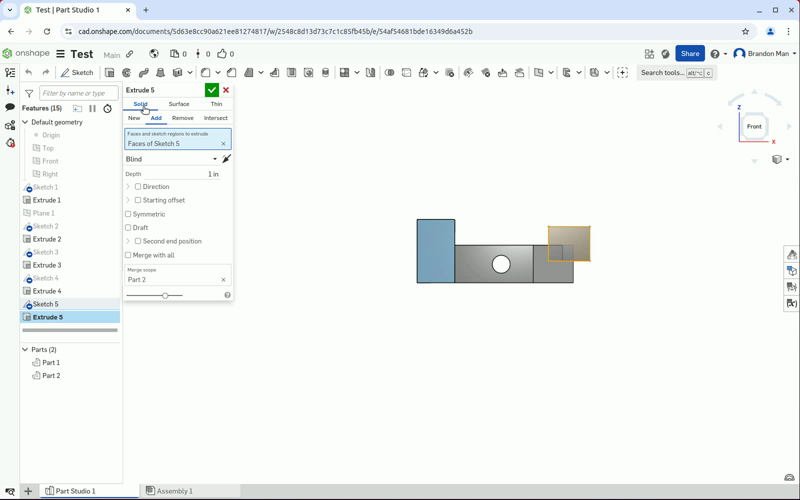
click(143, 106)
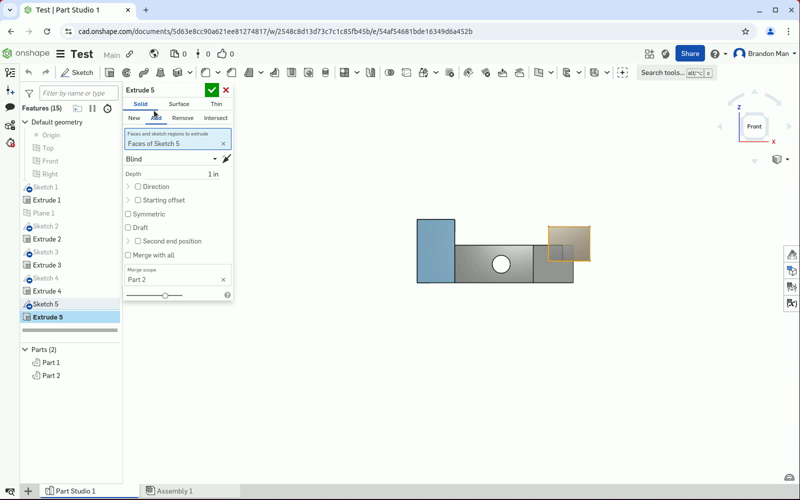
mouse_move(186, 120)
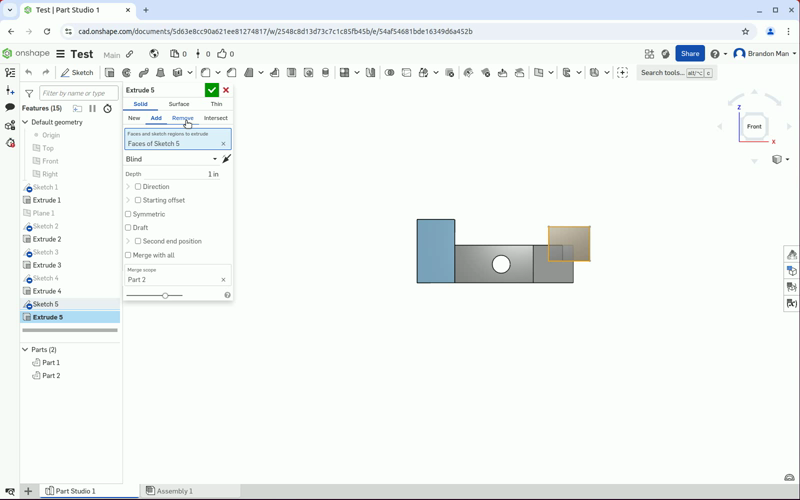
click(186, 120)
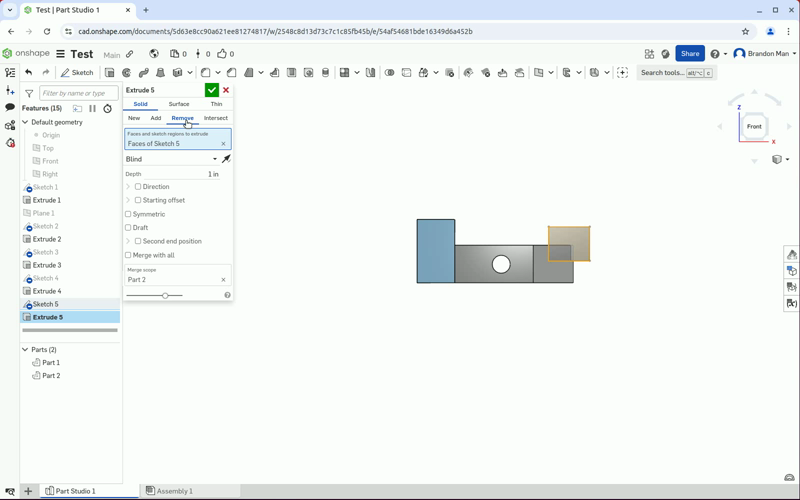
key(tab, 4)
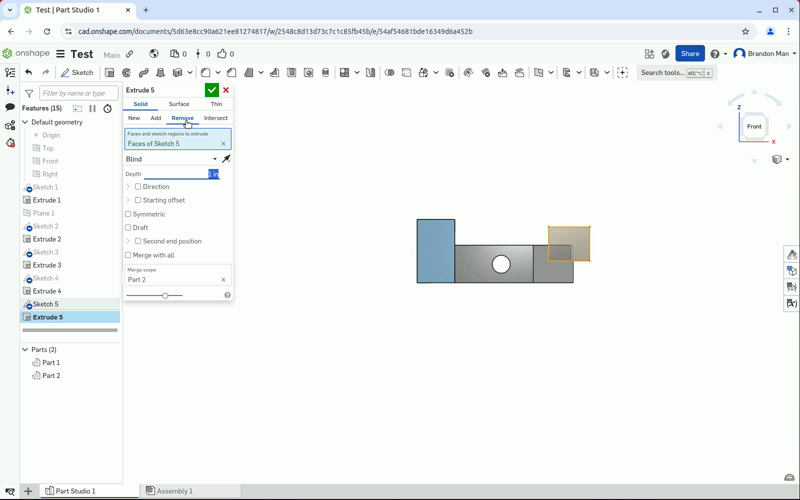
text(-20.22)
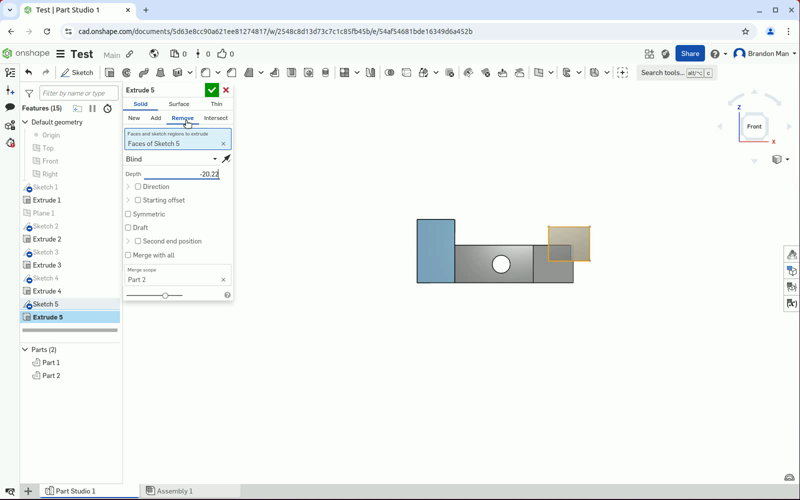
key(tab, 3)
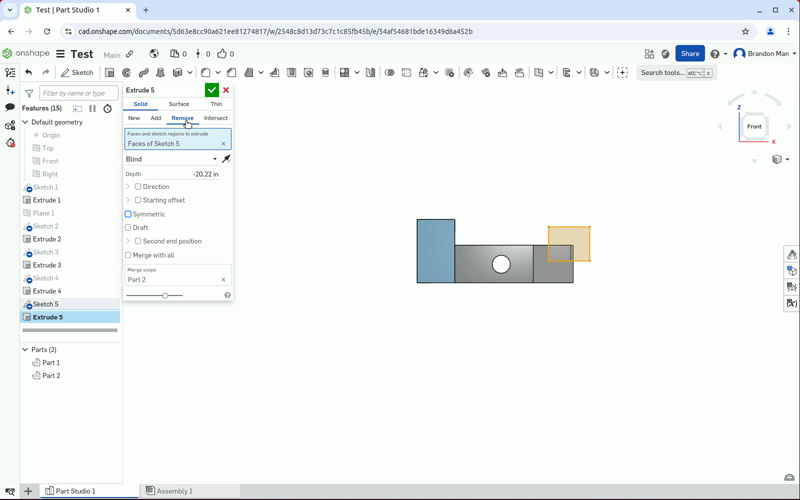
key(space)
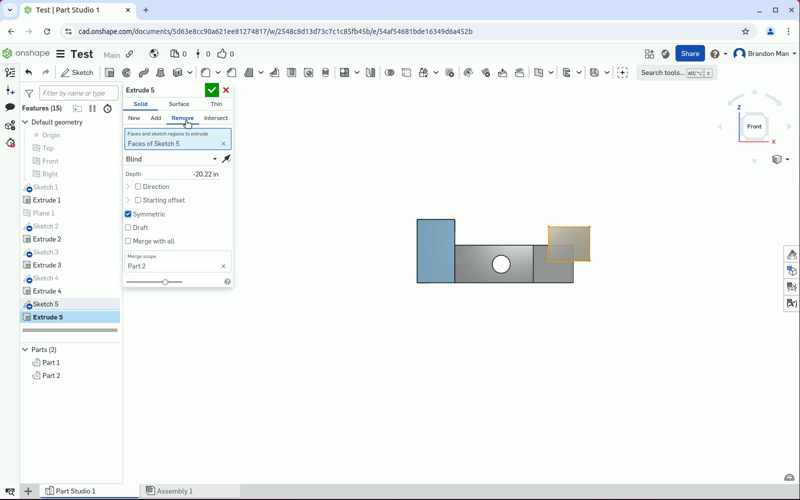
key(tab, 2)
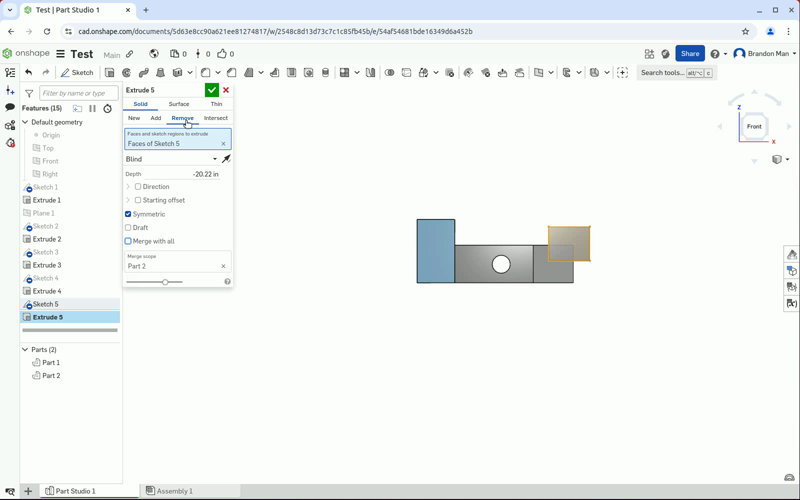
key(space)
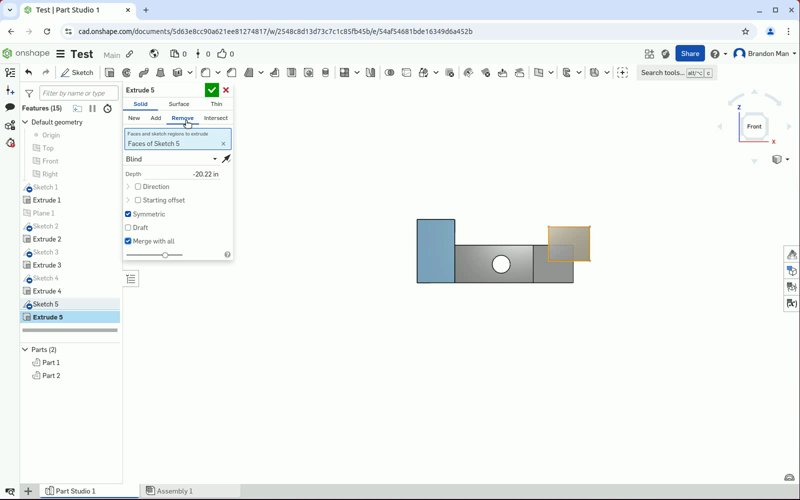
key(enter)
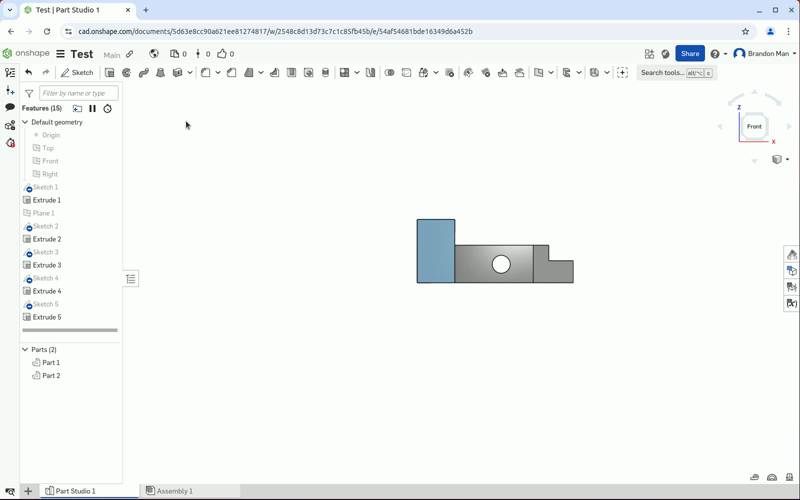
key(shift+h)
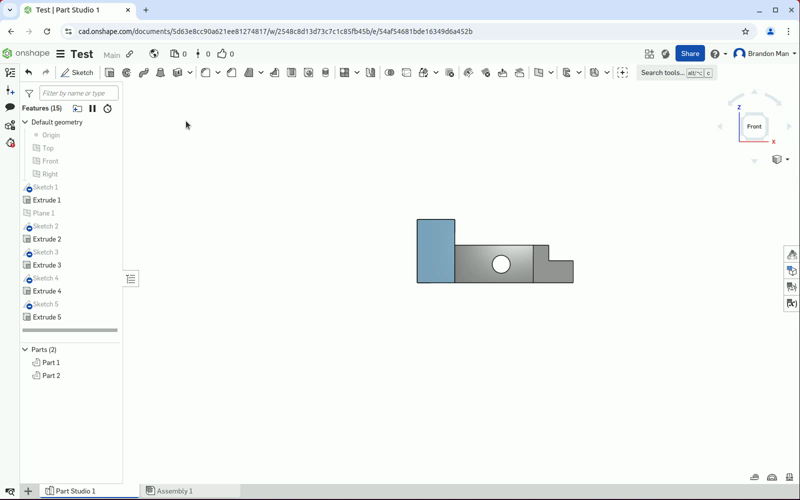
key(shift+h)
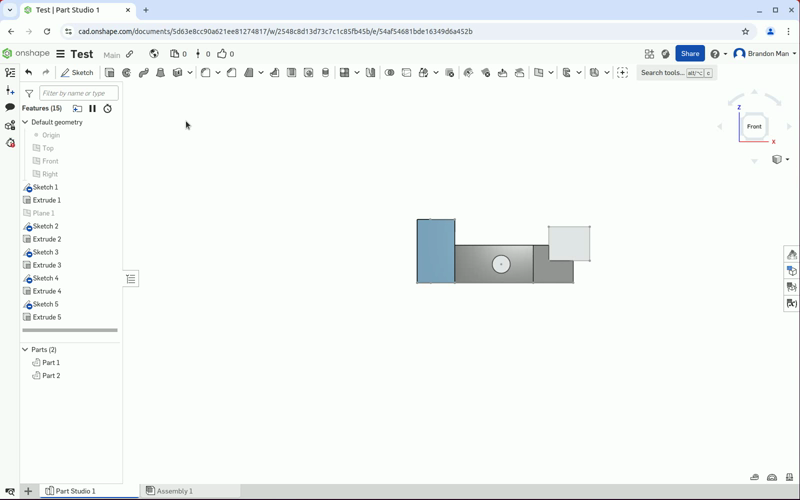
key(shift+7)
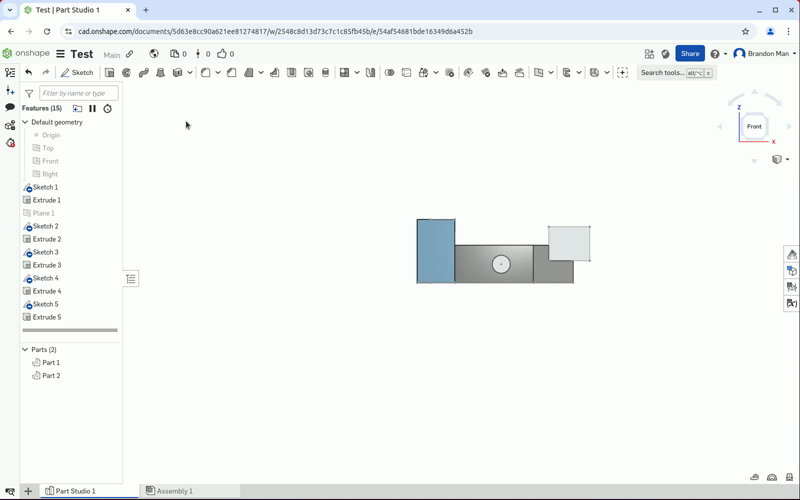
key(left, 2)
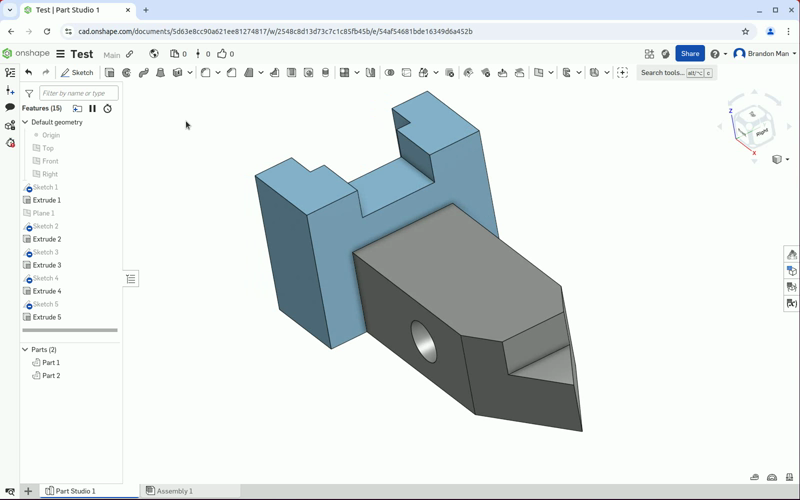
key(down, 2)
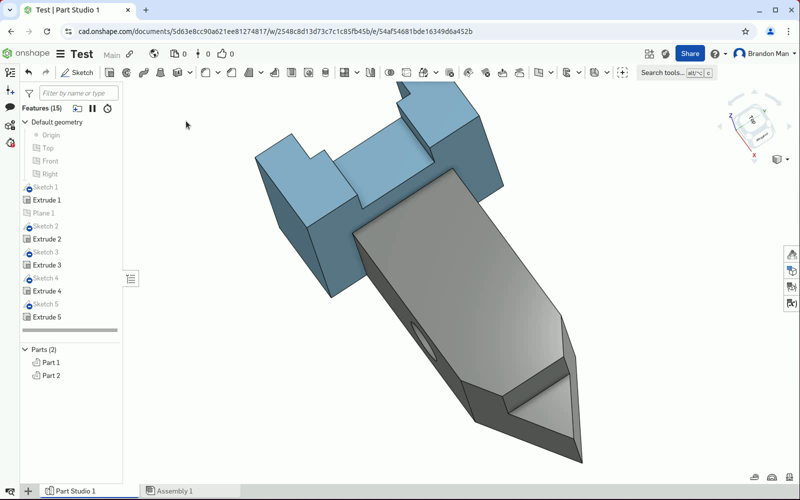
key(up, 2)
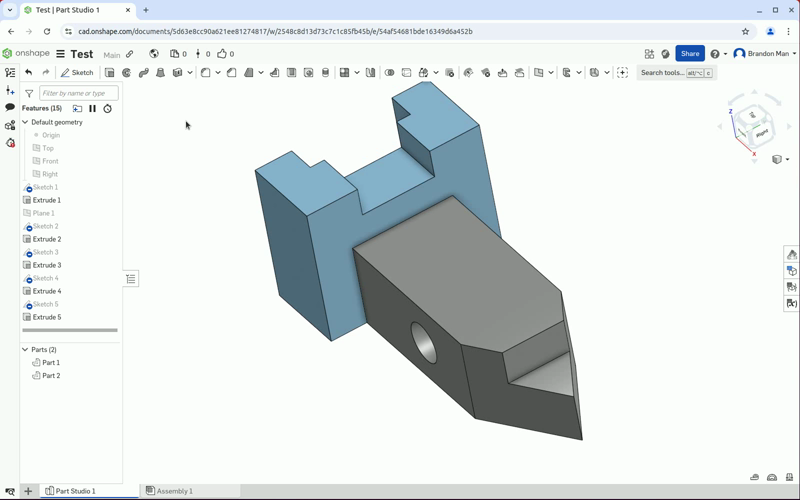
key(right, 2)
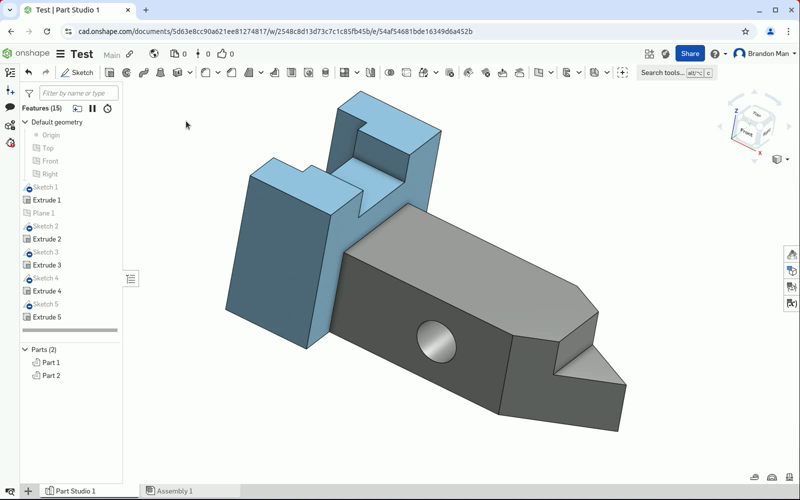
mouse_move(73, 189)
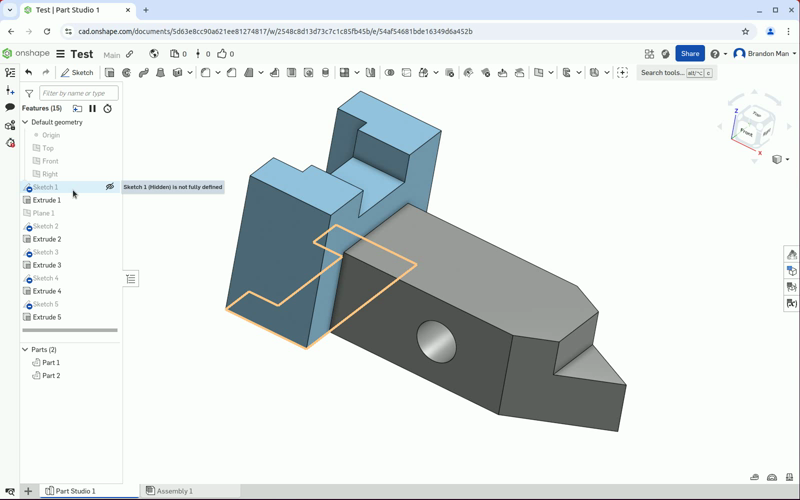
click(73, 189)